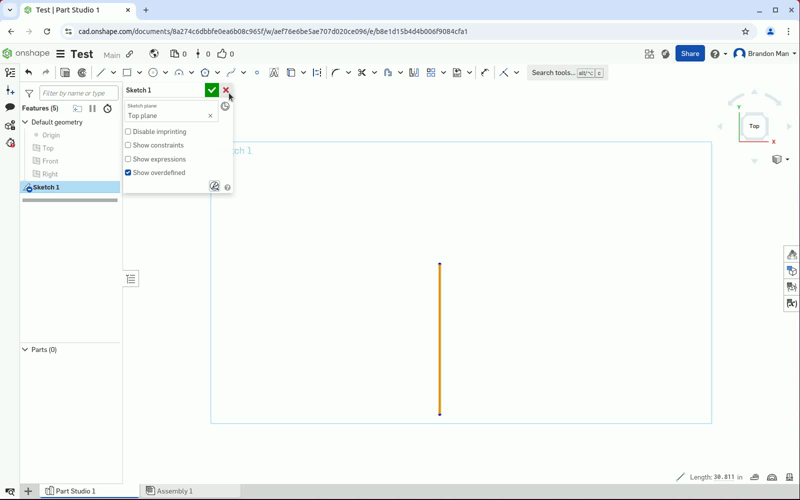
key(shift+h)
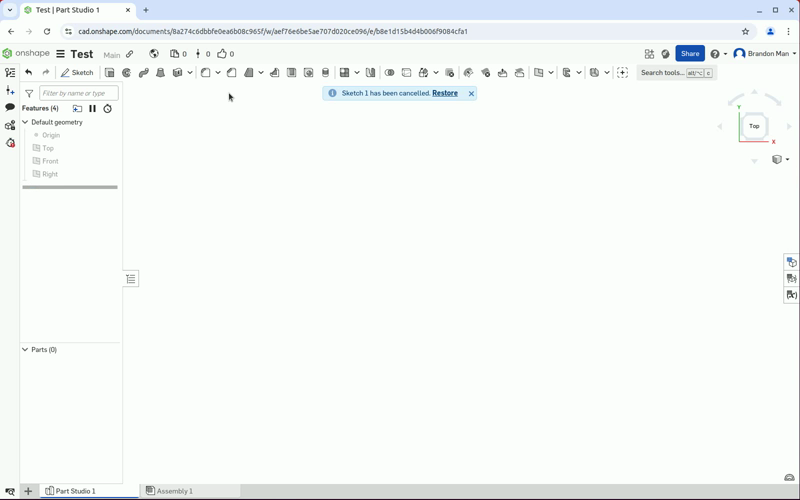
mouse_move(73, 352)
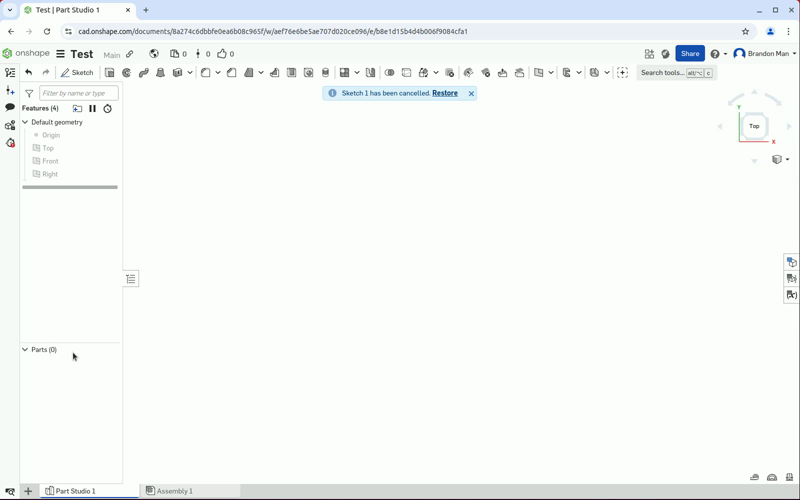
key(y)
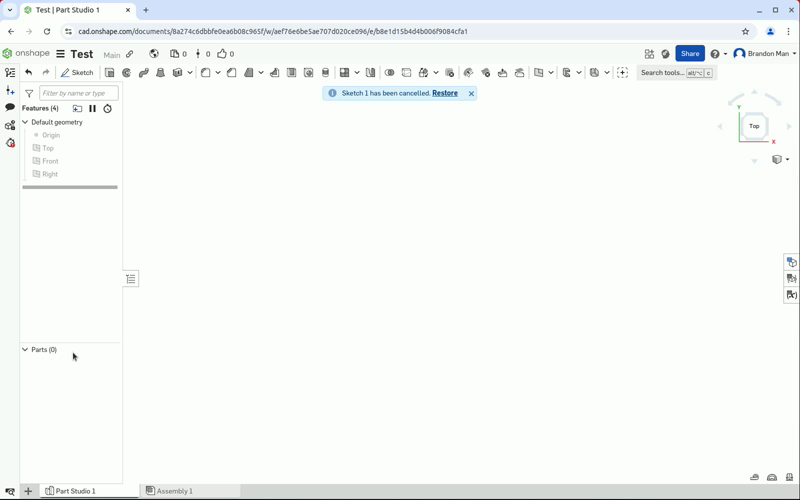
key(shift+p)
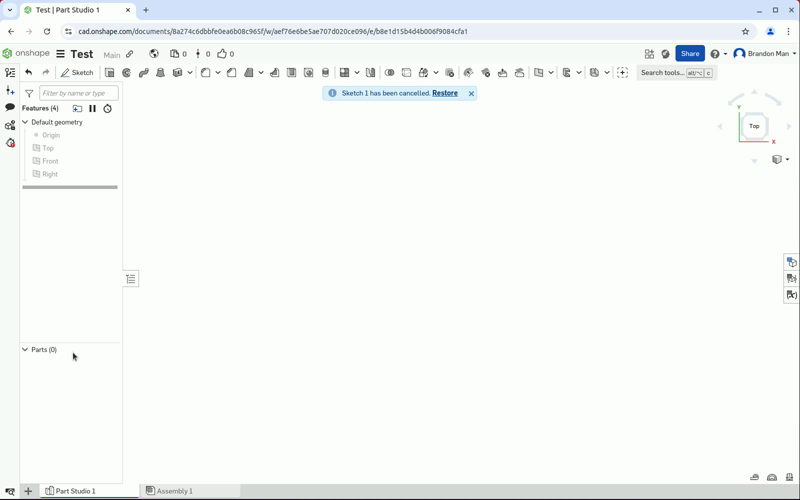
key(space)
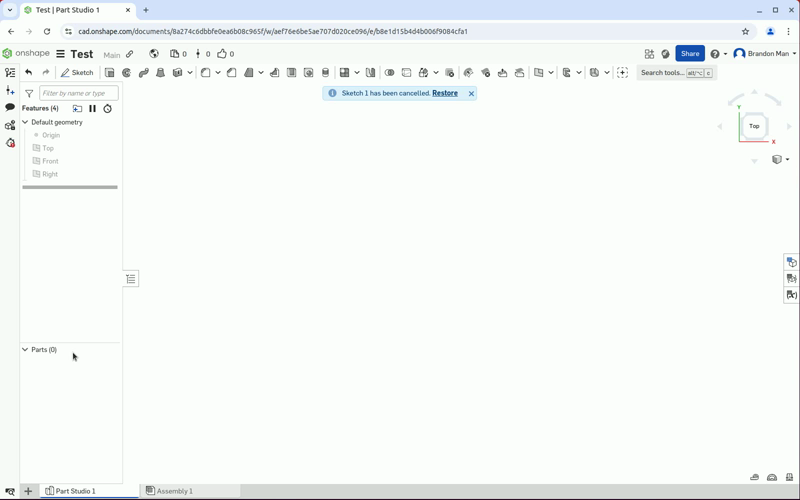
key_down(shift)
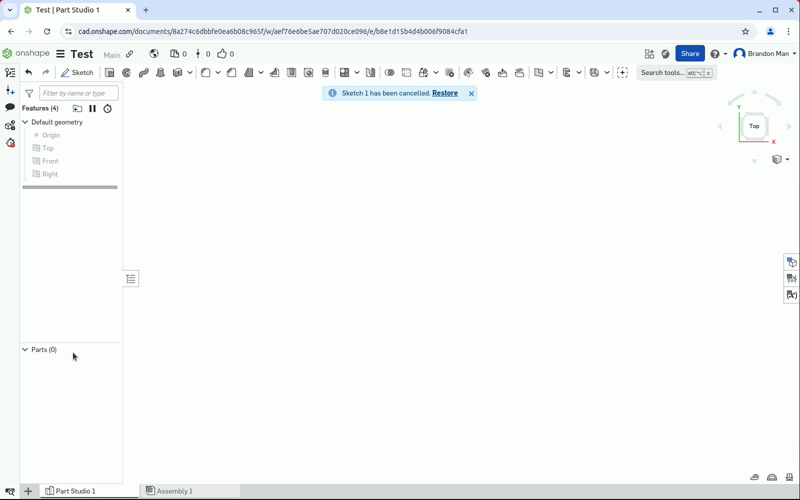
key(up)
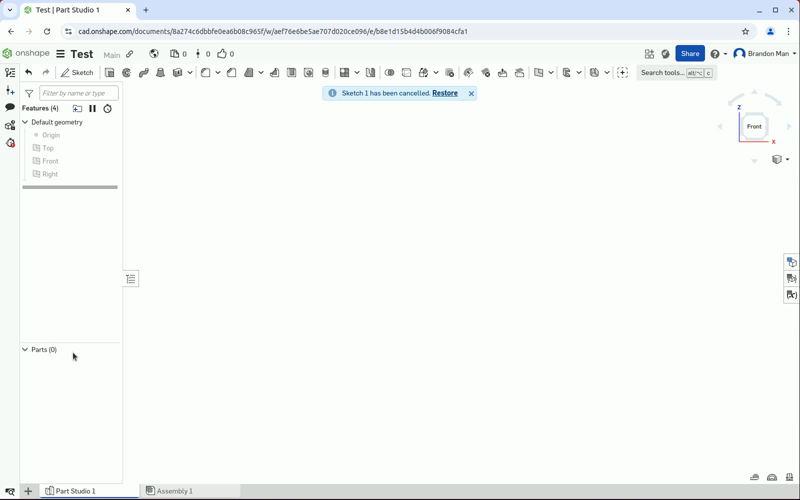
key_up(shift)
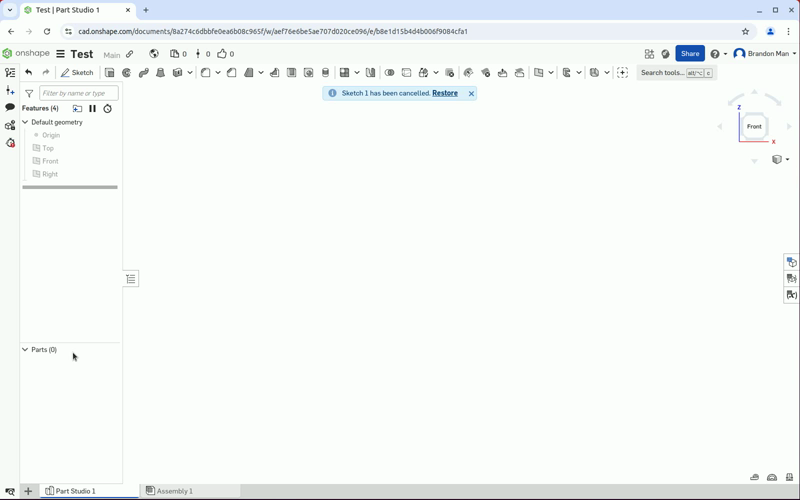
key(space)
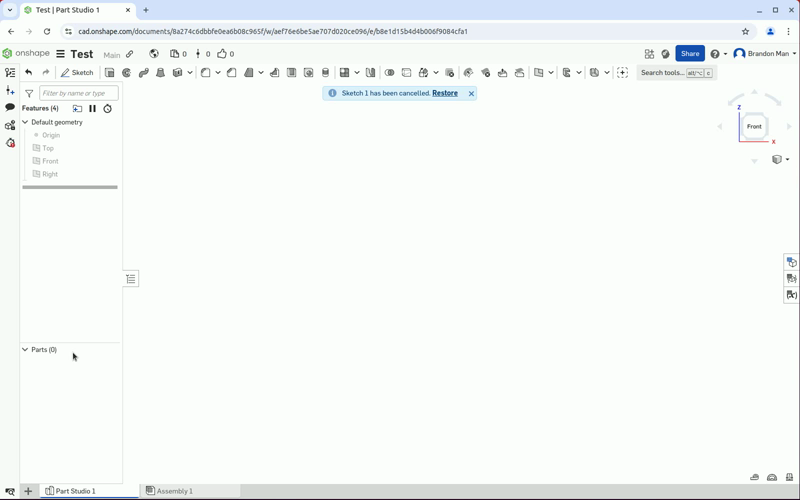
key_down(shift)
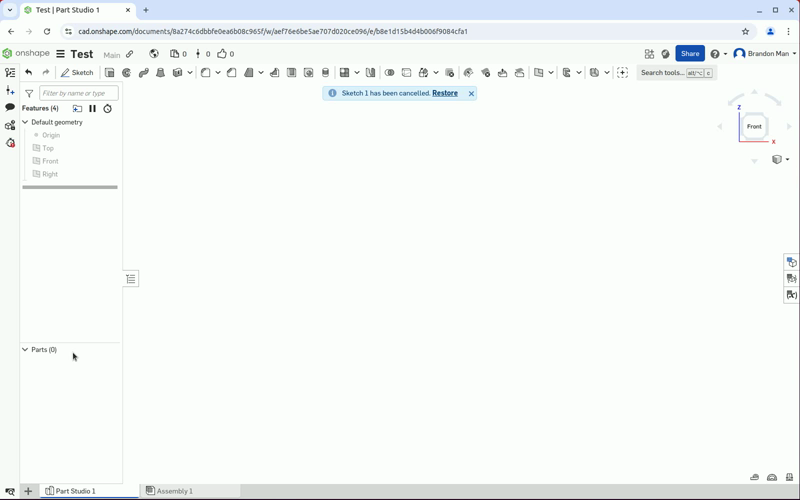
key(left)
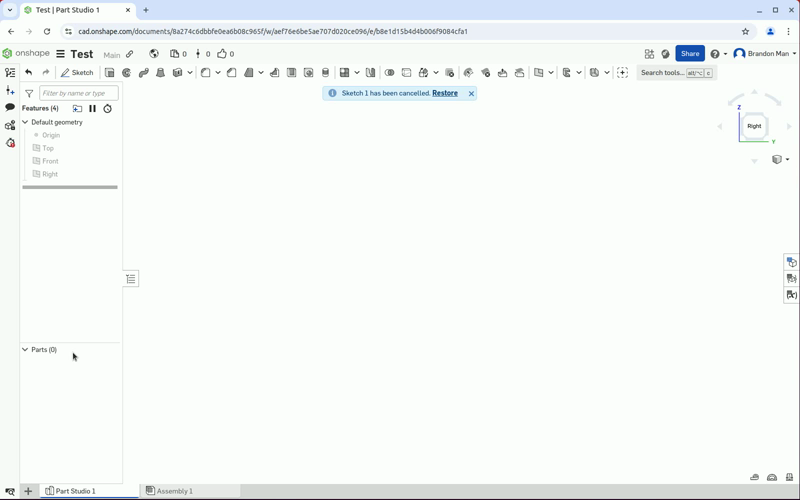
key_up(shift)
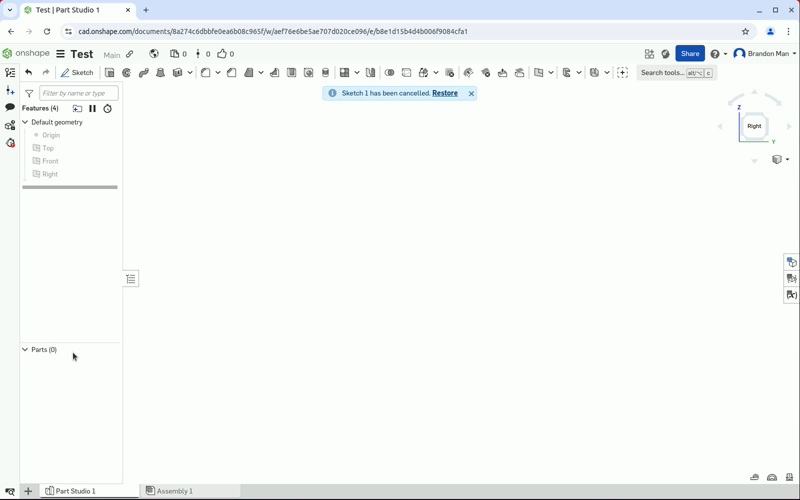
mouse_move(73, 352)
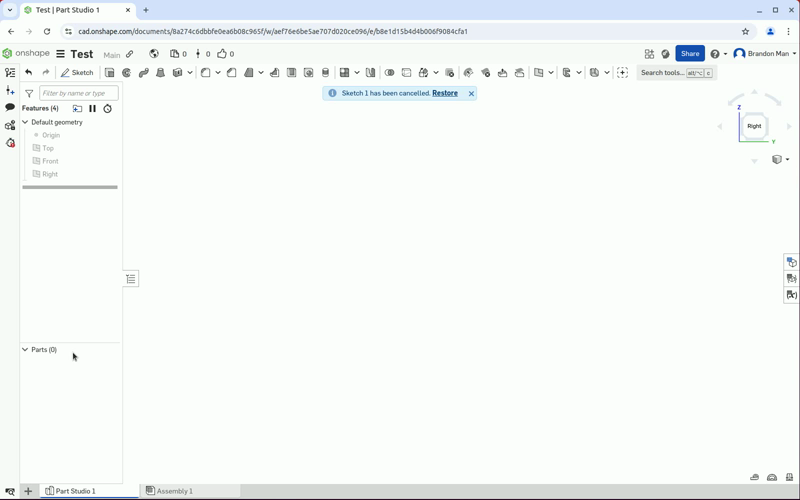
key(shift+y)
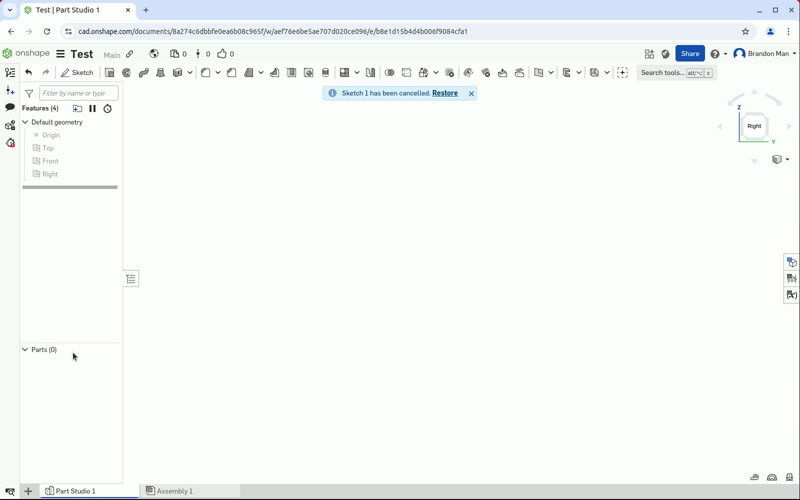
key(shift+s)
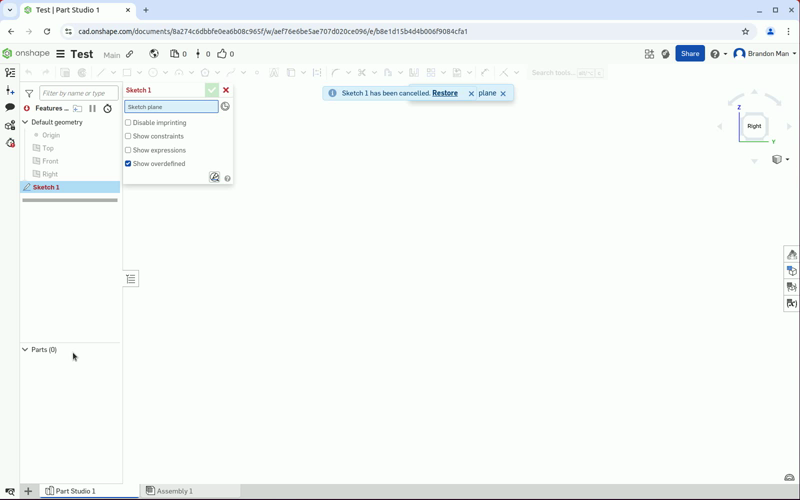
mouse_move(73, 176)
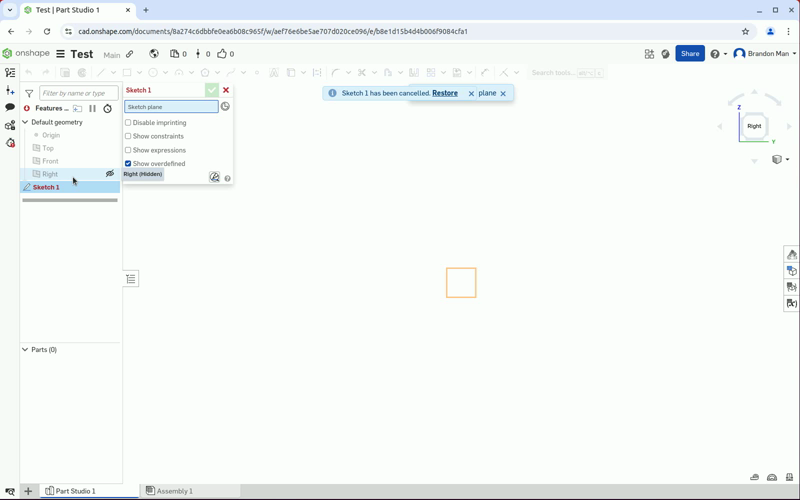
click(73, 176)
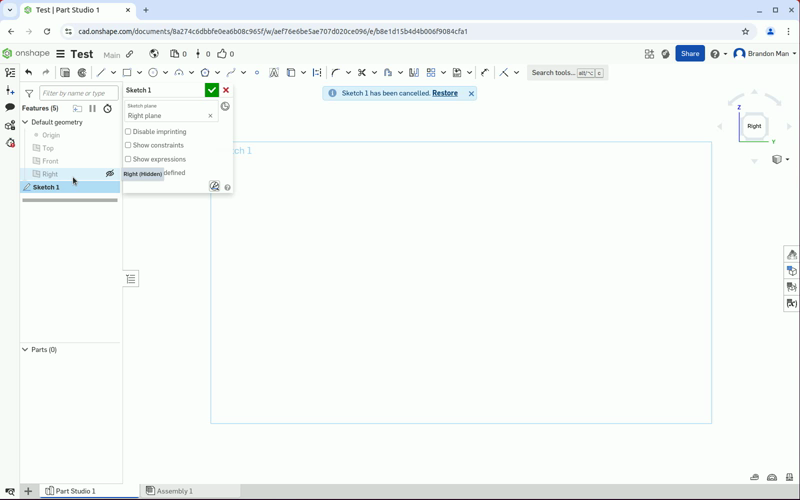
mouse_move(73, 352)
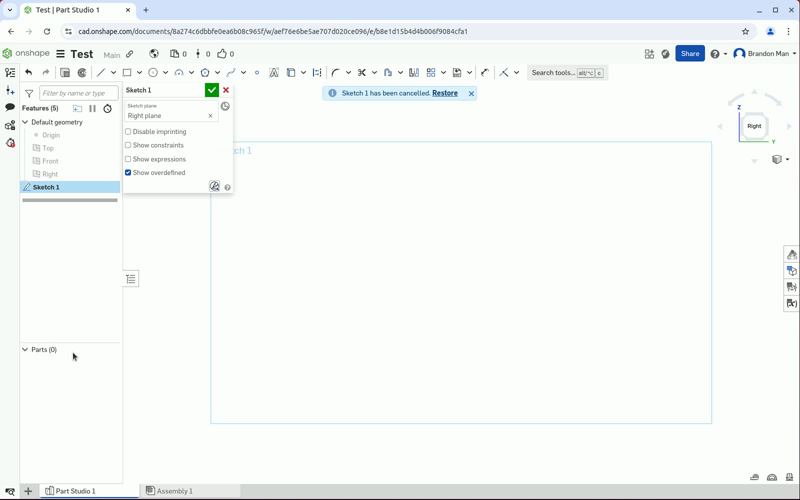
key(y)
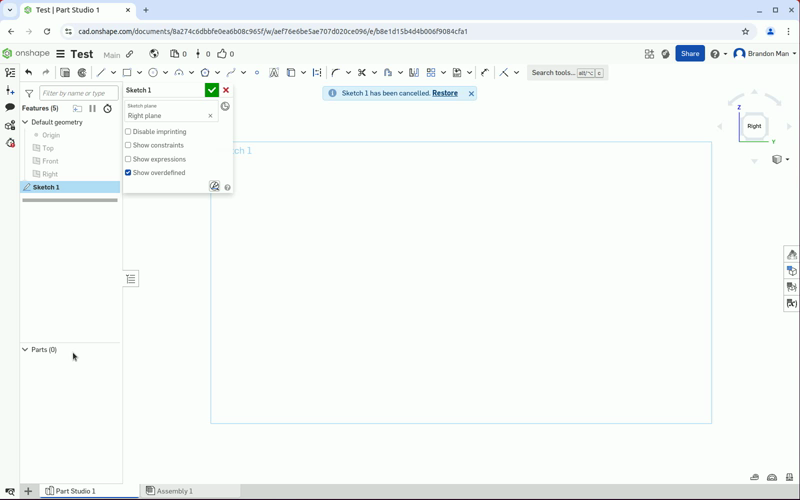
key(l)
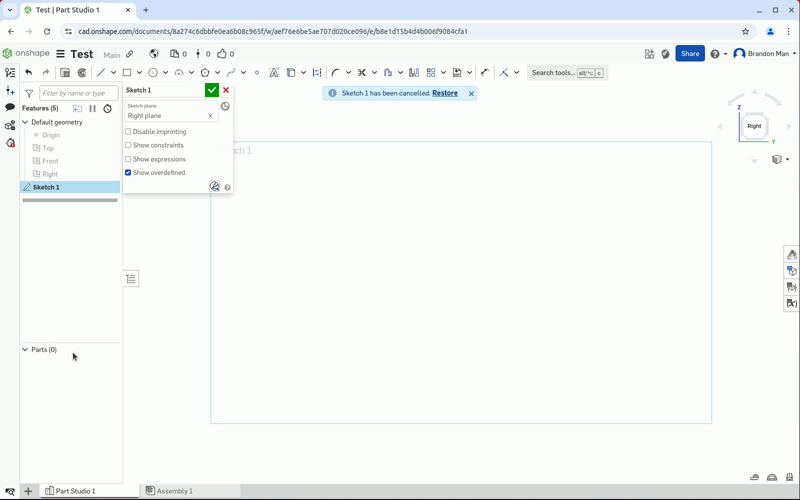
key_down(shift)
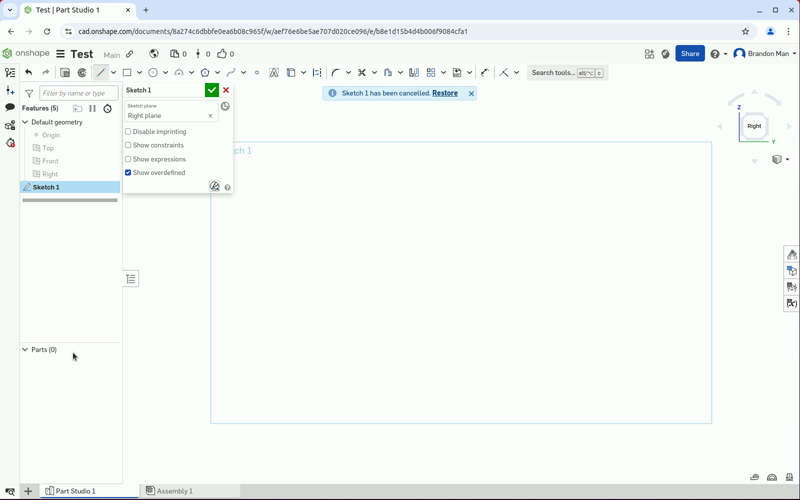
mouse_move(348, 340)
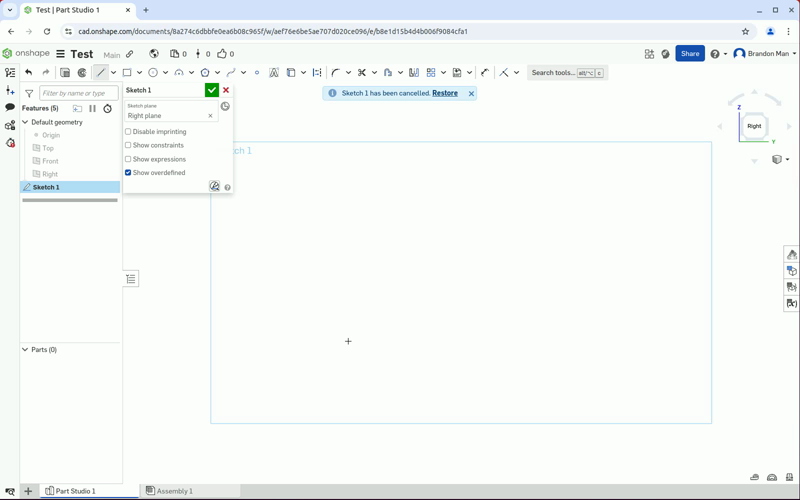
click(348, 340)
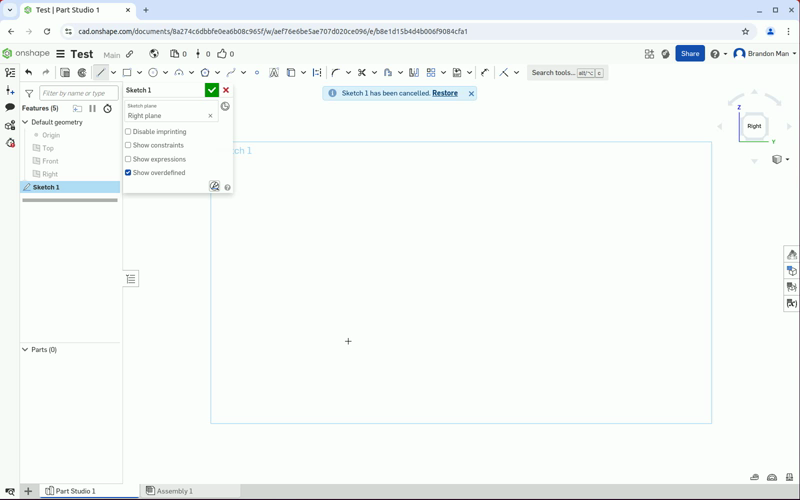
key_up(shift)
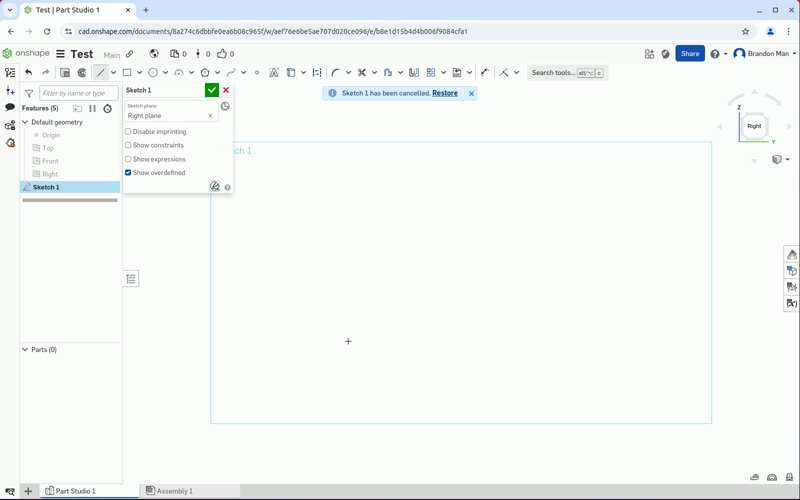
key_down(shift)
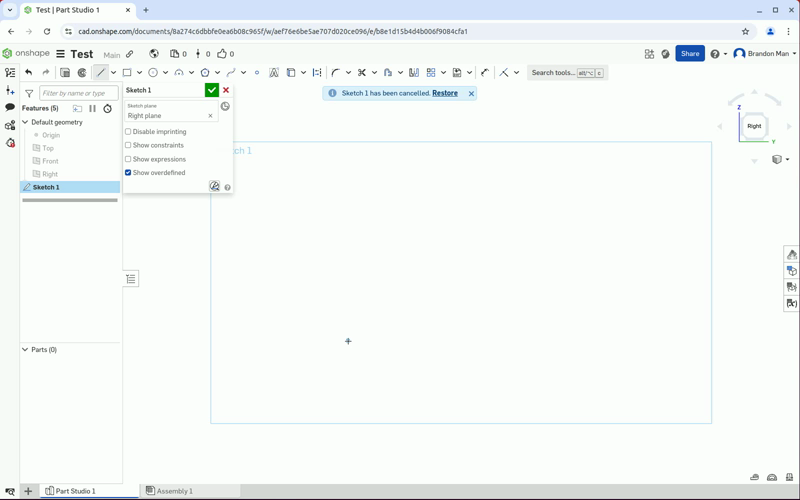
mouse_move(378, 340)
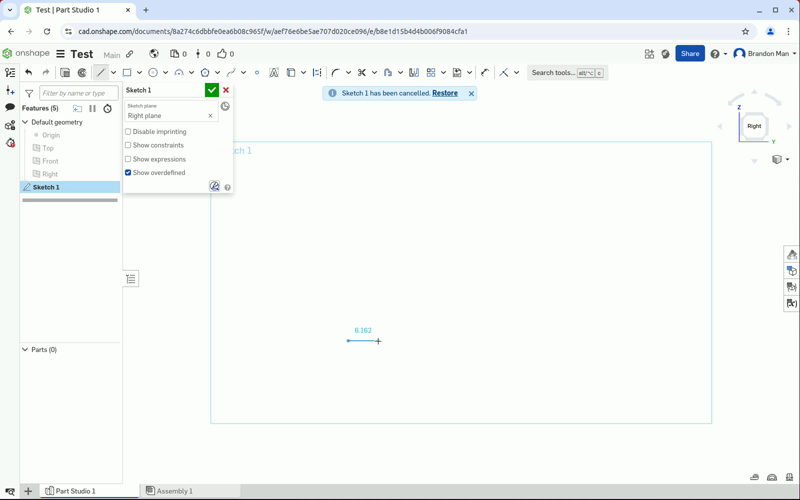
mouse_move(389, 340)
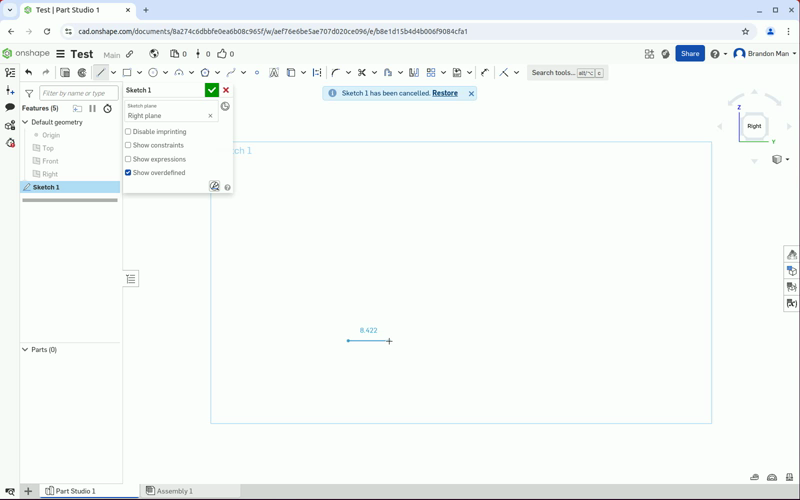
click(389, 340)
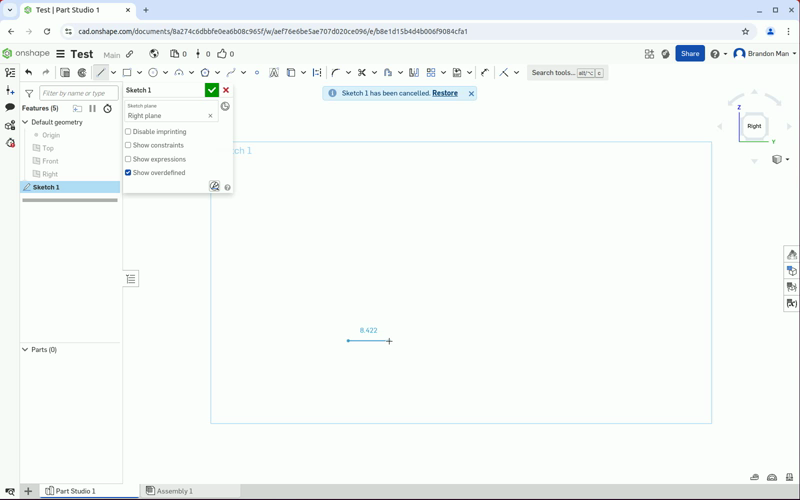
key_up(shift)
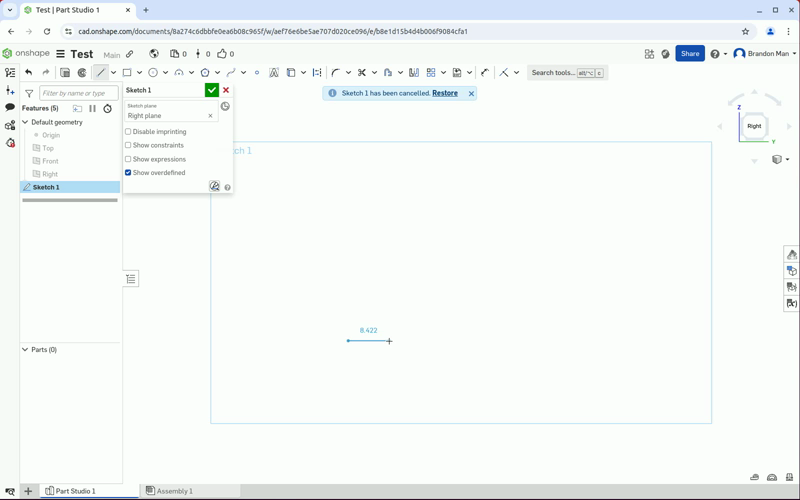
key_down(shift)
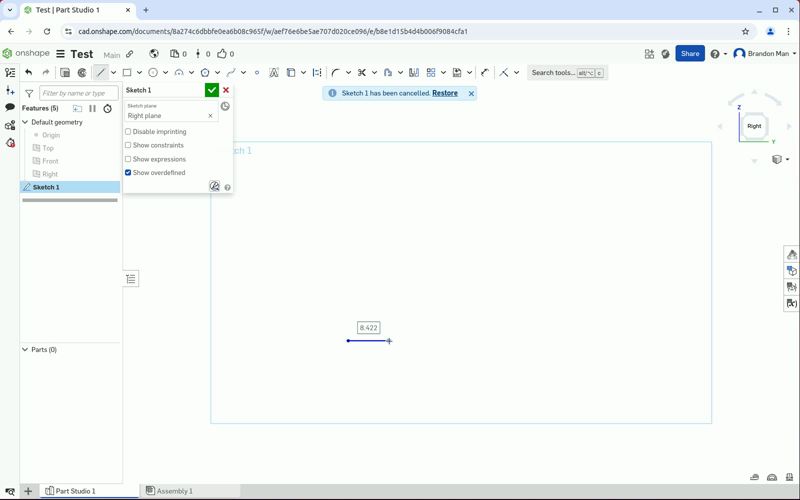
mouse_move(389, 190)
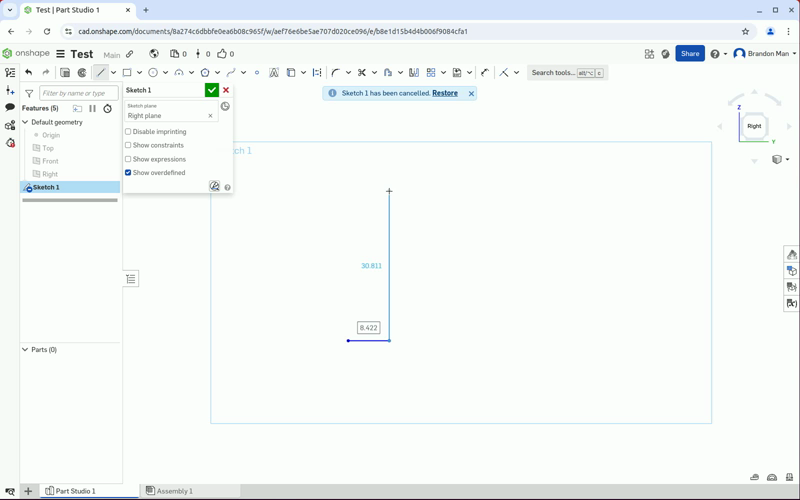
click(389, 190)
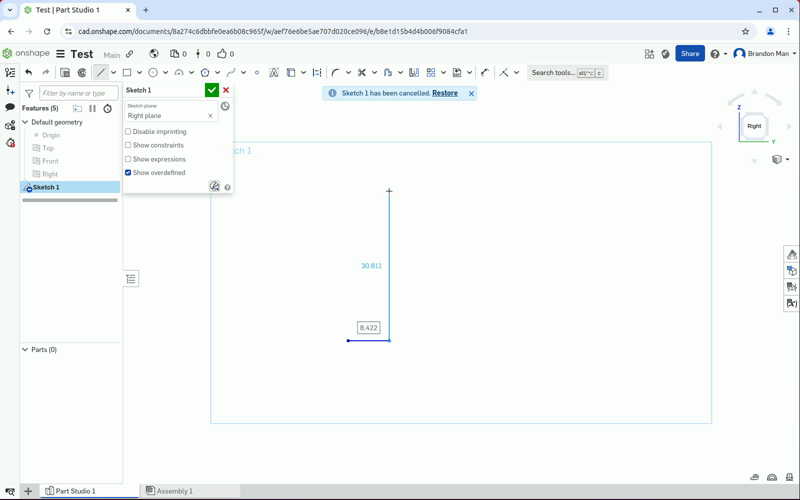
key_up(shift)
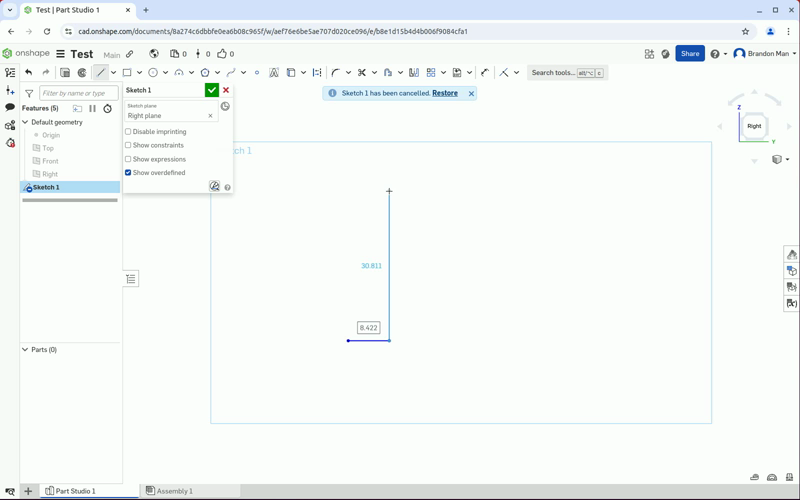
key_down(shift)
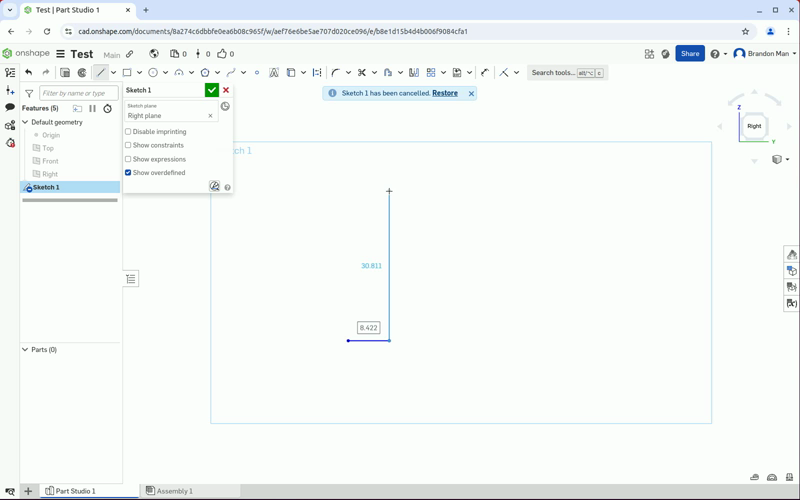
mouse_move(419, 190)
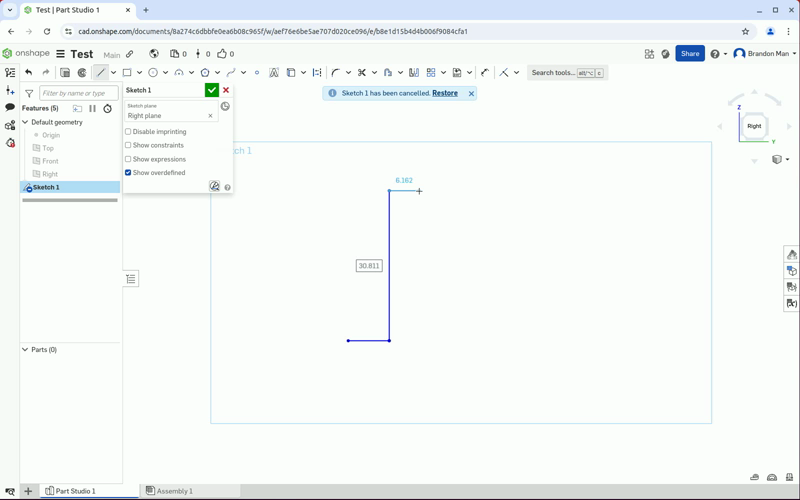
mouse_move(348, 190)
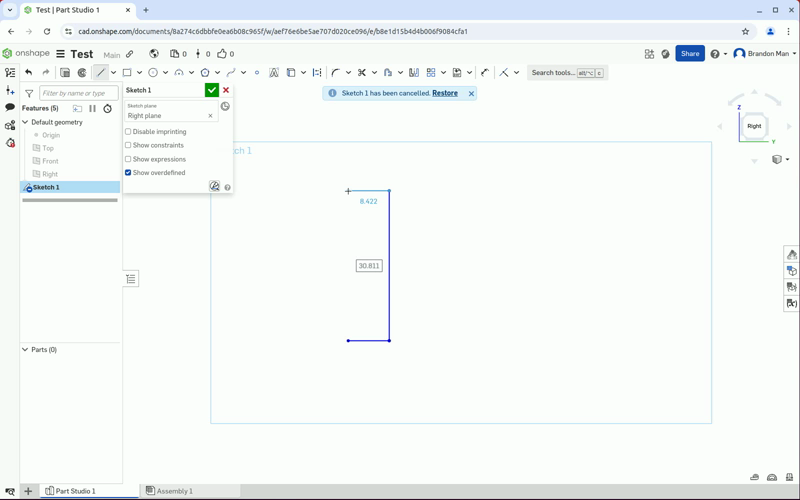
click(348, 190)
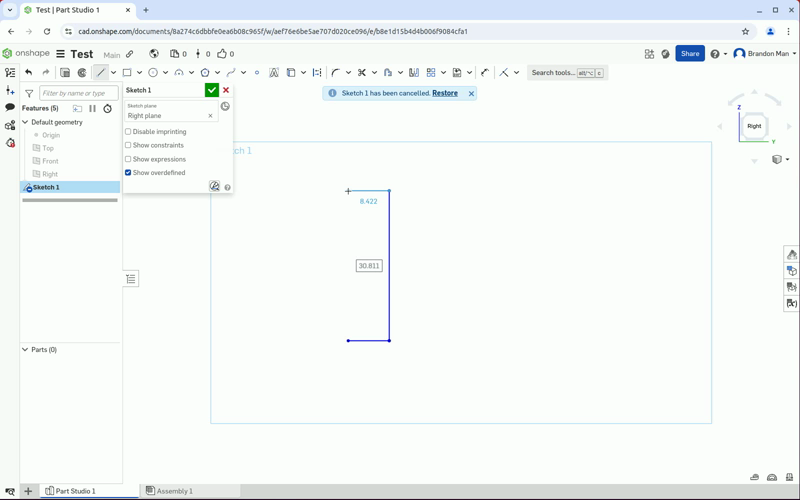
key_up(shift)
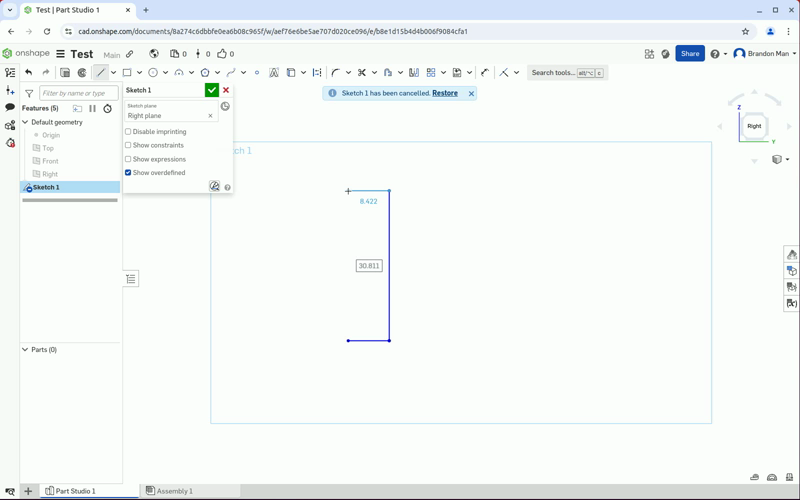
key_down(shift)
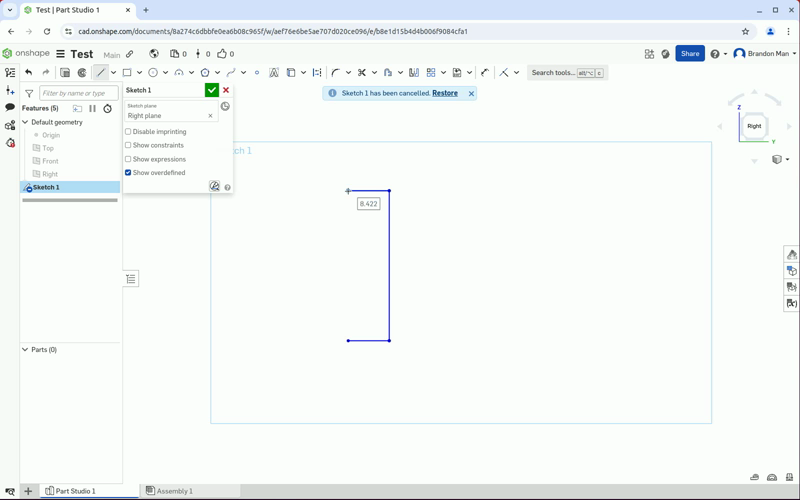
mouse_move(348, 340)
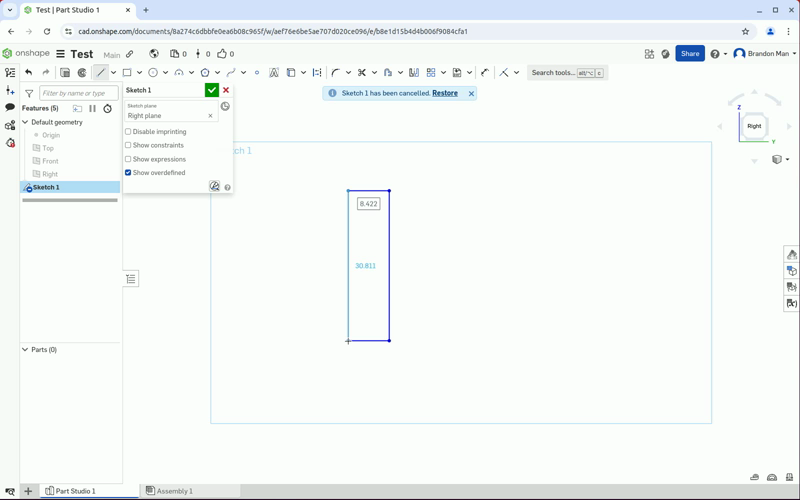
key_up(shift)
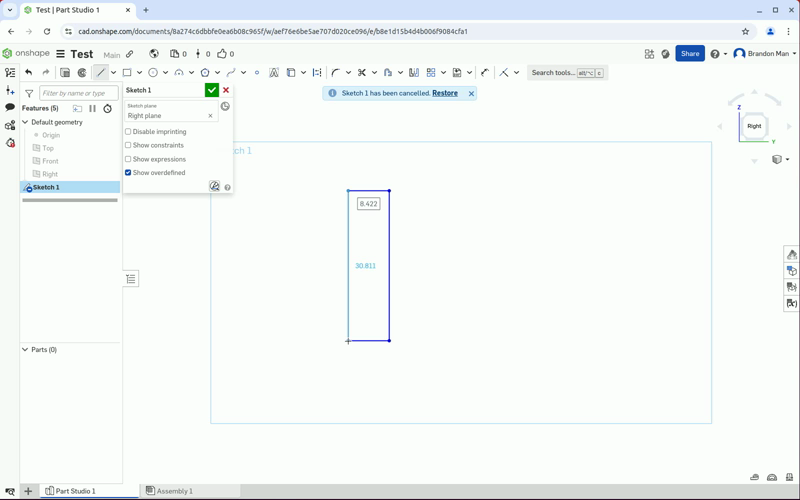
click(348, 340)
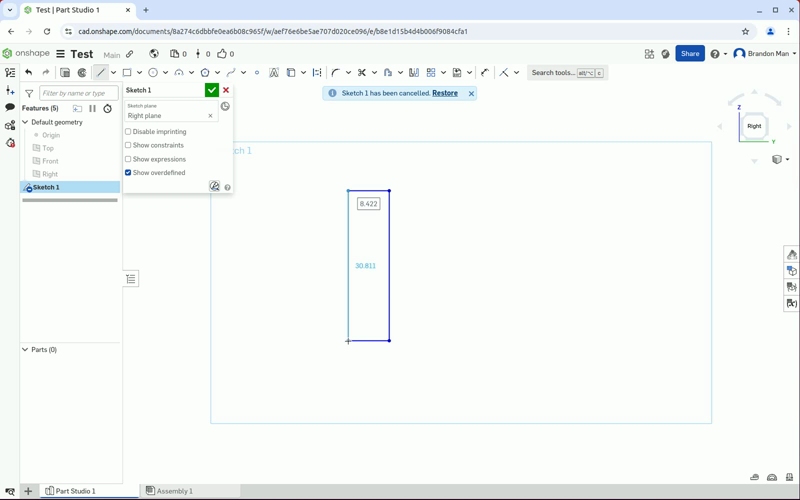
key(esc)
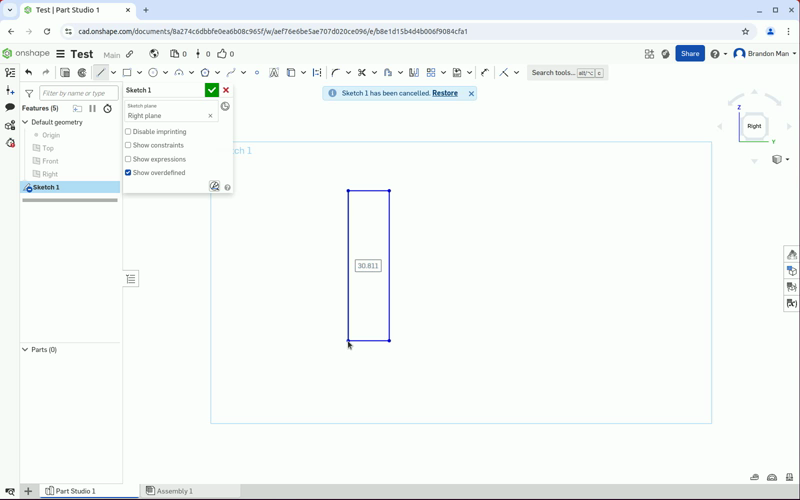
mouse_move(357, 265)
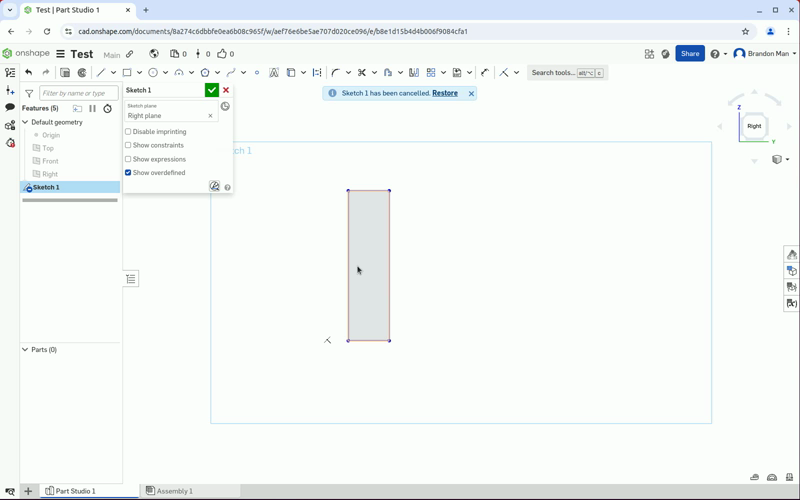
click(357, 265)
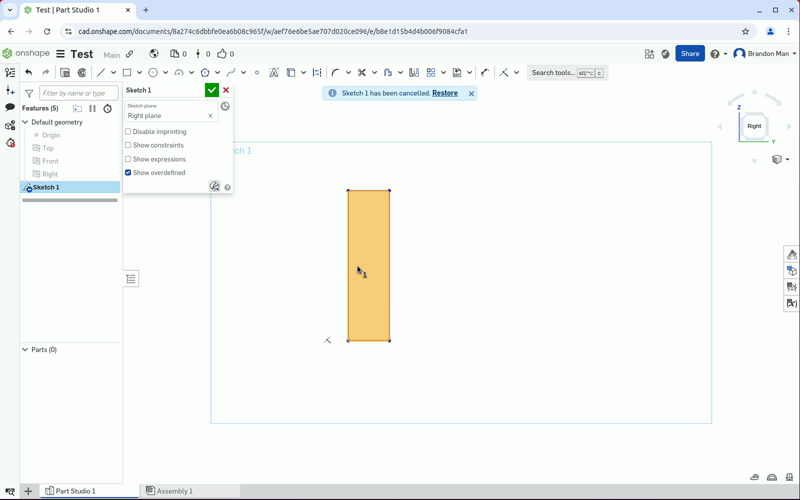
mouse_move(73, 352)
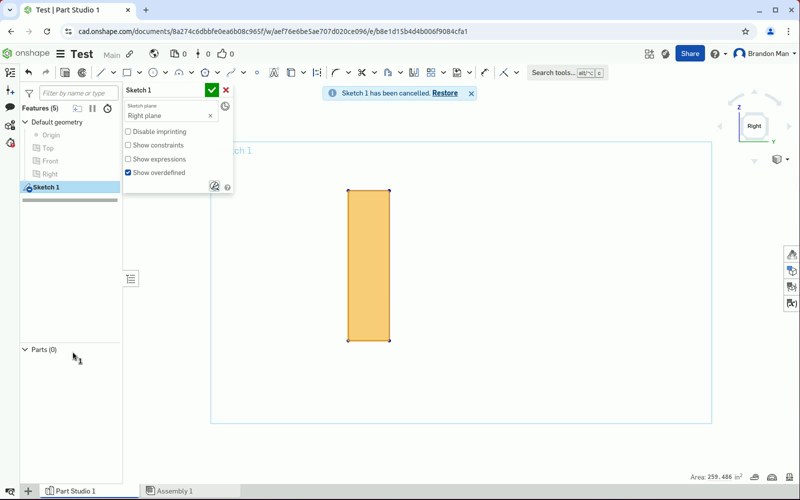
key(shift+y)
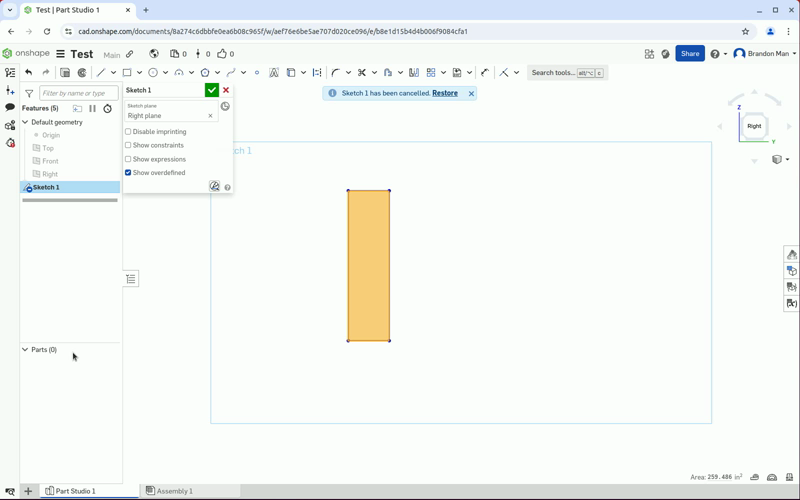
key(shift+e)
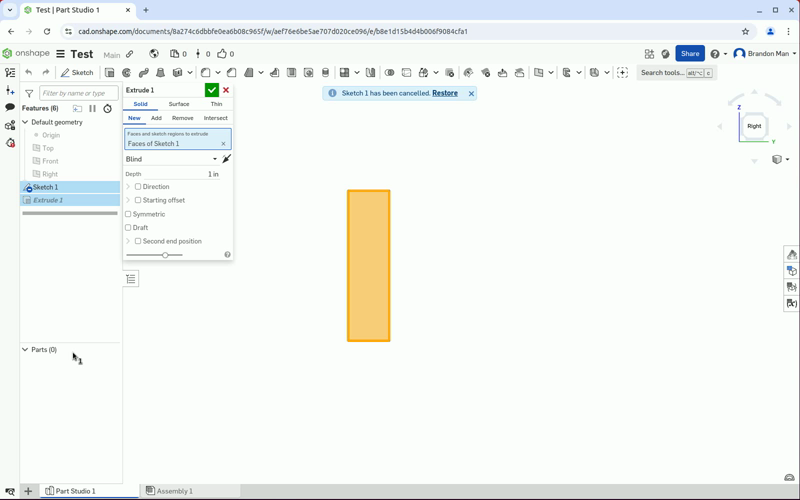
mouse_move(143, 106)
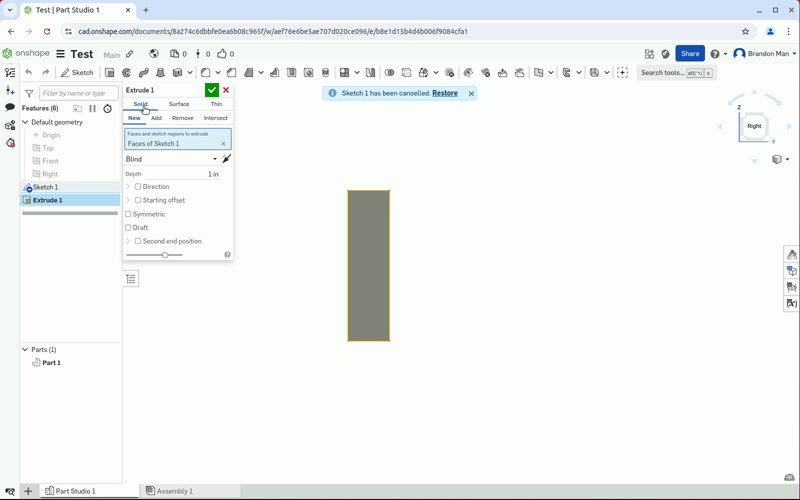
click(143, 106)
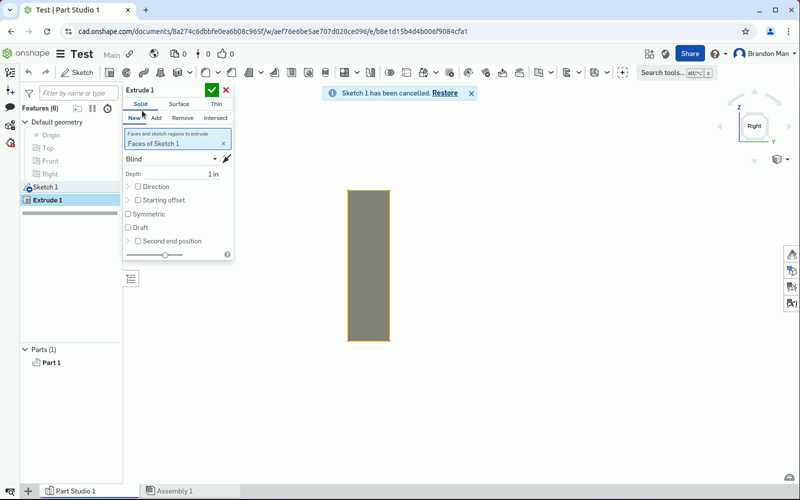
mouse_move(137, 120)
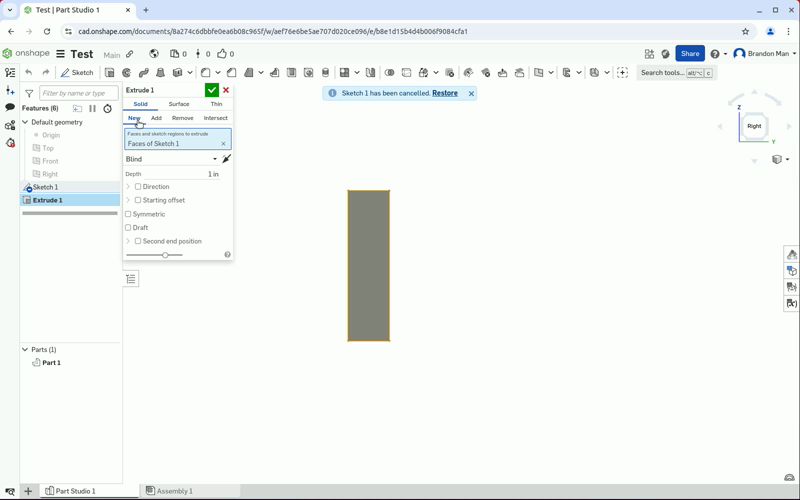
click(137, 120)
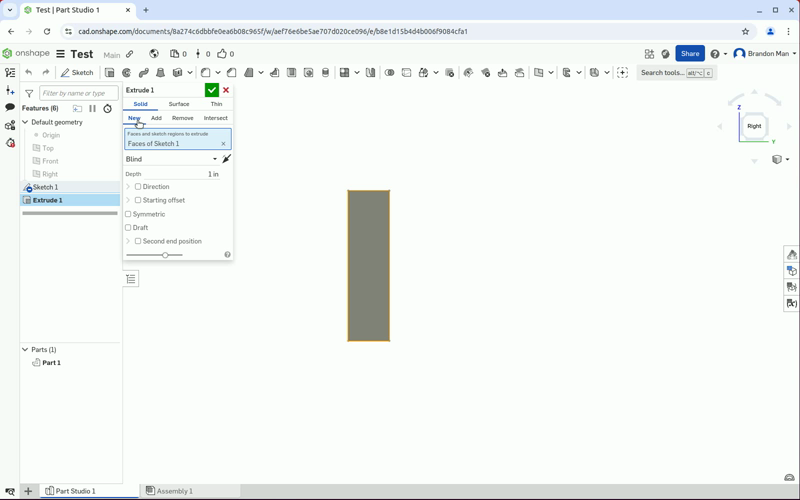
key(tab, 4)
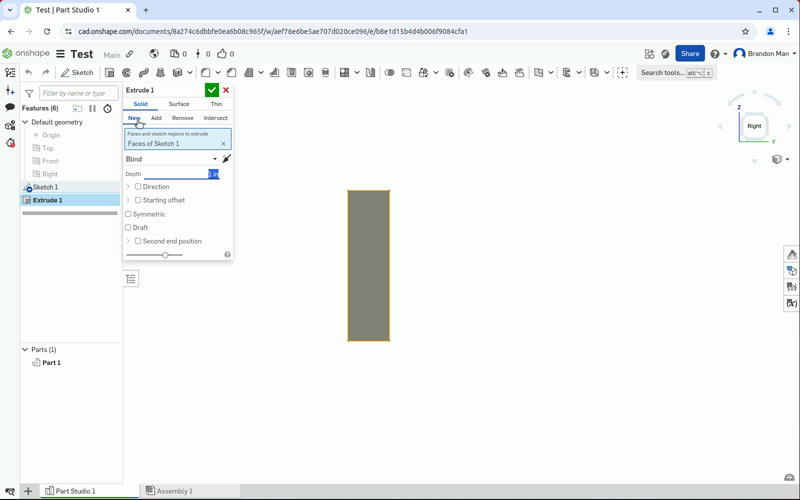
text(3.851)
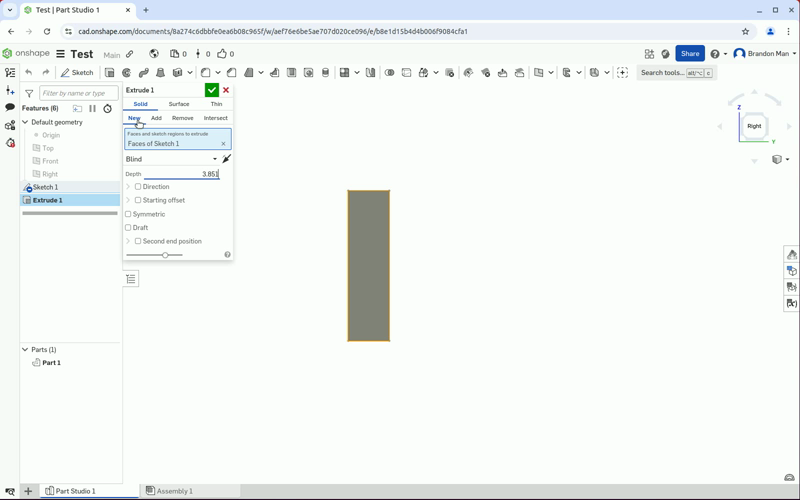
key(enter)
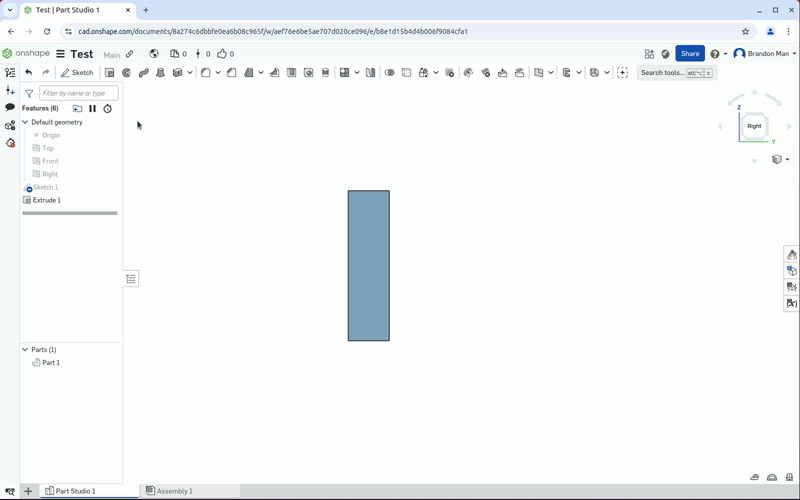
key(shift+h)
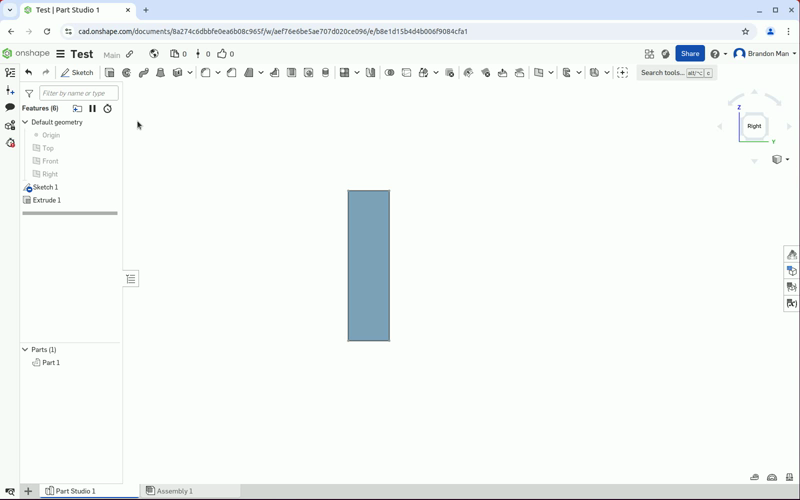
key(shift+h)
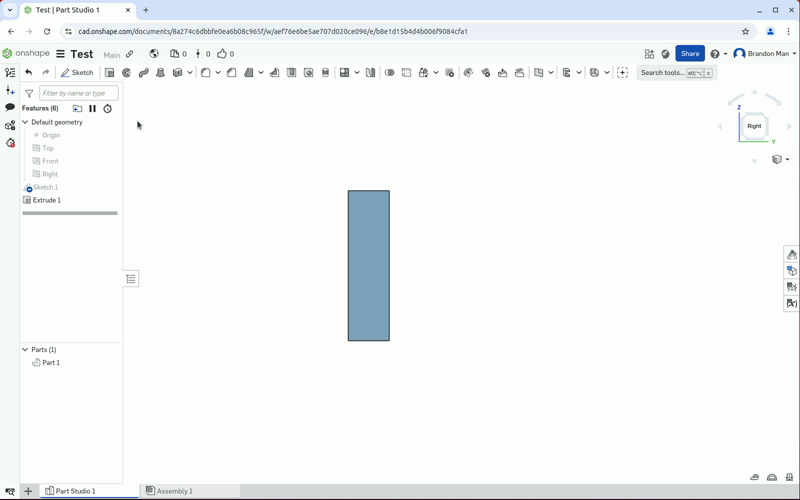
mouse_move(73, 189)
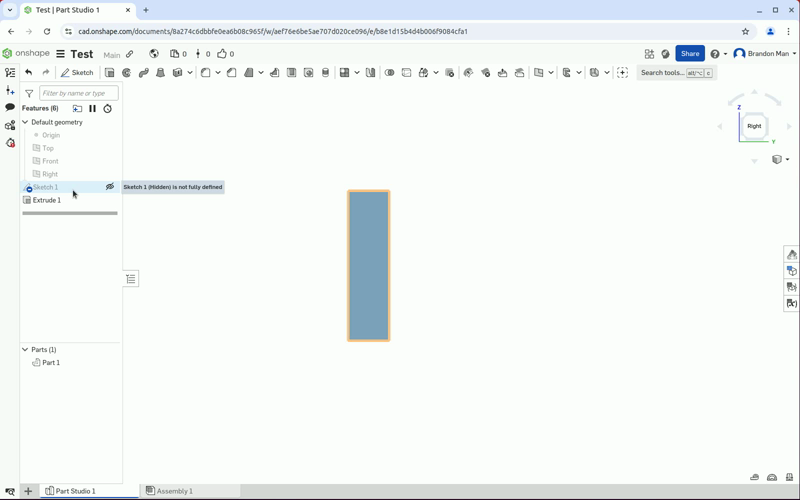
click(73, 189)
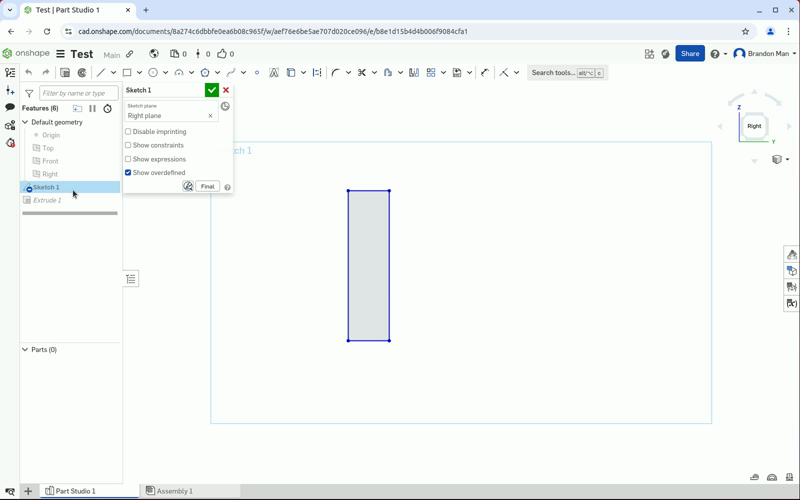
mouse_move(229, 92)
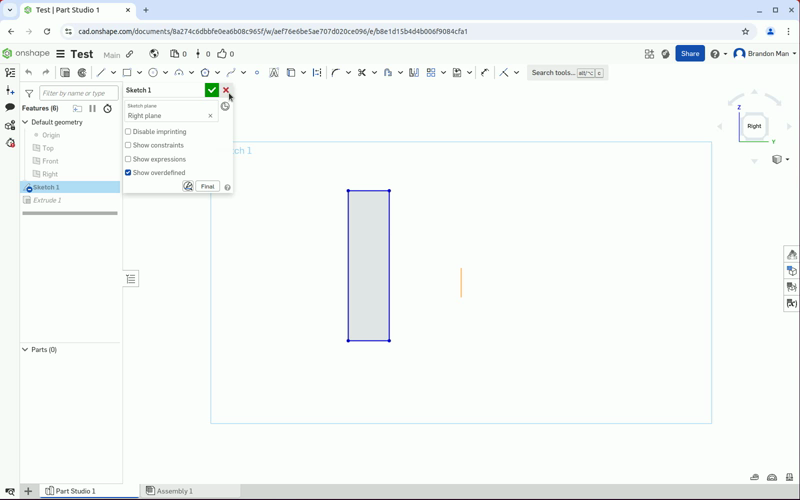
click(229, 92)
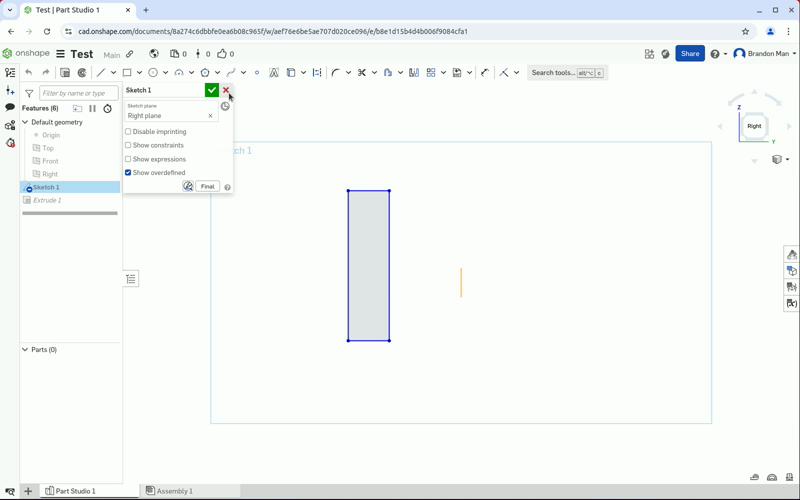
key(shift+s)
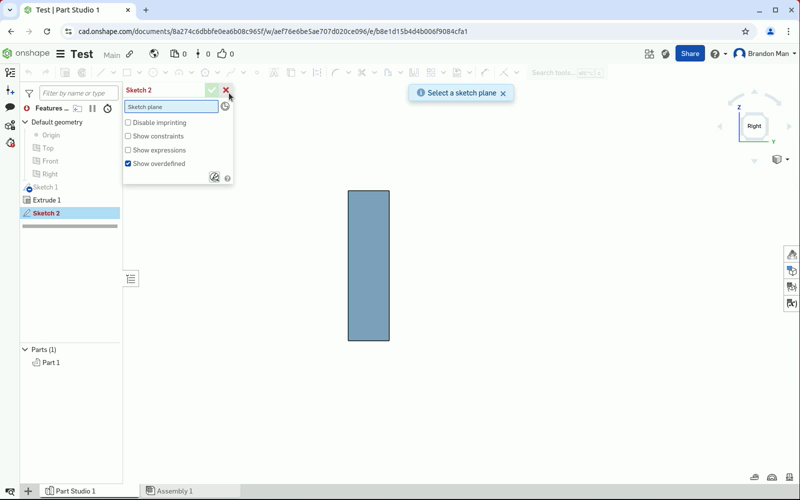
mouse_move(73, 176)
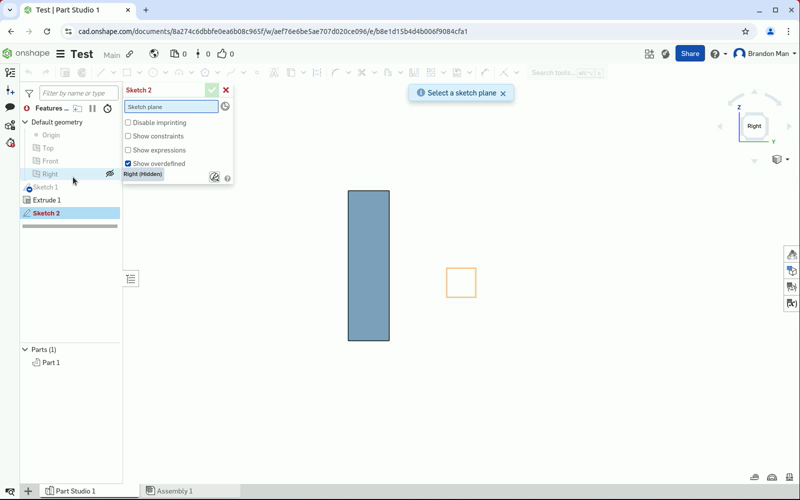
click(73, 176)
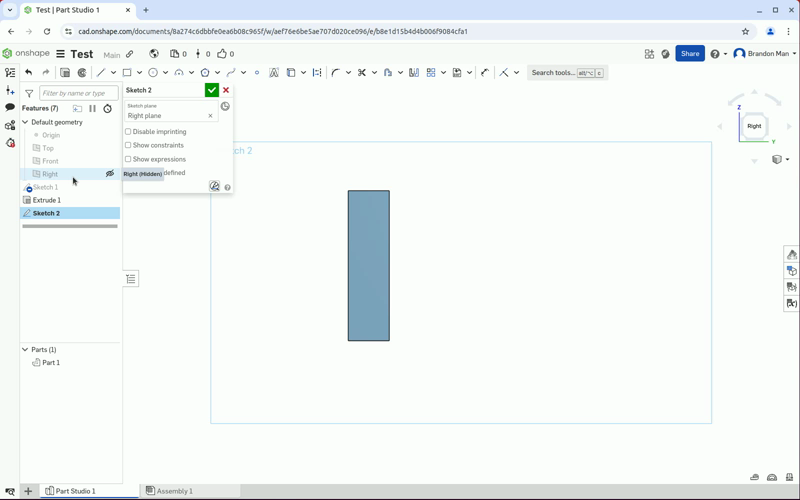
mouse_move(73, 352)
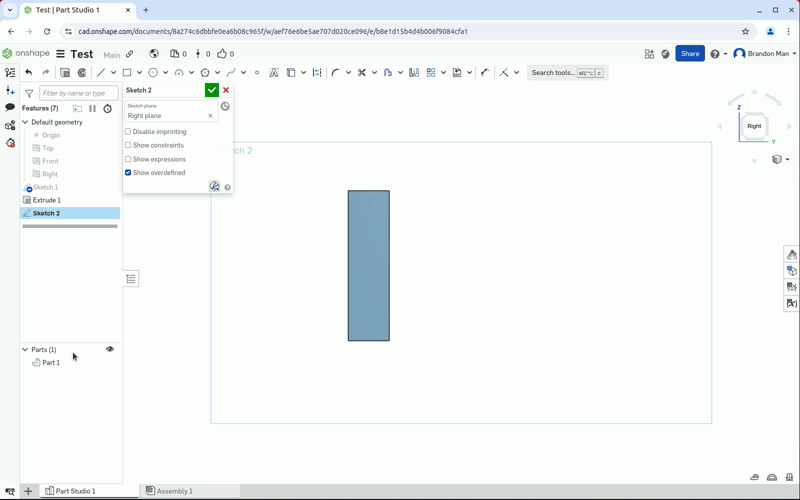
key(y)
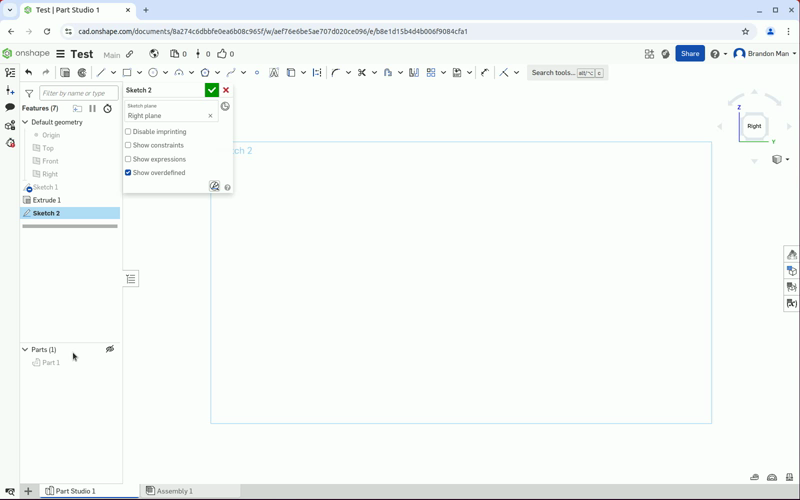
key(l)
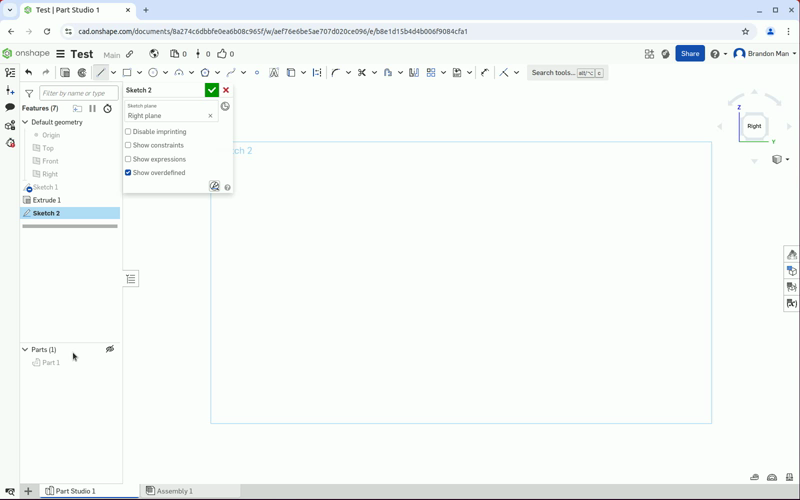
key_down(shift)
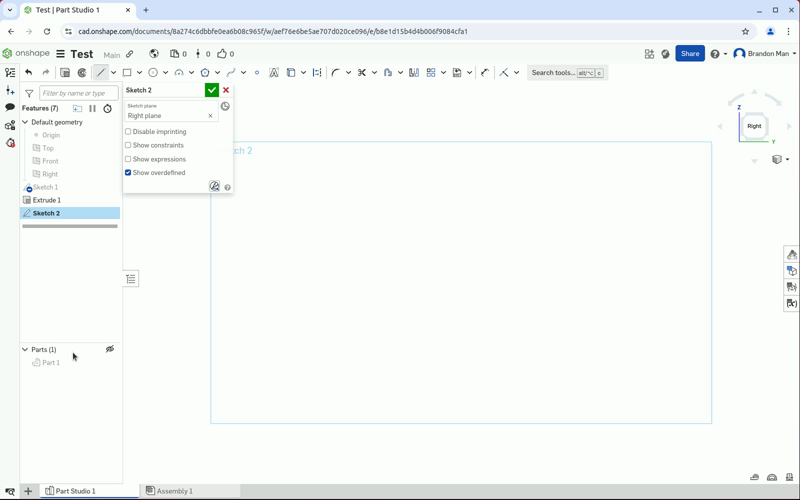
mouse_move(348, 380)
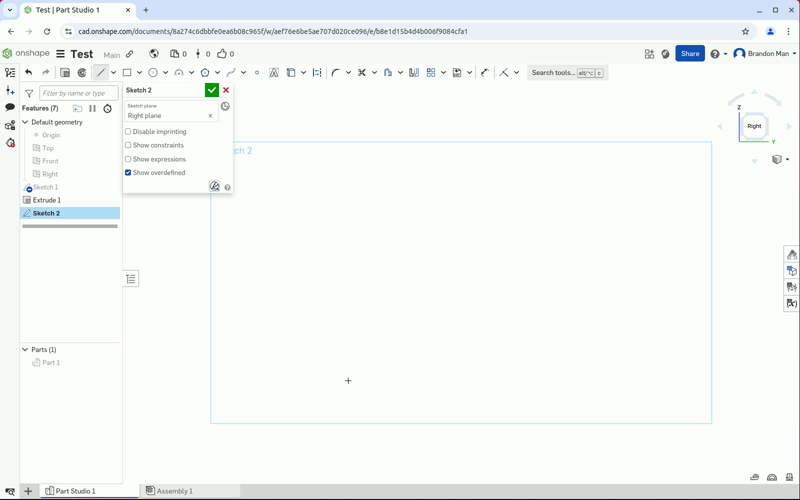
click(348, 380)
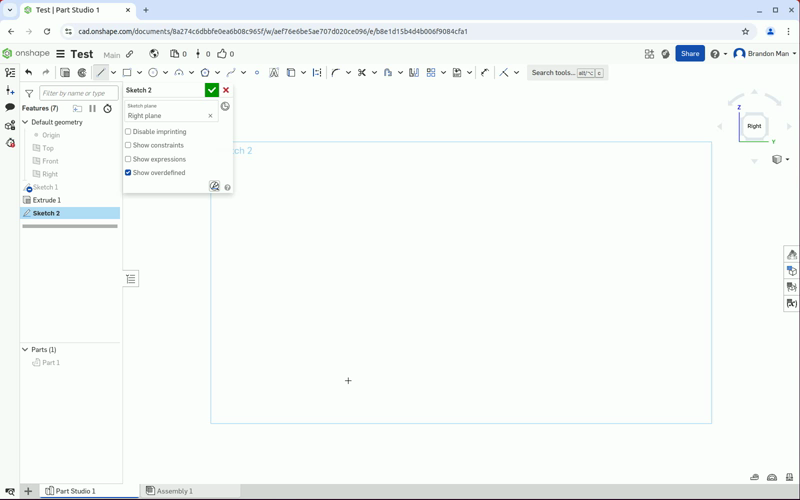
key_up(shift)
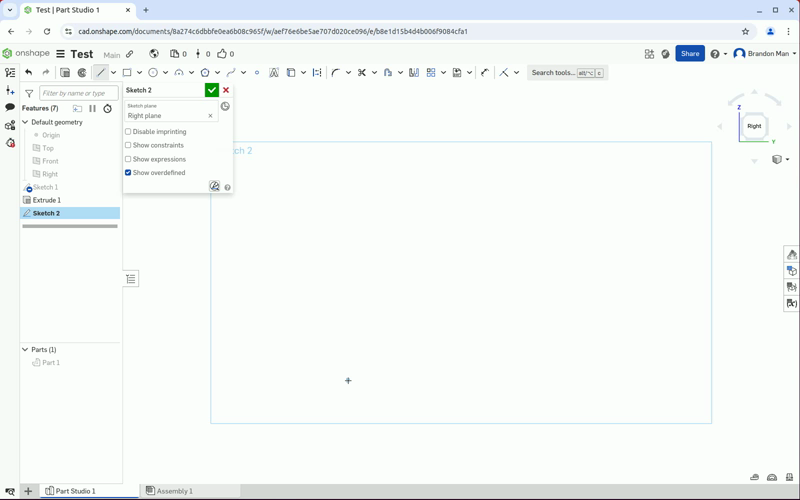
key_down(shift)
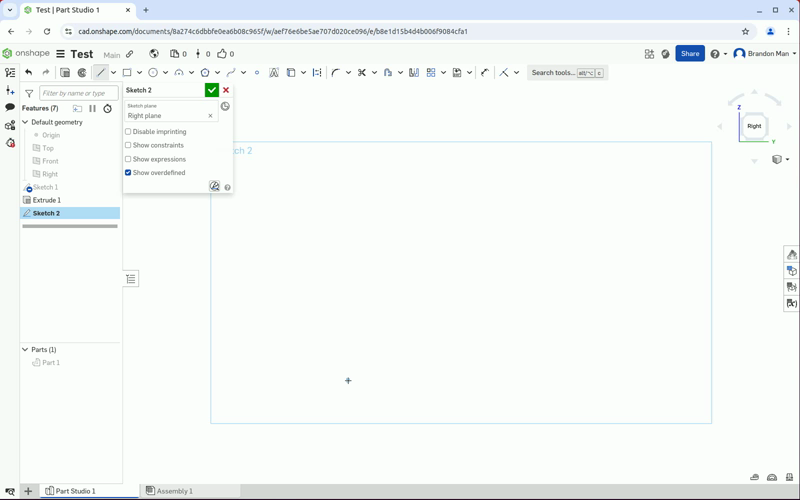
mouse_move(378, 380)
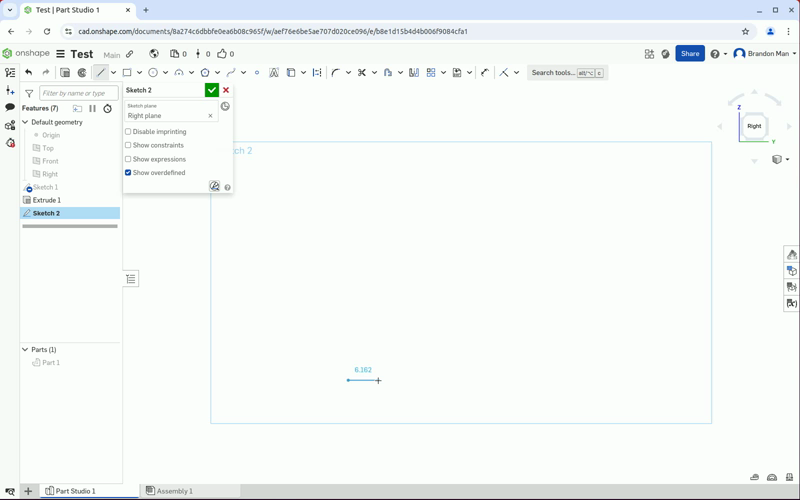
mouse_move(388, 380)
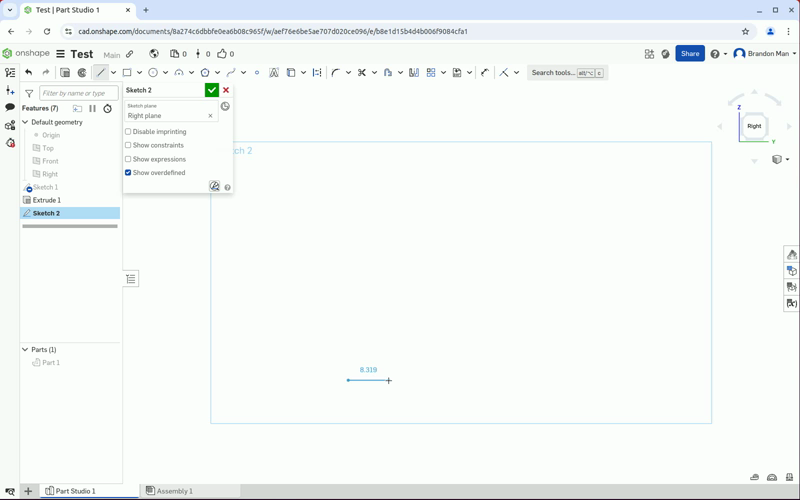
click(388, 380)
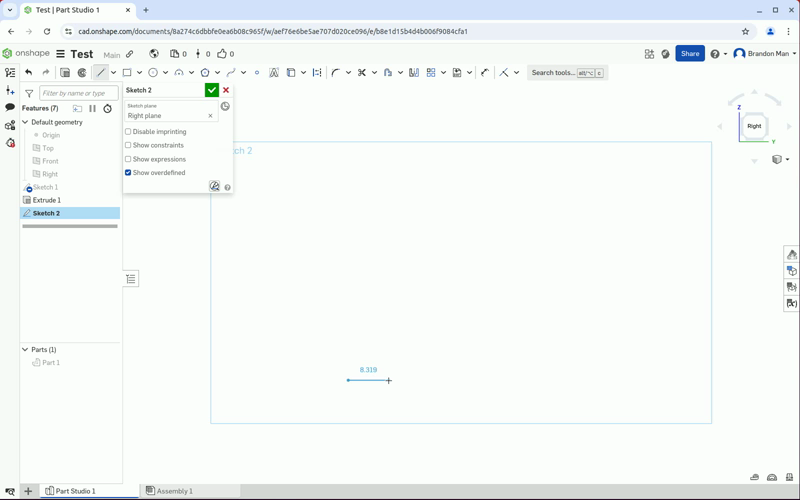
key_up(shift)
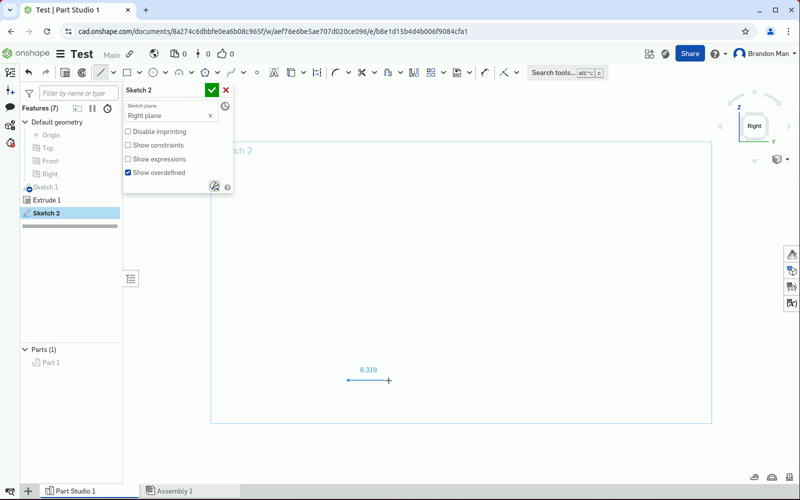
key_down(shift)
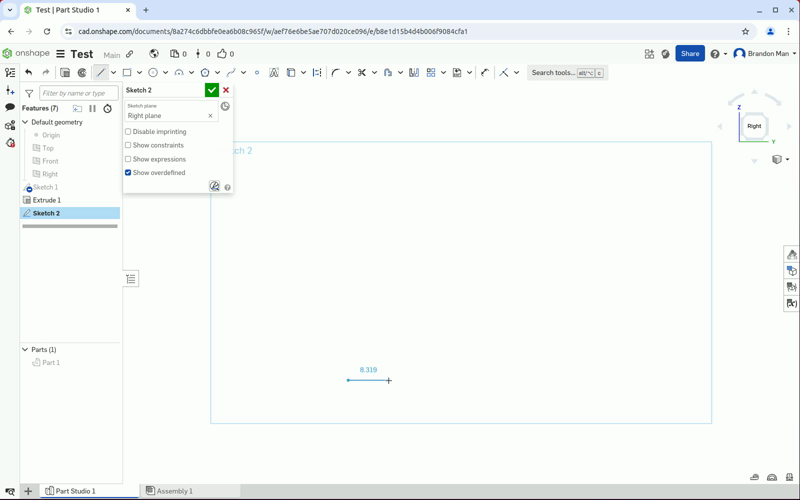
mouse_move(418, 380)
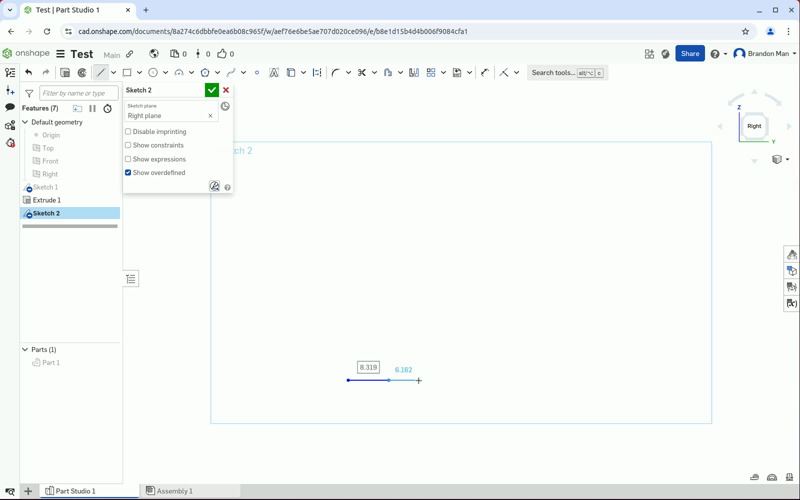
mouse_move(388, 339)
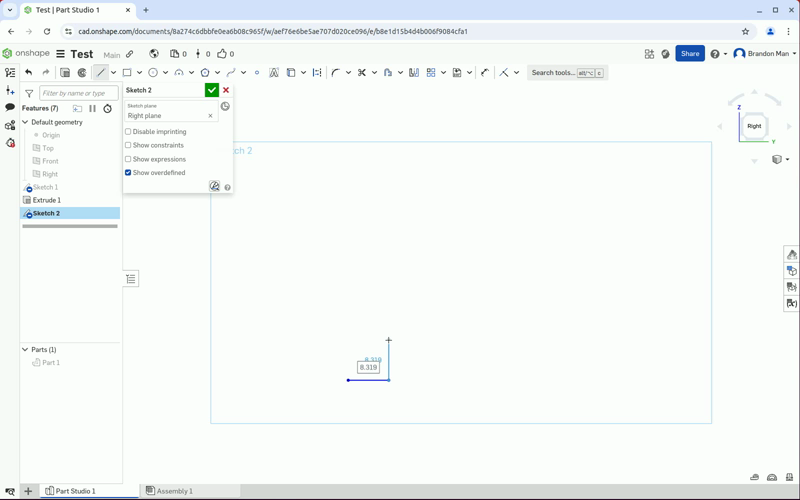
click(388, 339)
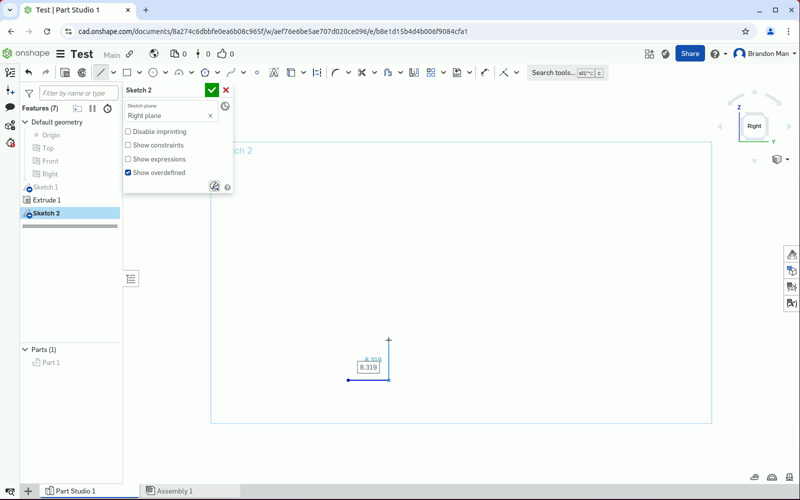
key_up(shift)
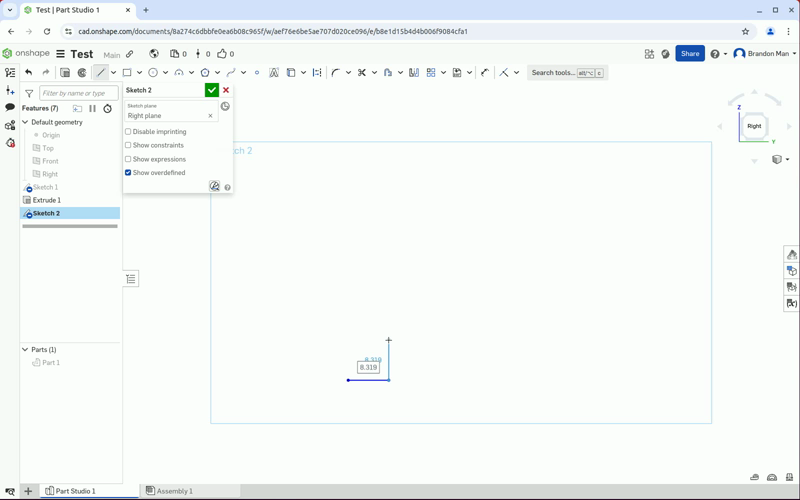
key_down(shift)
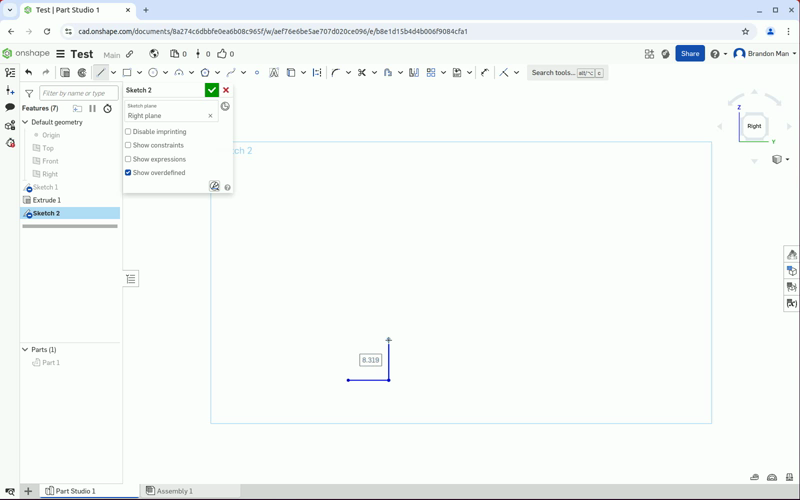
mouse_move(418, 339)
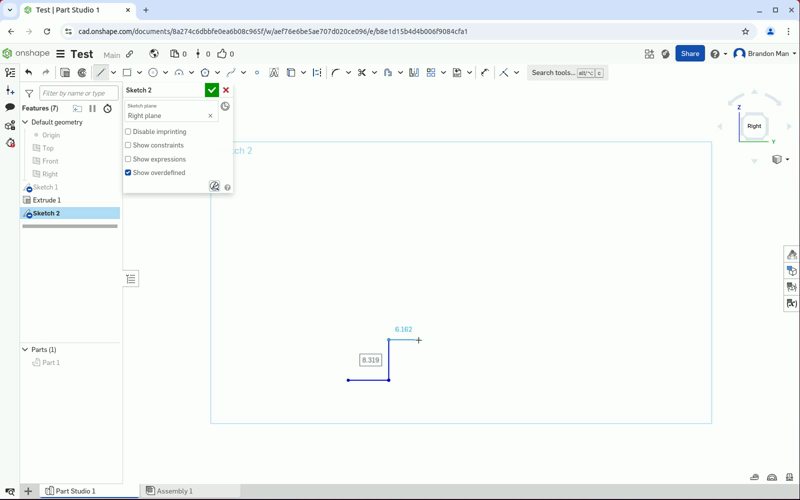
mouse_move(348, 339)
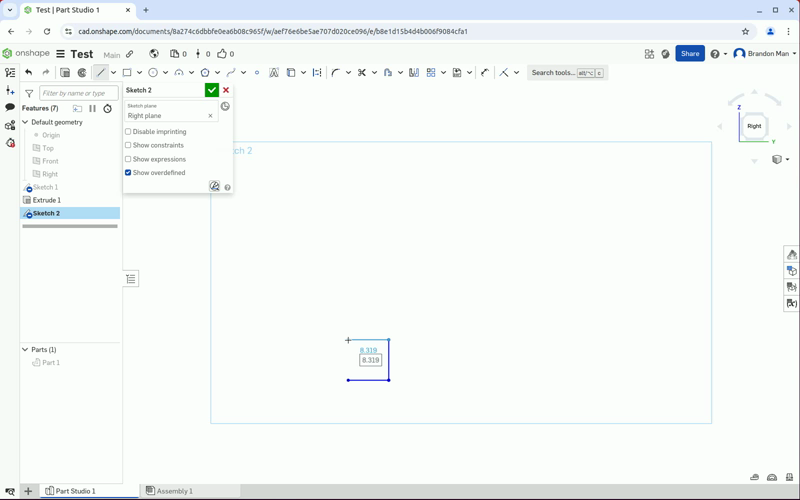
click(348, 339)
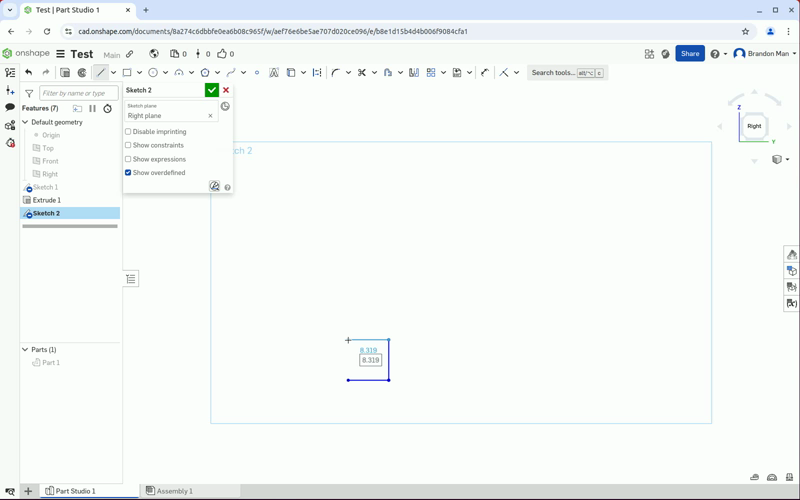
key_up(shift)
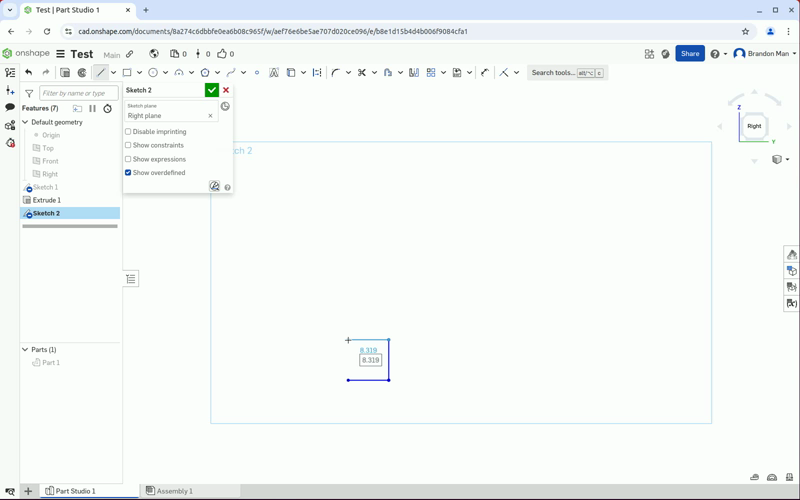
mouse_move(378, 339)
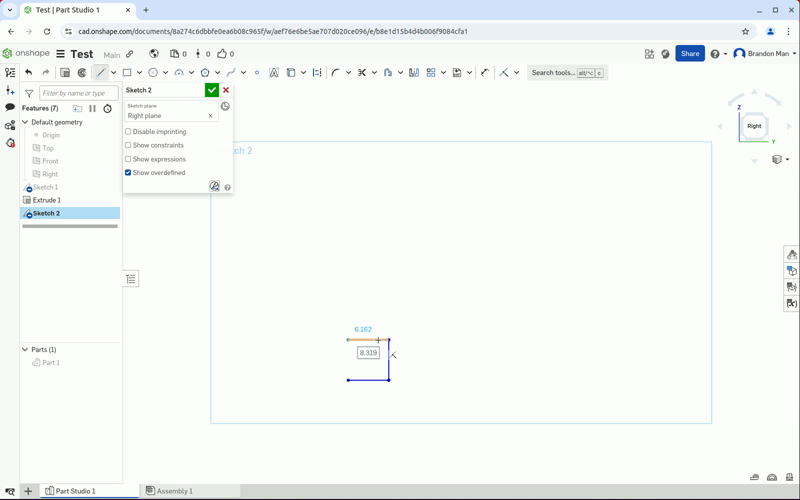
key_down(shift)
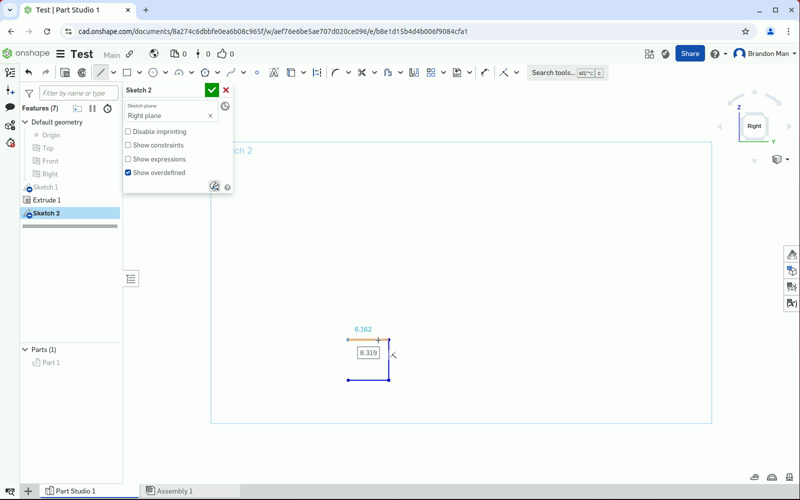
mouse_move(348, 380)
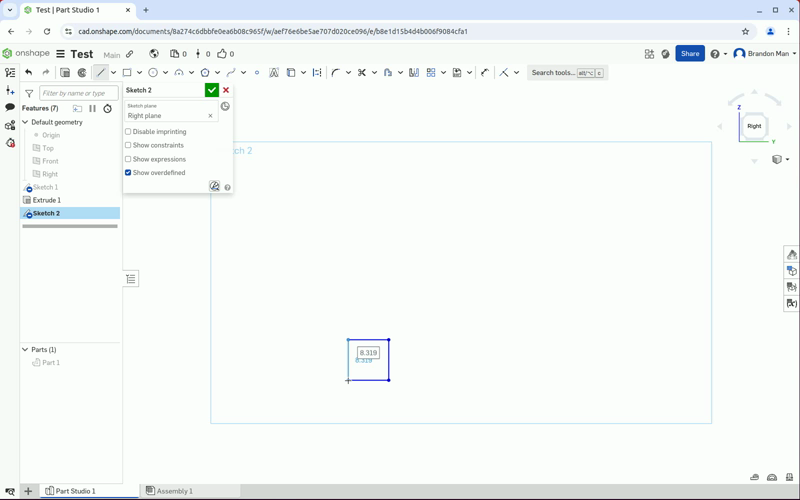
key_up(shift)
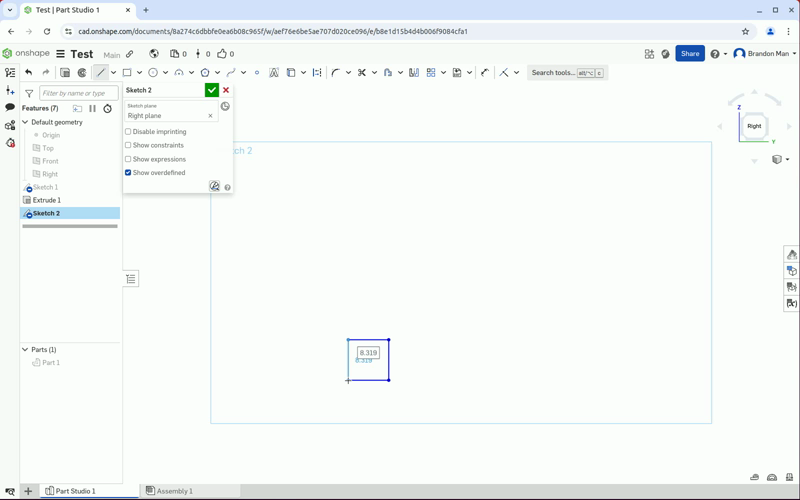
click(348, 380)
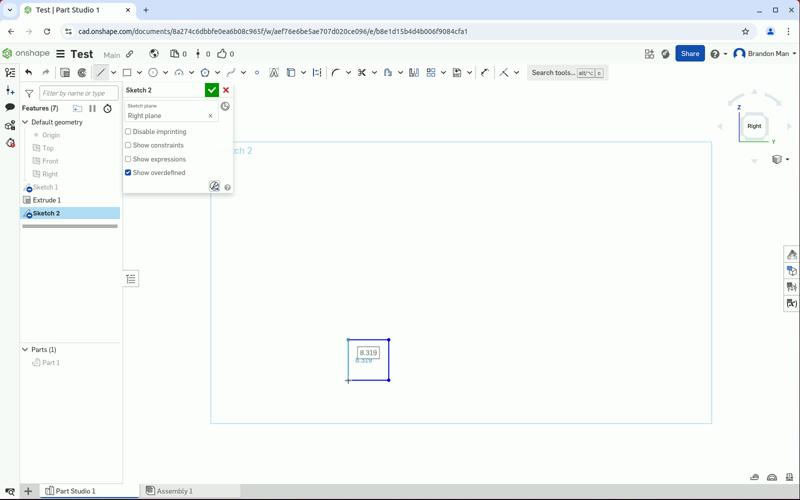
key(esc)
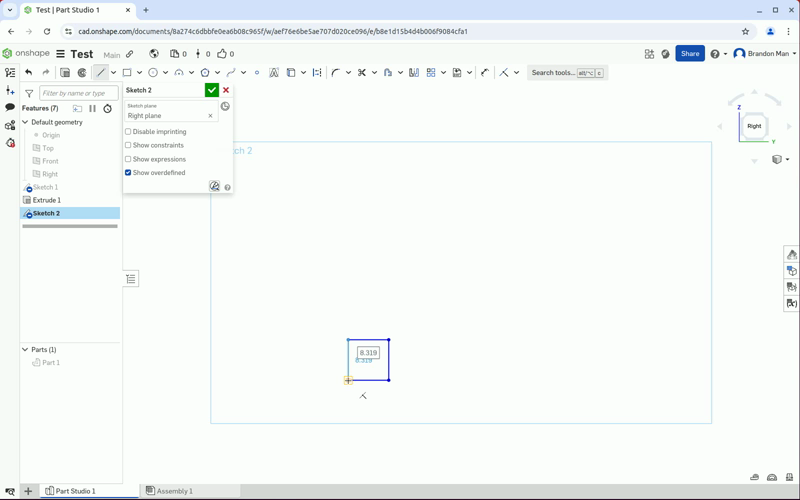
mouse_move(373, 361)
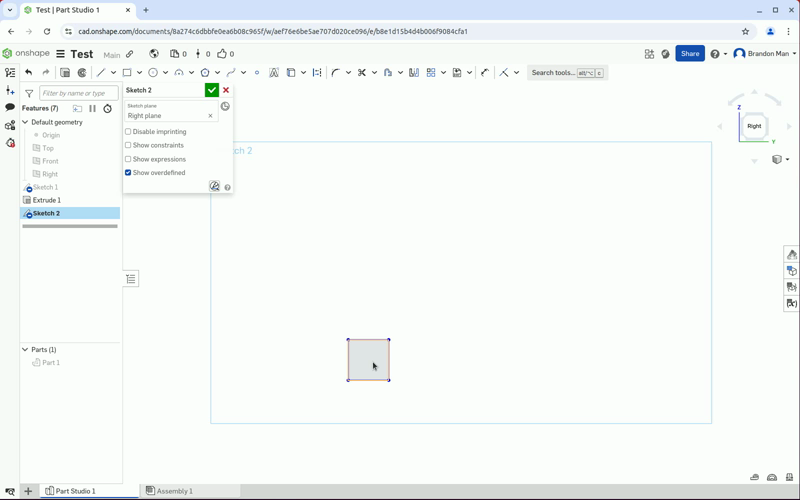
scroll(6)
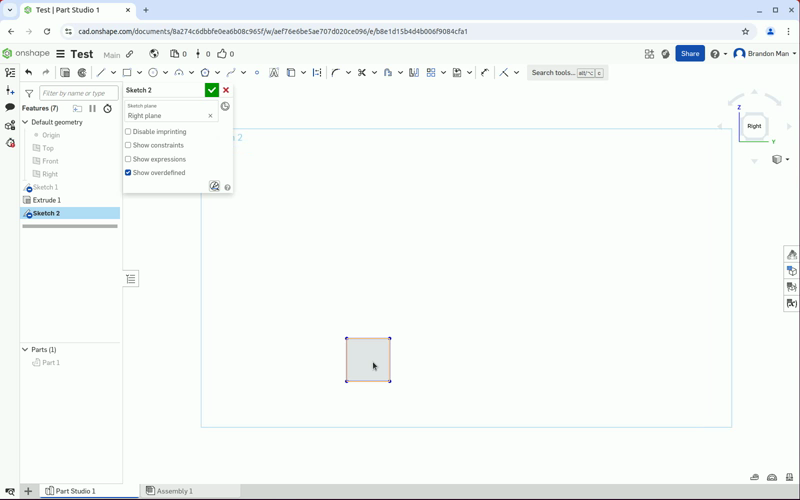
scroll(6)
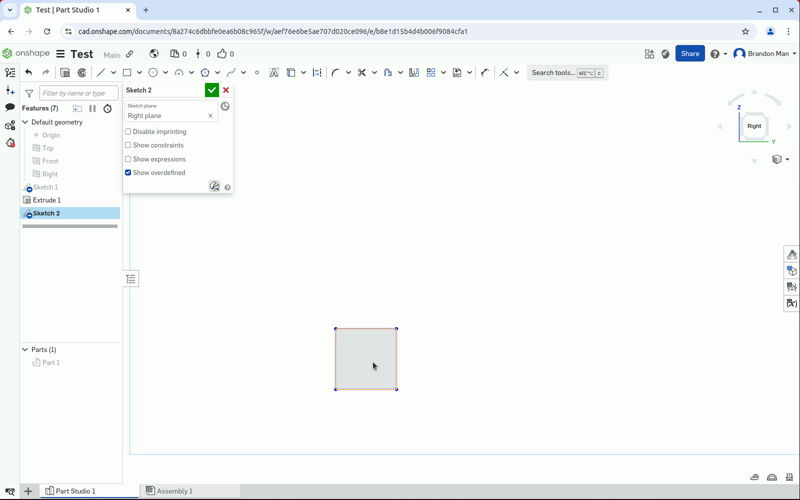
scroll(6)
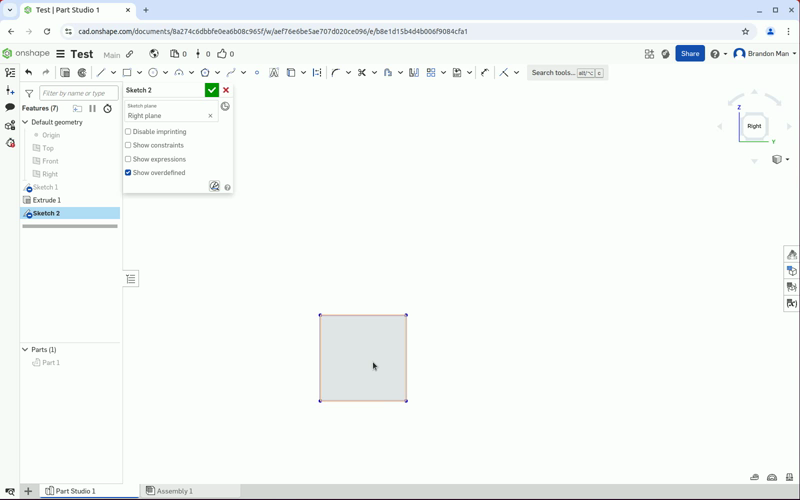
scroll(6)
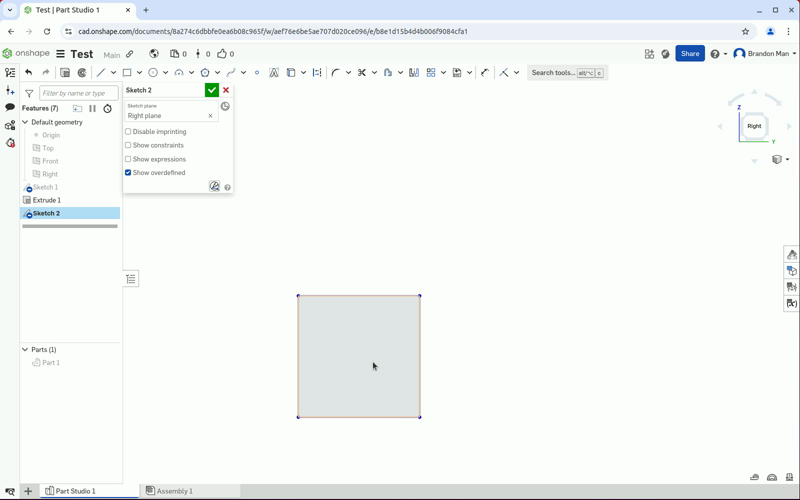
scroll(6)
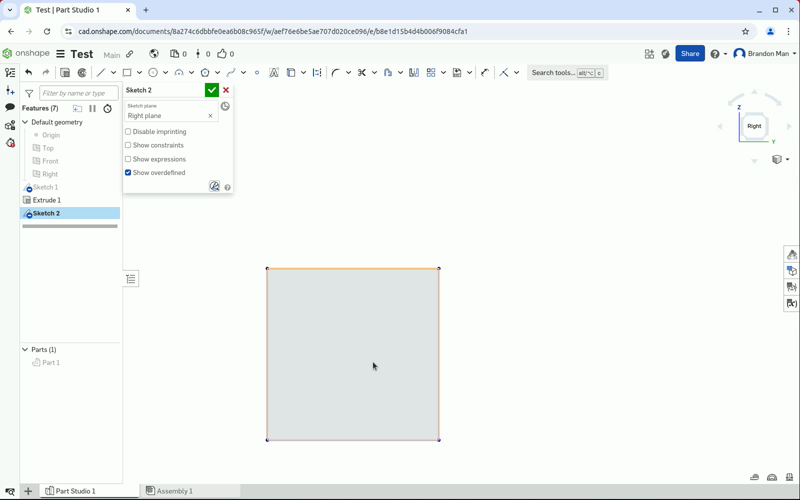
scroll(6)
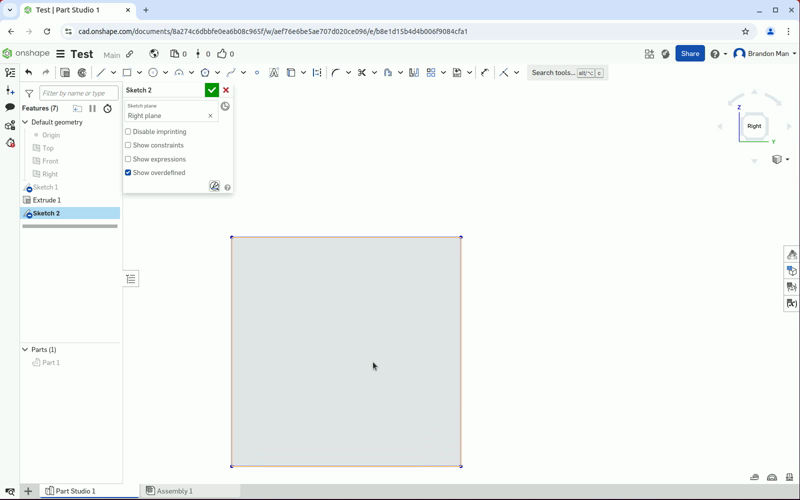
scroll(6)
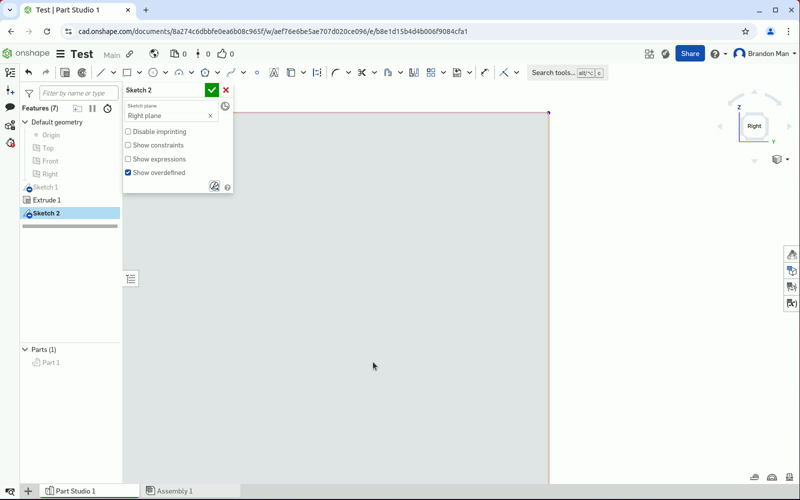
click(373, 361)
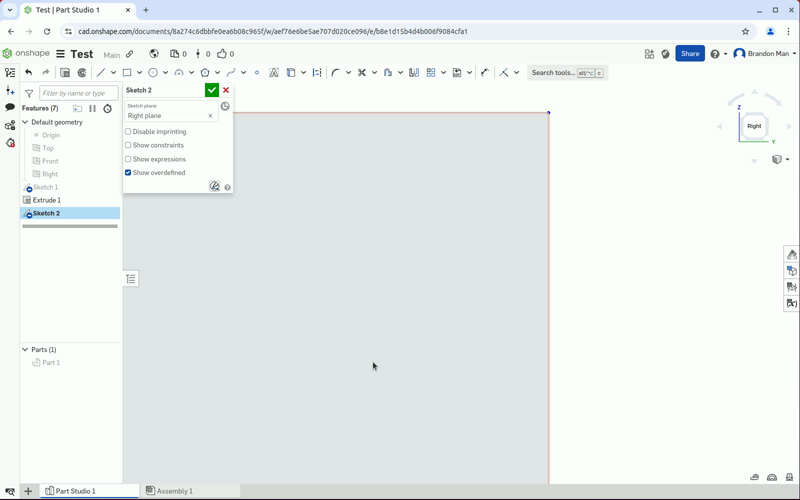
scroll(-6)
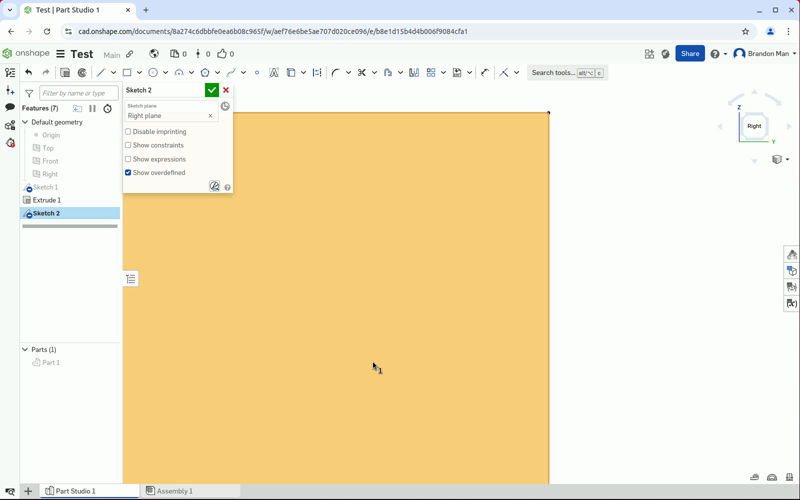
scroll(-6)
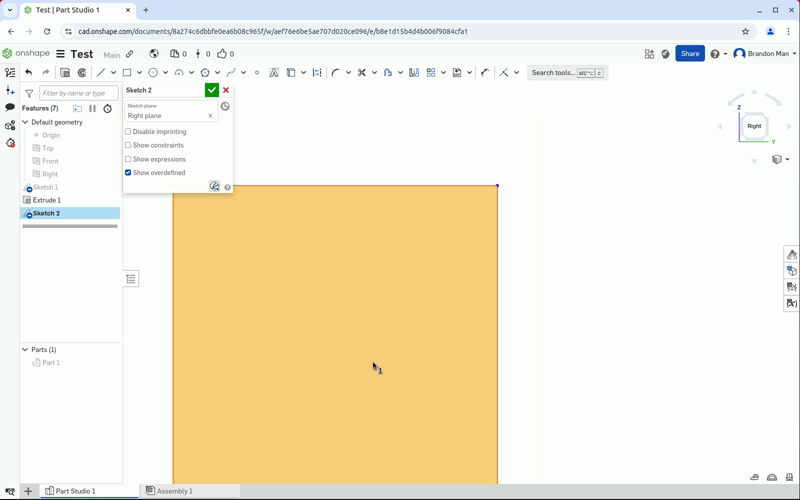
scroll(-6)
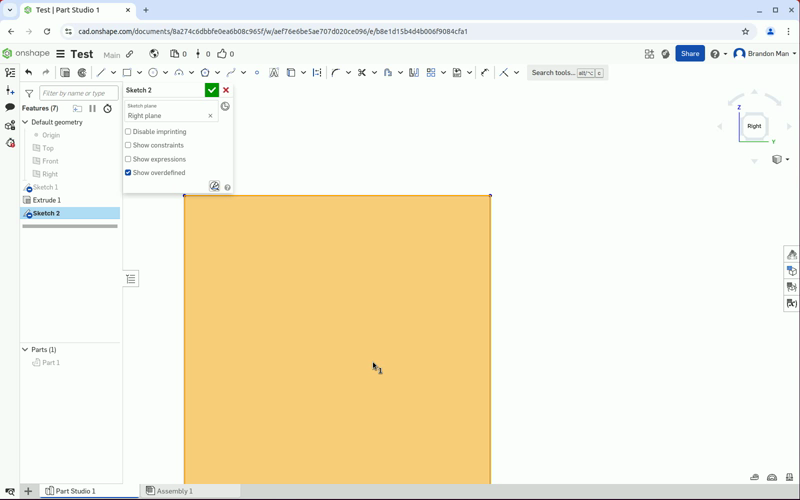
scroll(-6)
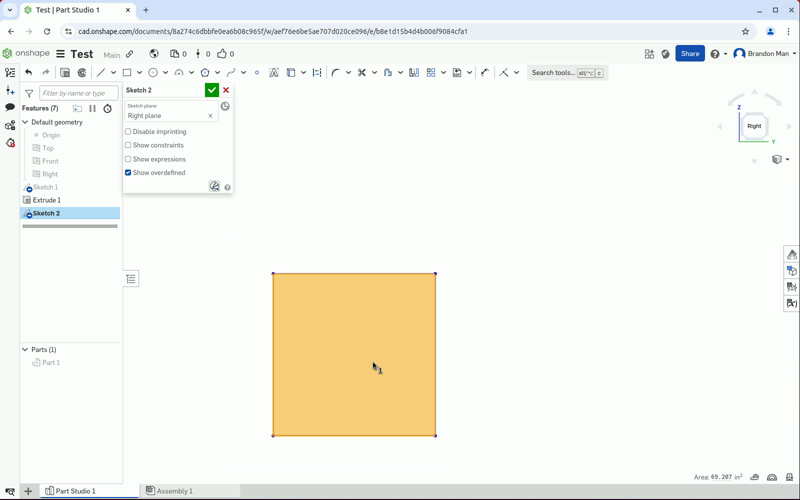
scroll(-6)
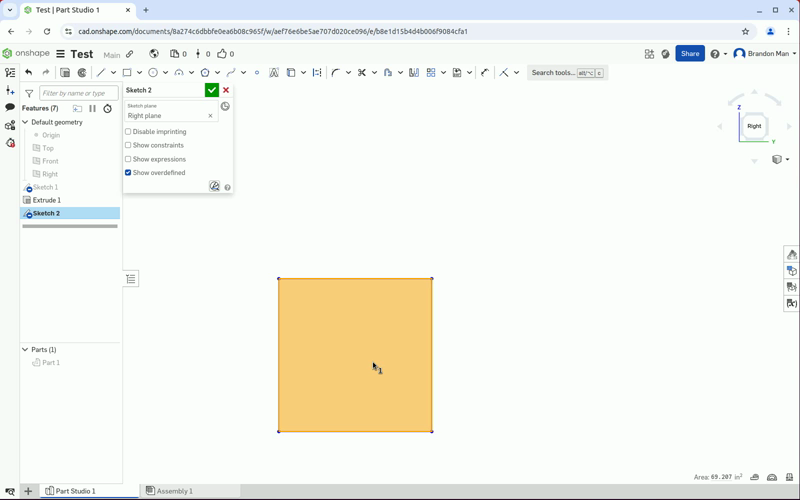
scroll(-6)
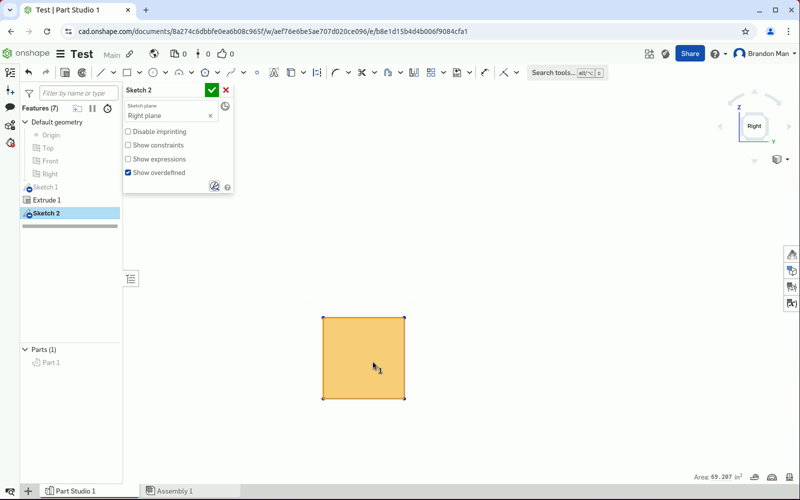
scroll(-6)
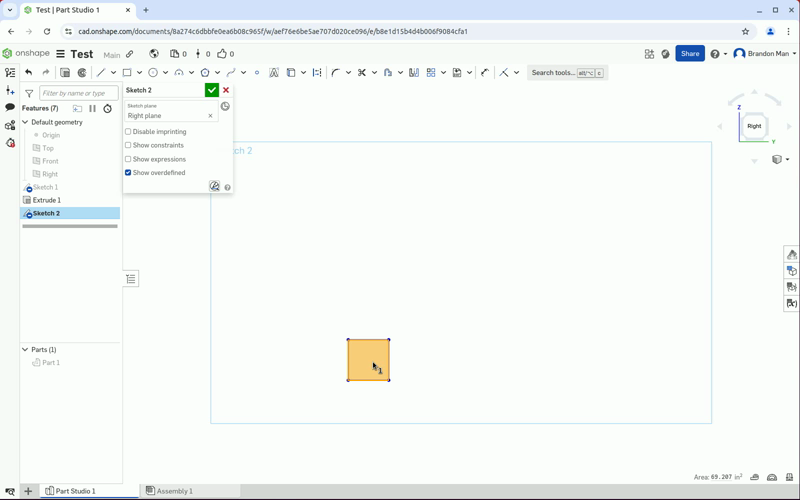
mouse_move(73, 352)
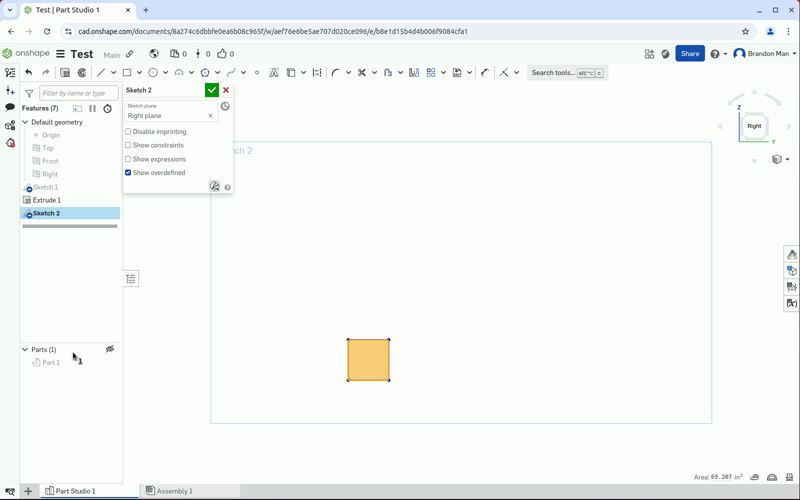
key(shift+y)
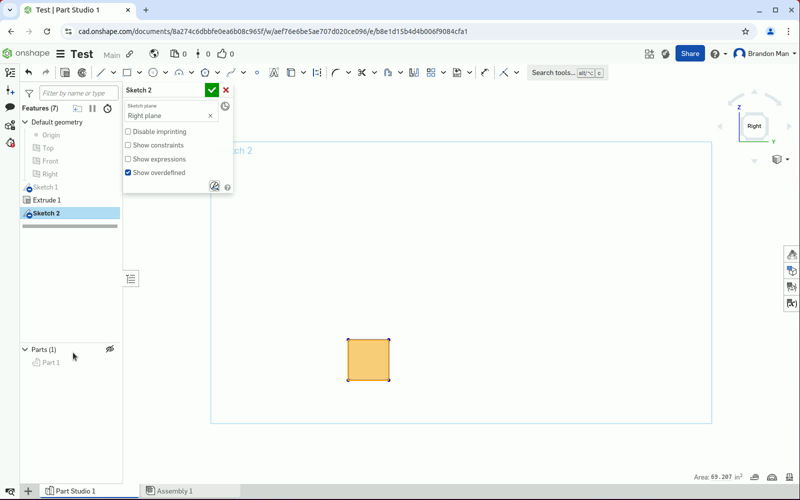
key(shift+e)
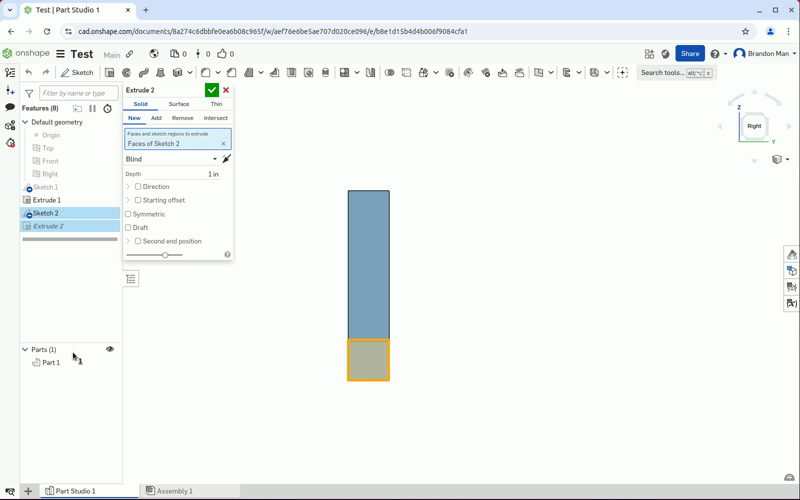
mouse_move(143, 106)
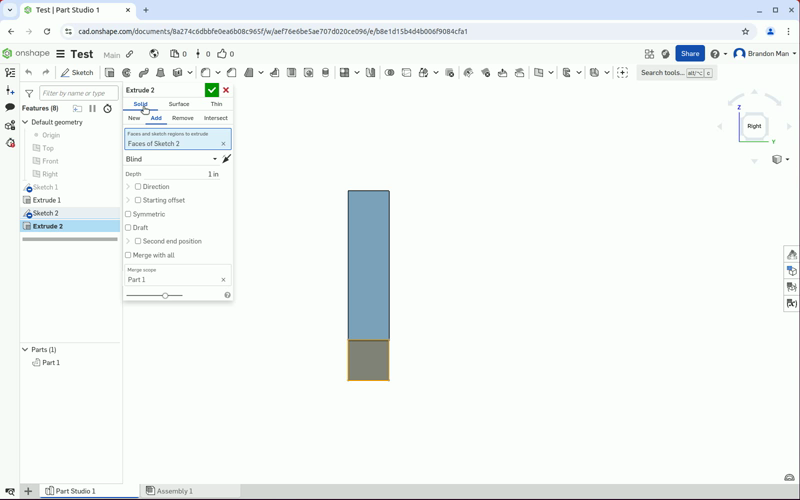
click(143, 106)
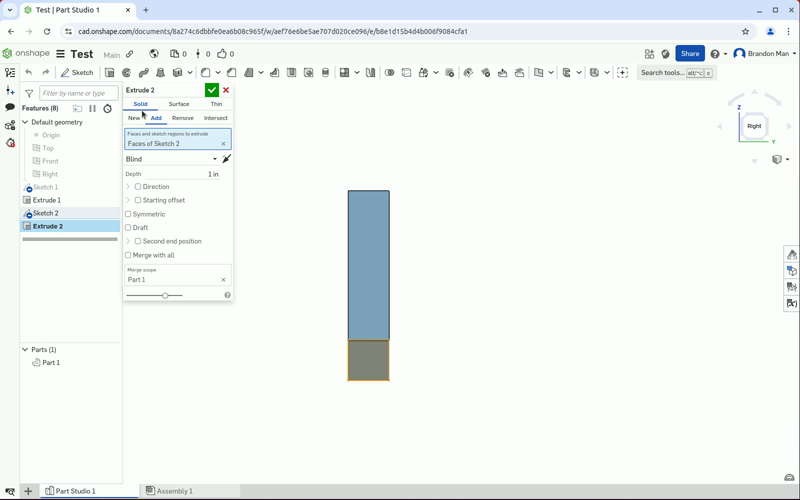
mouse_move(137, 120)
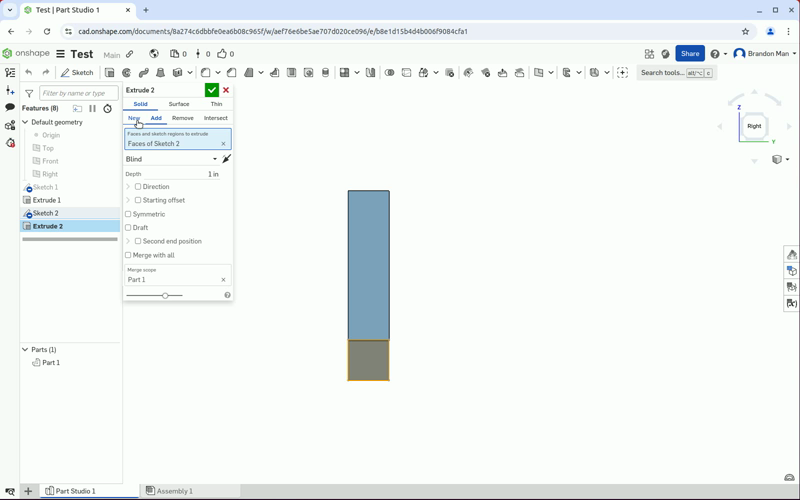
click(137, 120)
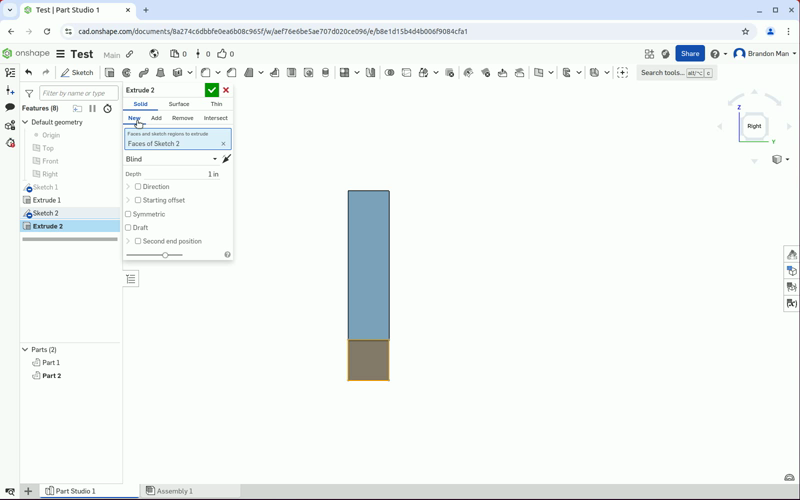
key(tab, 4)
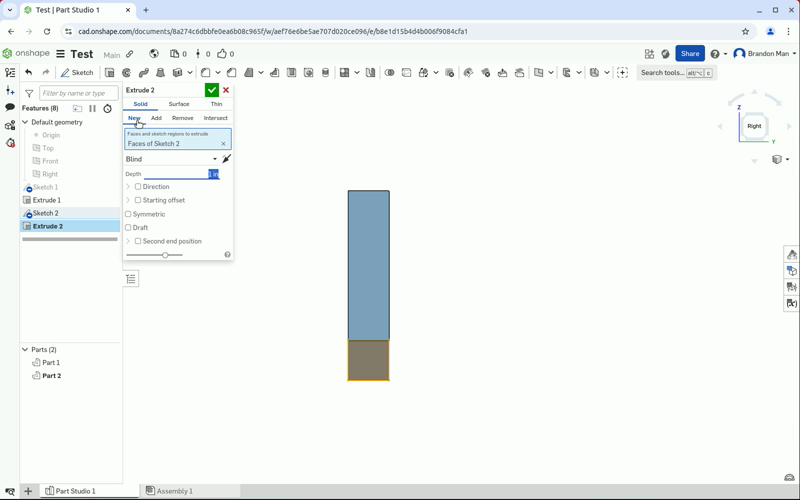
text(3.851)
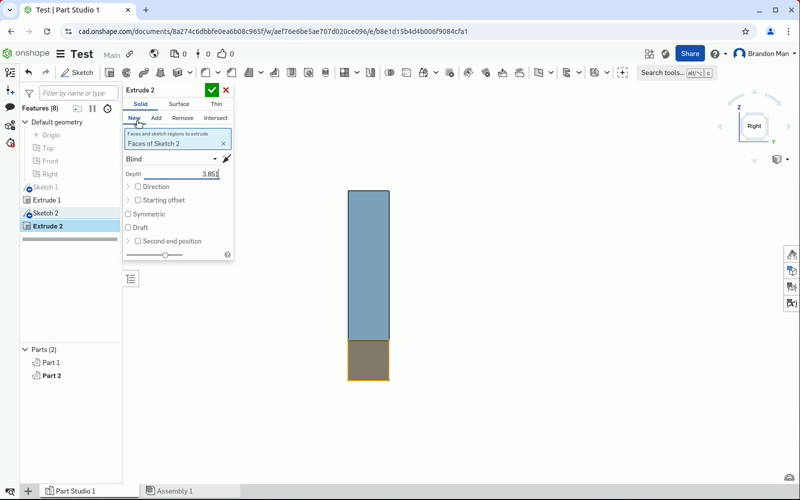
key(enter)
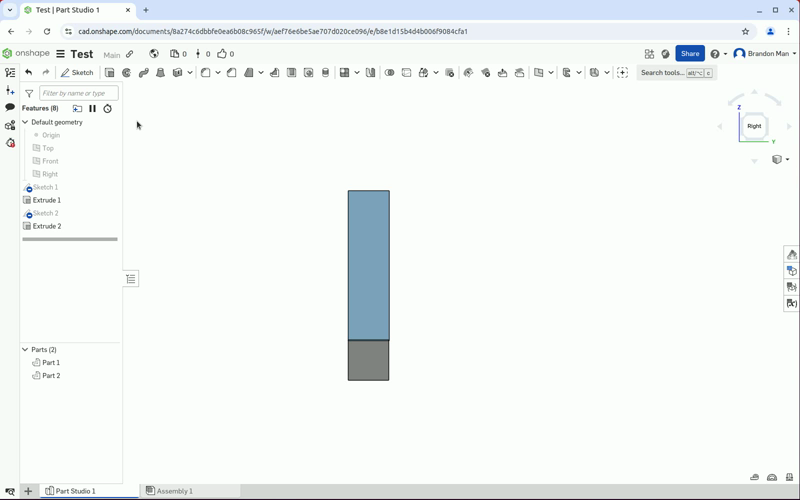
key(shift+h)
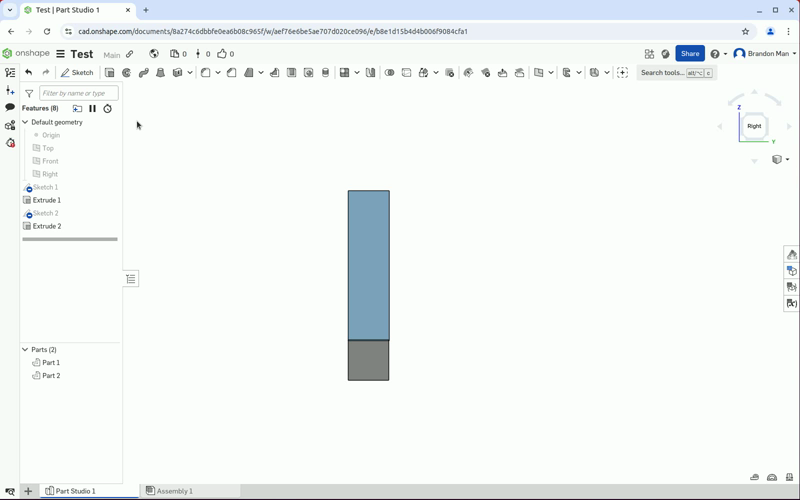
key(shift+h)
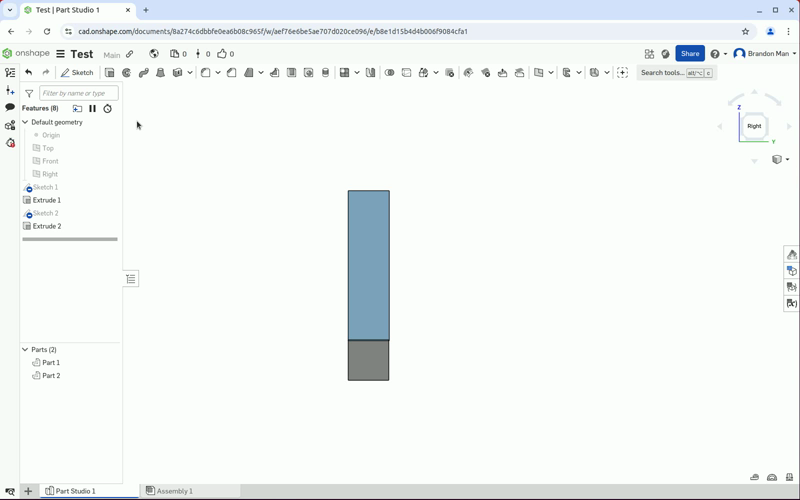
mouse_move(73, 189)
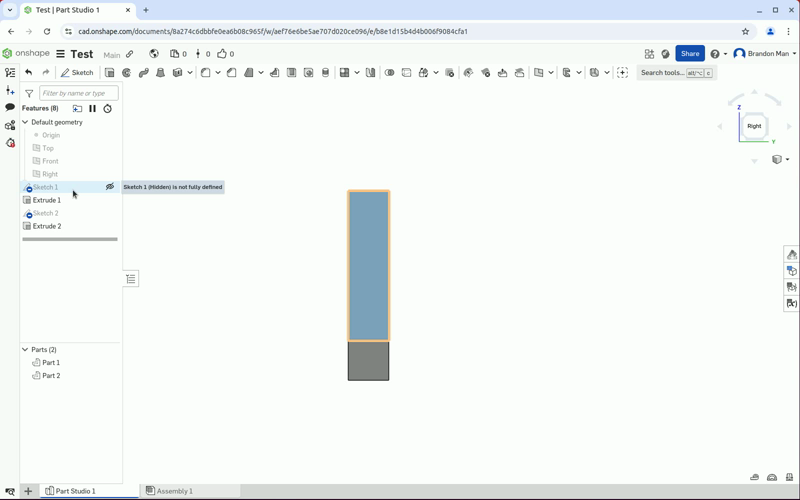
click(73, 189)
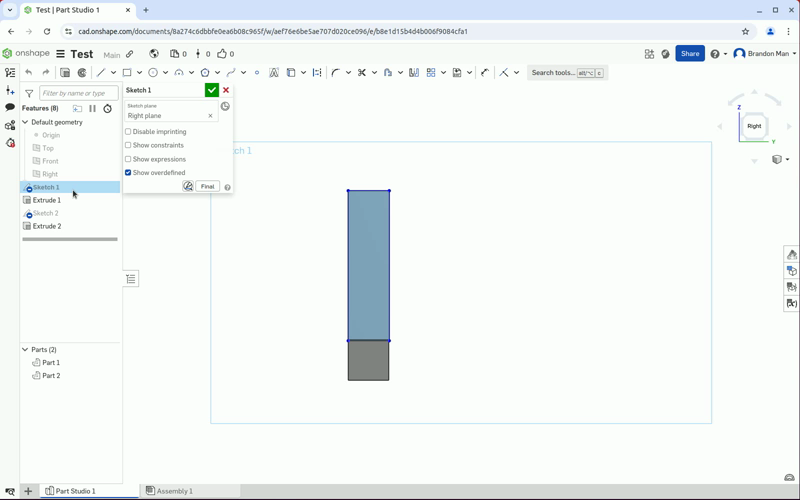
mouse_move(229, 92)
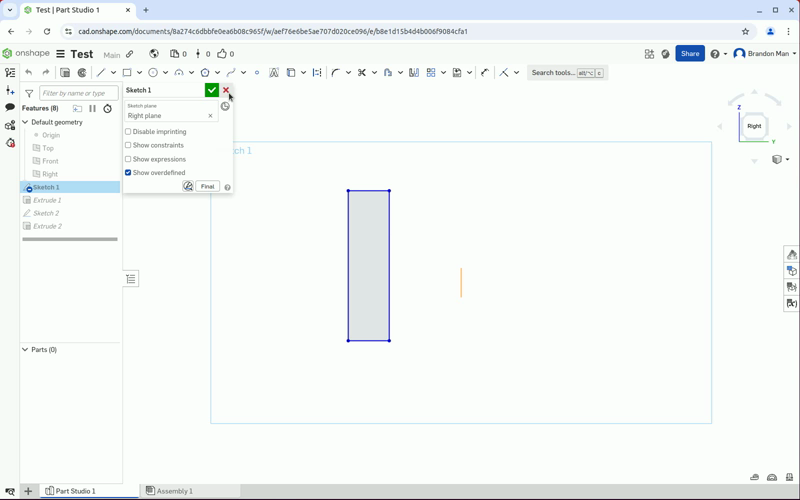
click(229, 92)
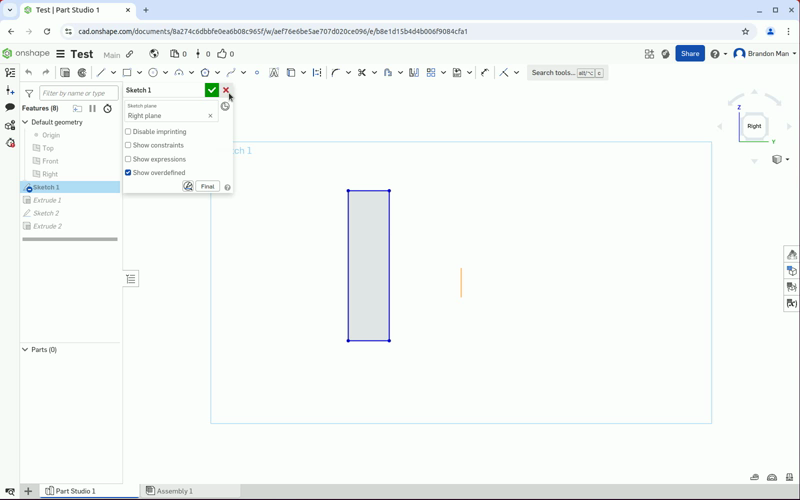
key(shift+s)
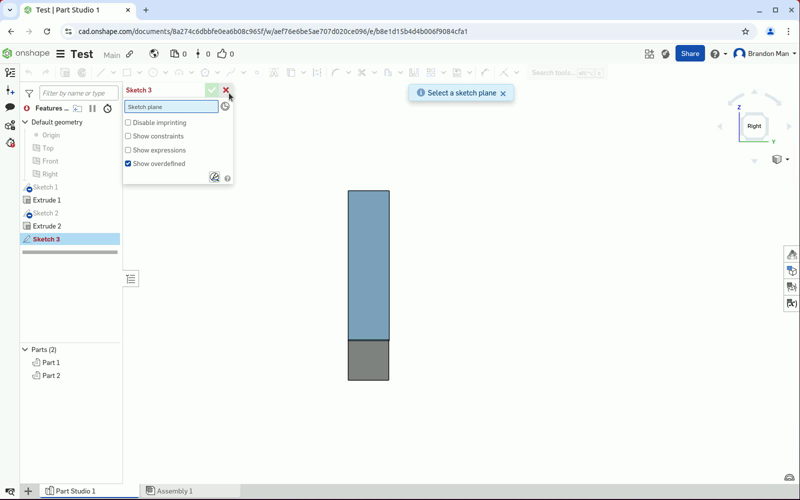
mouse_move(73, 176)
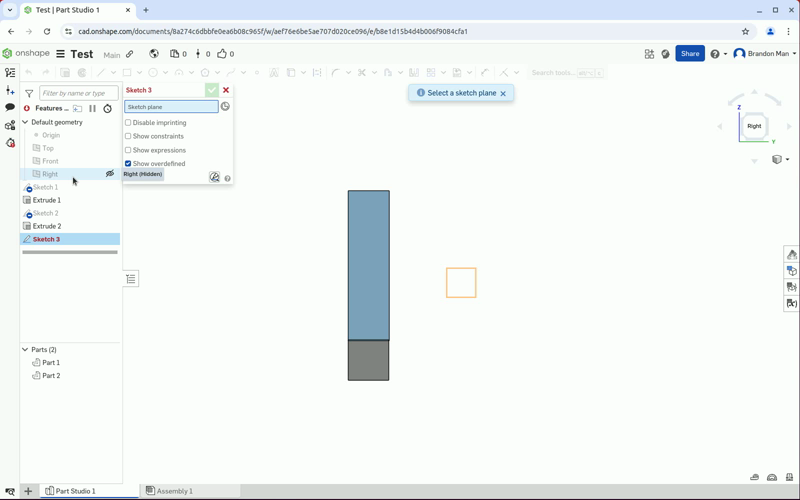
click(73, 176)
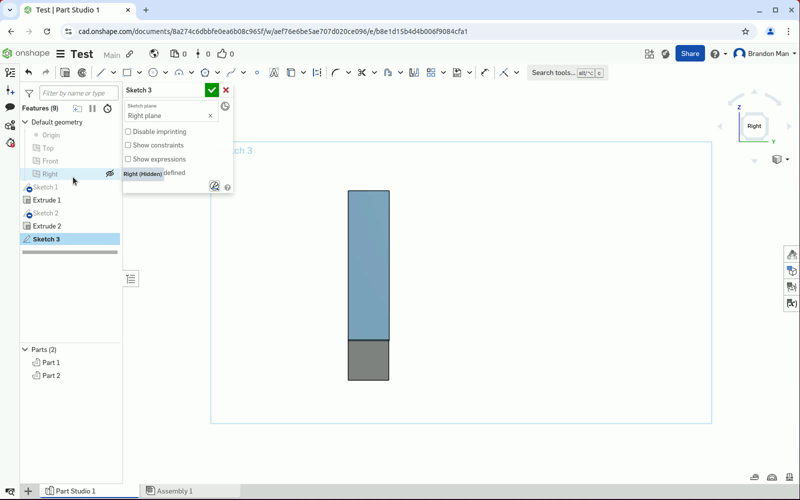
mouse_move(73, 352)
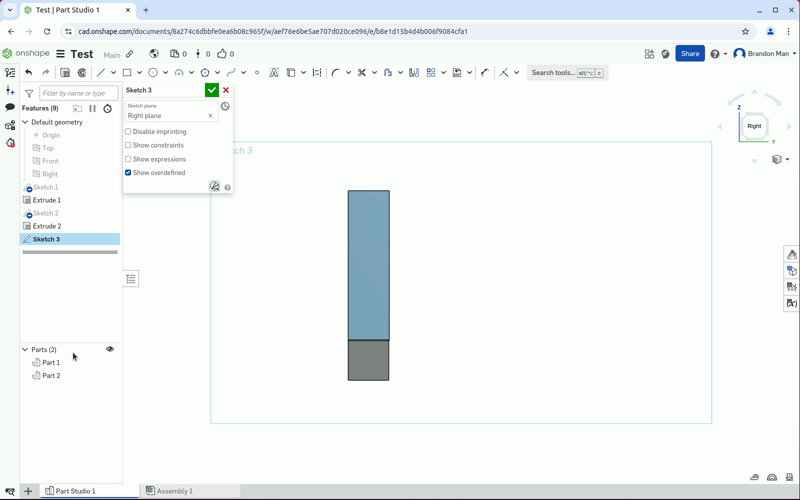
key(y)
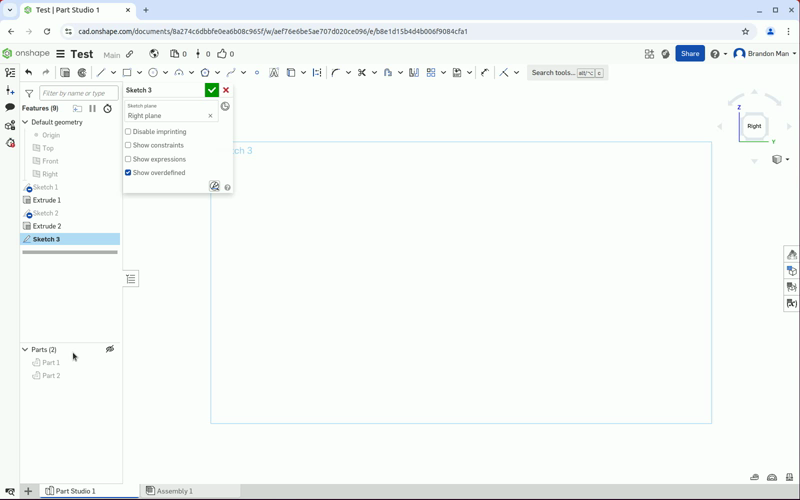
key(l)
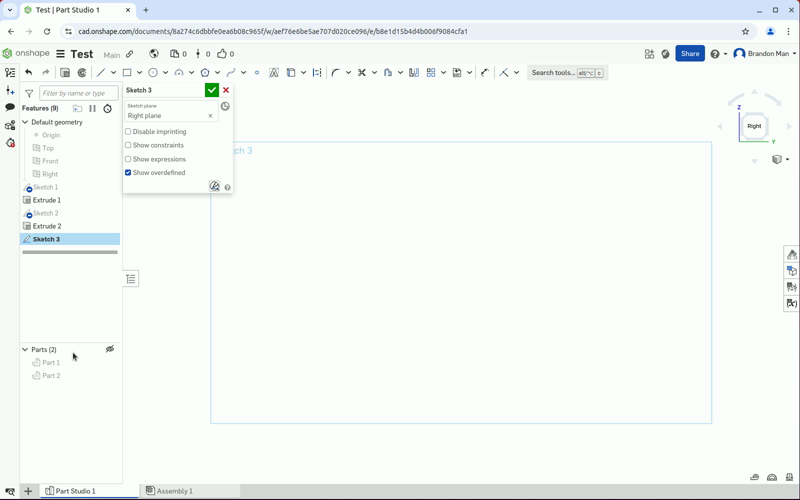
key_down(shift)
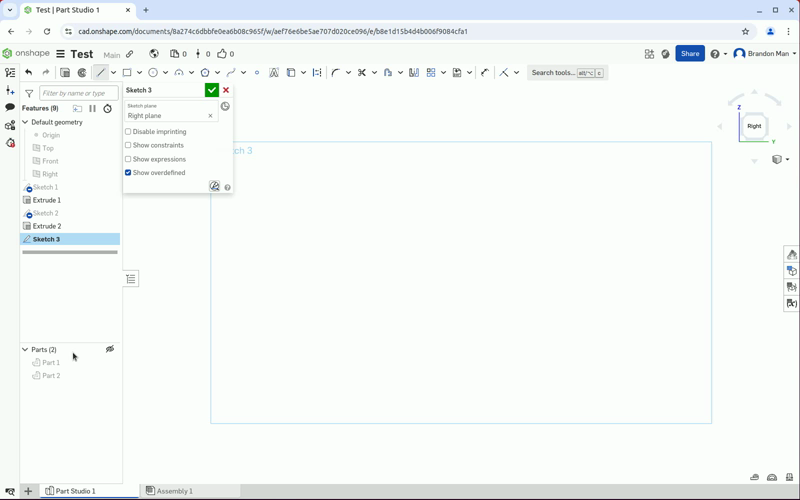
mouse_move(388, 380)
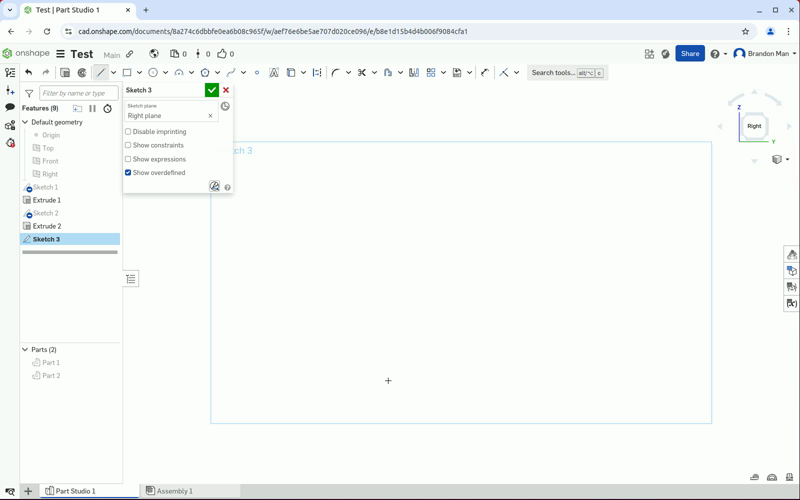
click(388, 380)
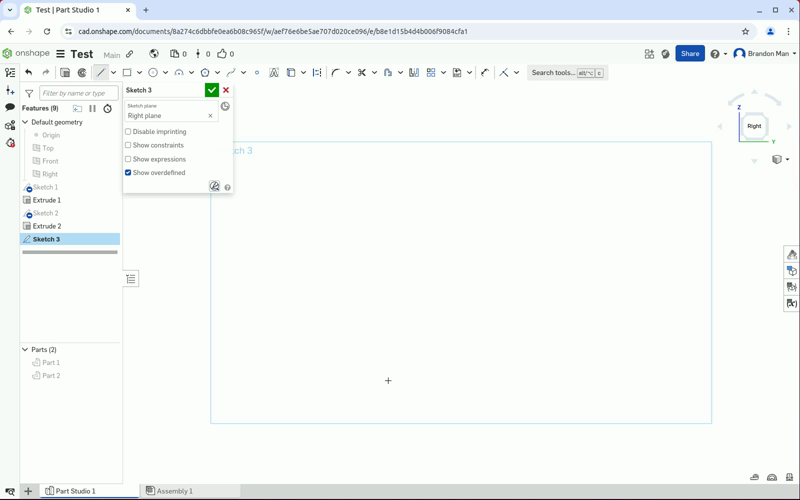
key_up(shift)
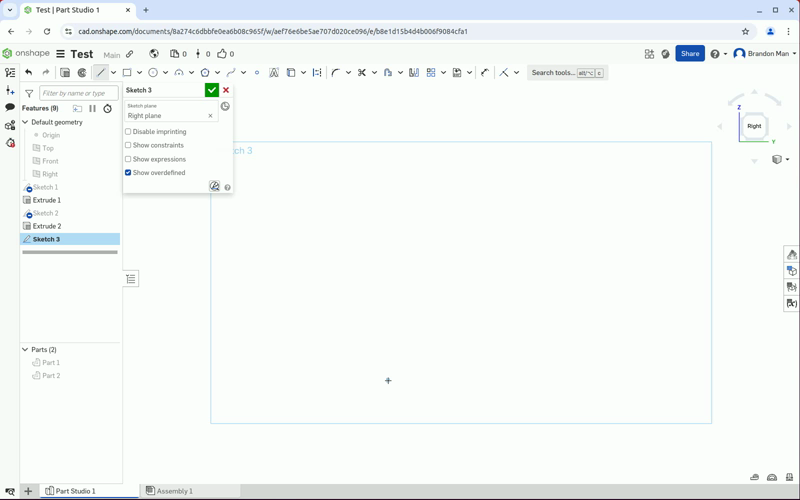
key_down(shift)
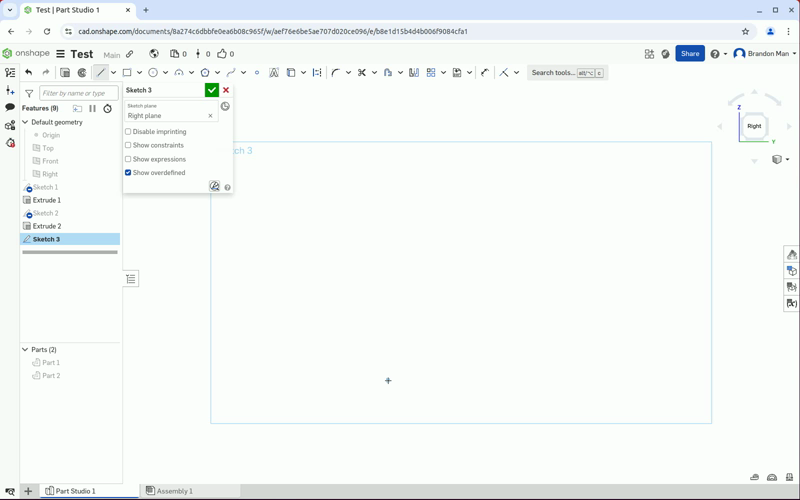
mouse_move(537, 380)
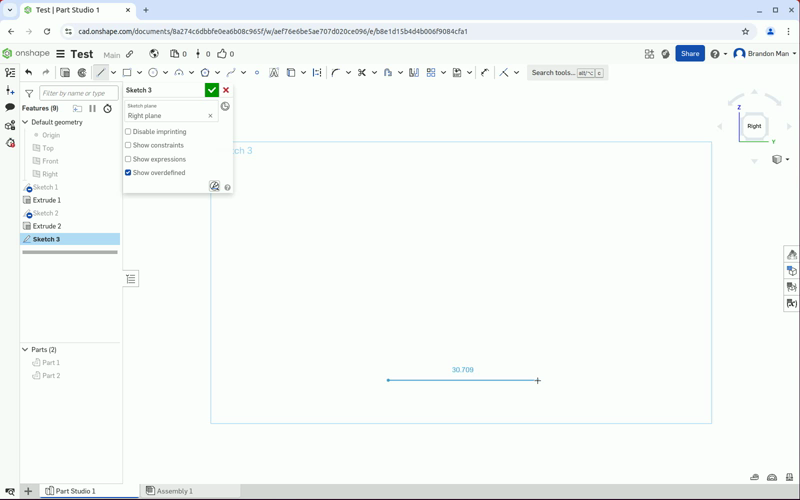
click(537, 380)
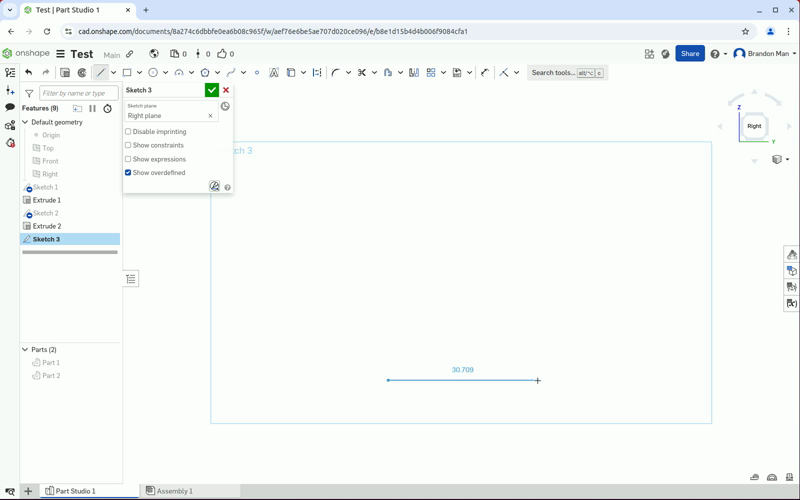
key_up(shift)
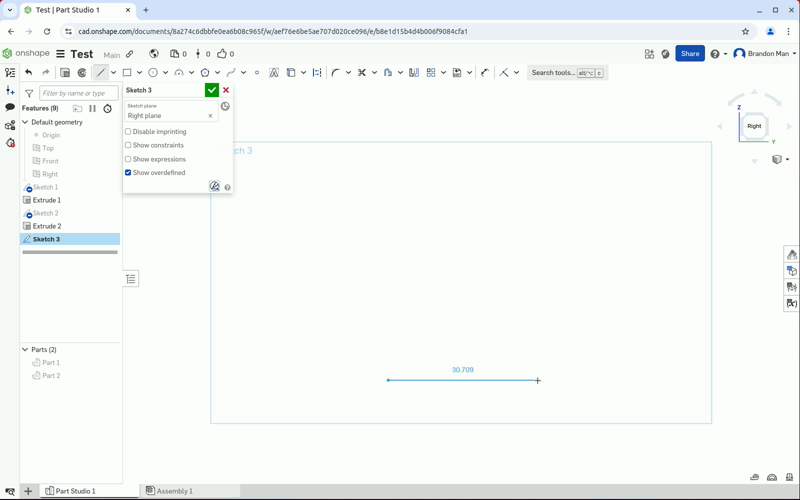
key_down(shift)
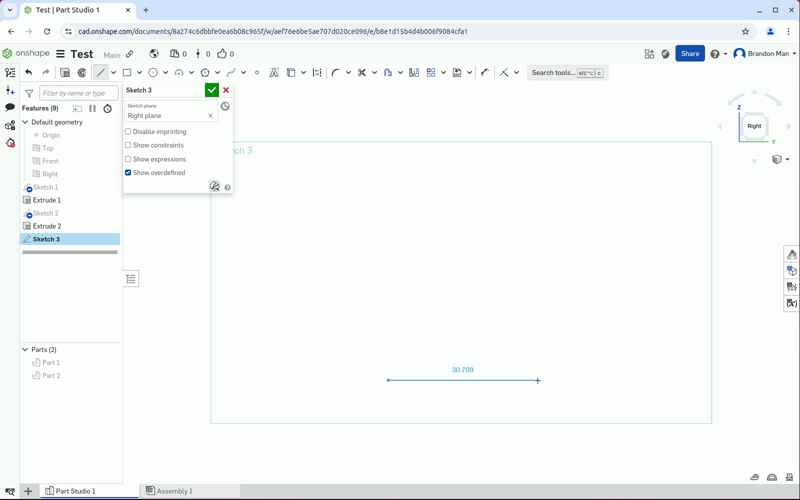
mouse_move(567, 380)
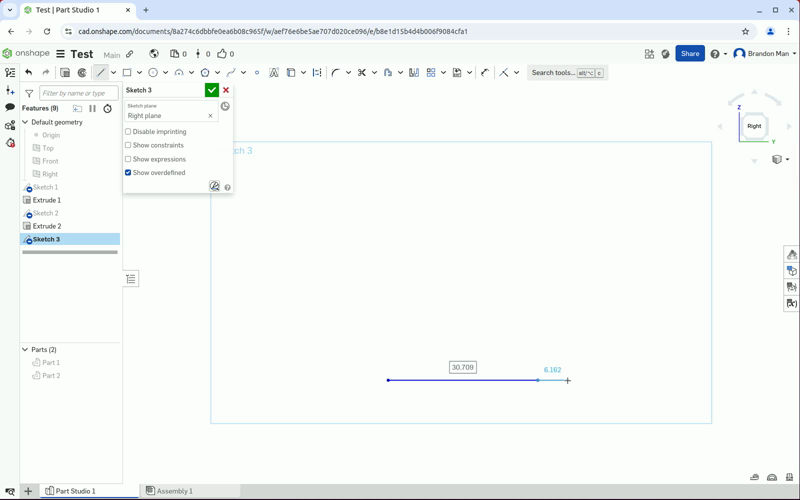
mouse_move(537, 339)
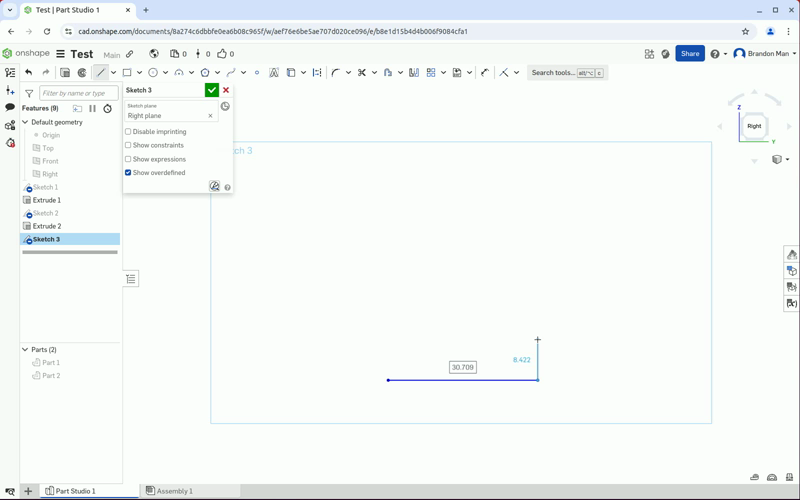
click(537, 339)
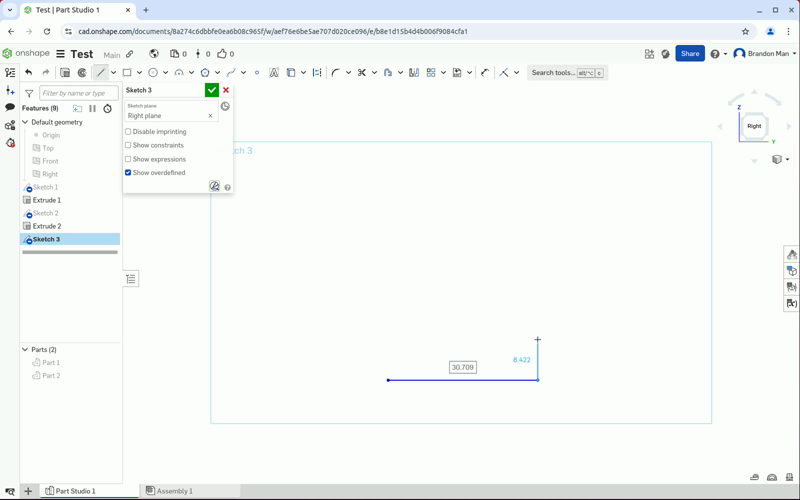
key_up(shift)
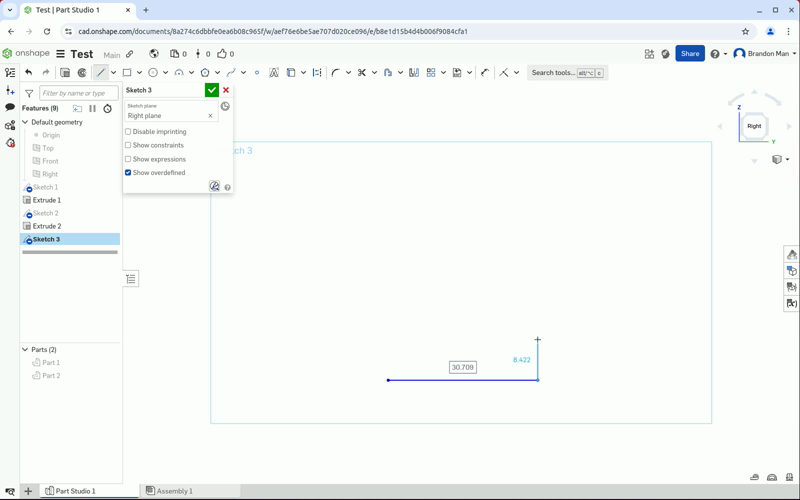
key_down(shift)
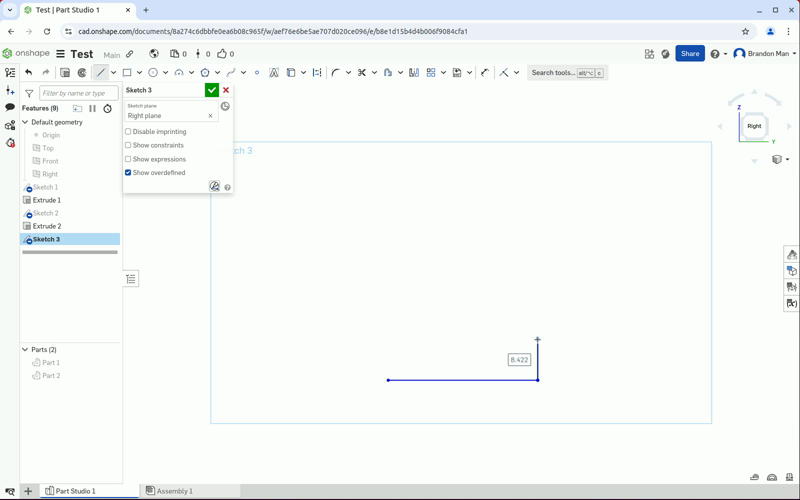
mouse_move(388, 339)
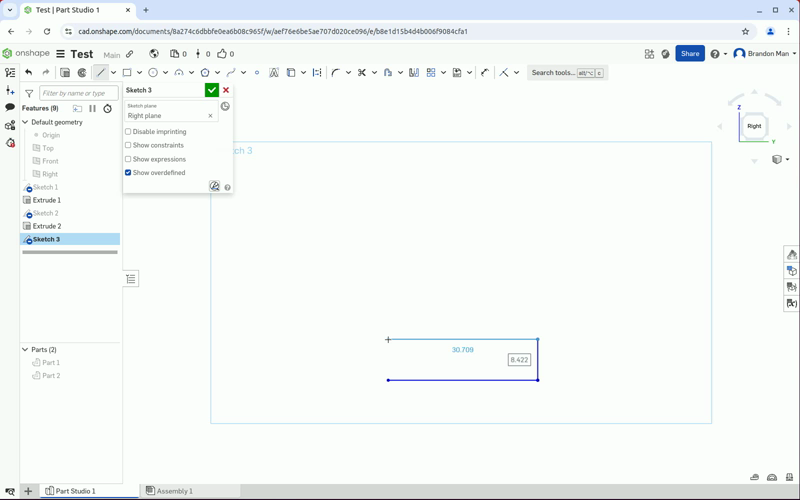
click(388, 339)
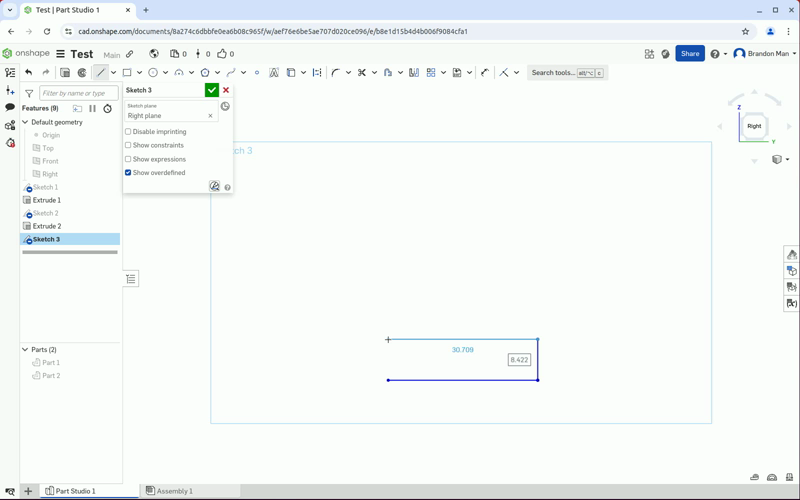
key_up(shift)
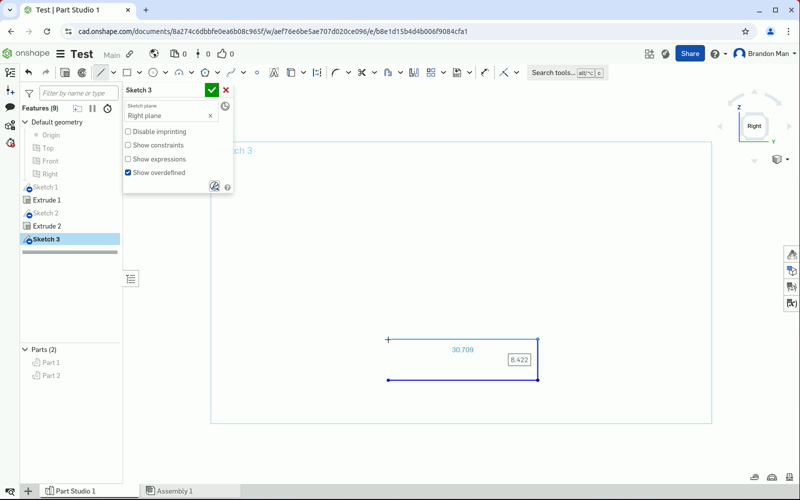
mouse_move(418, 339)
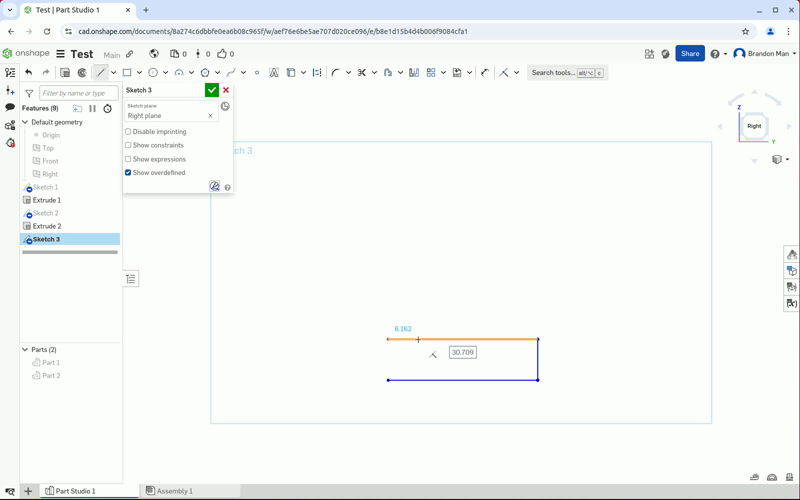
key_down(shift)
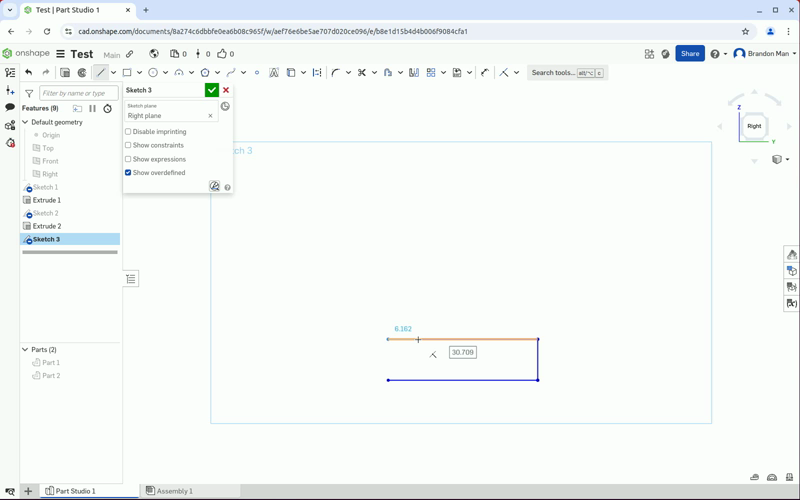
mouse_move(388, 380)
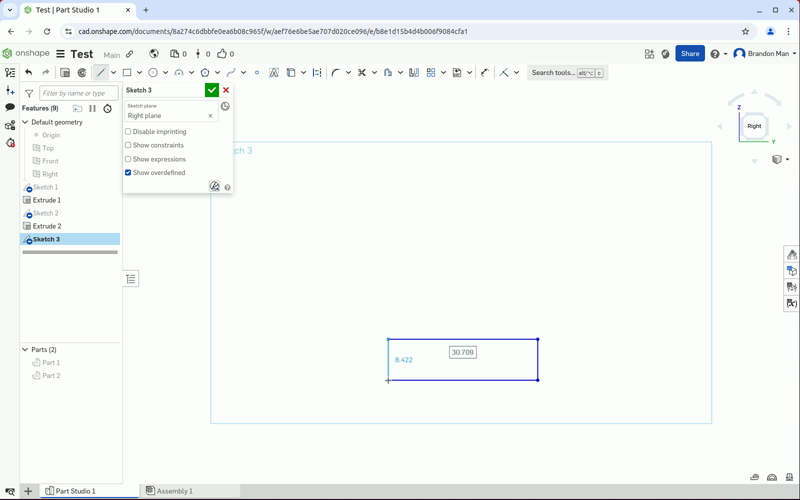
key_up(shift)
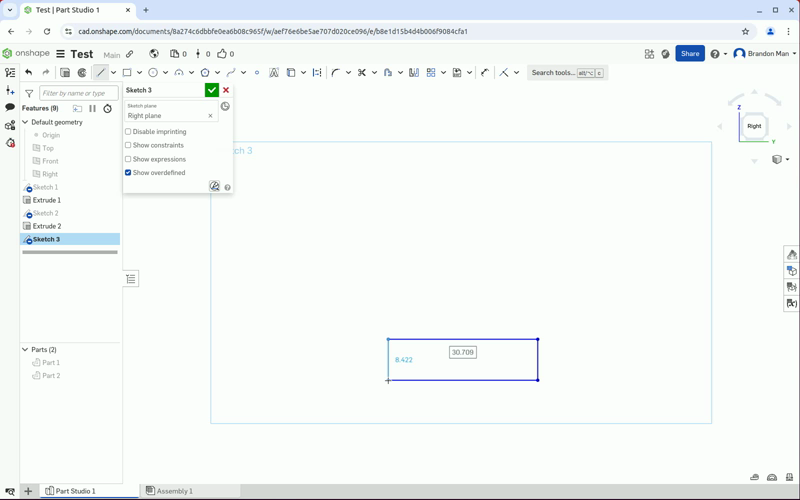
click(388, 380)
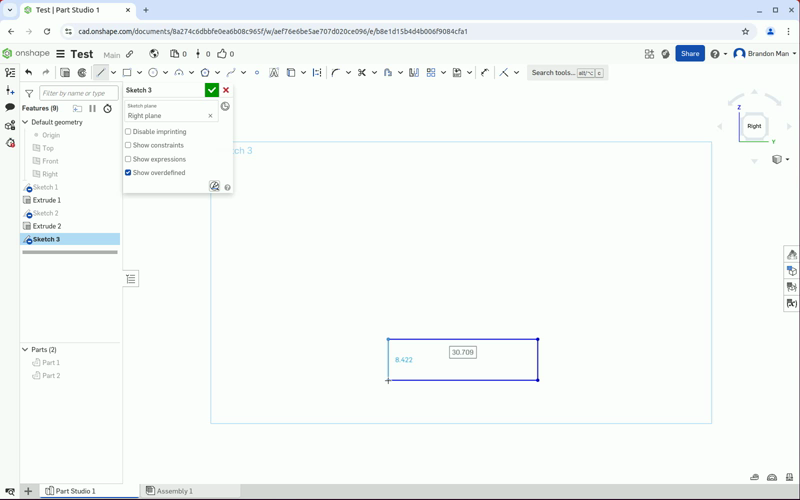
key(esc)
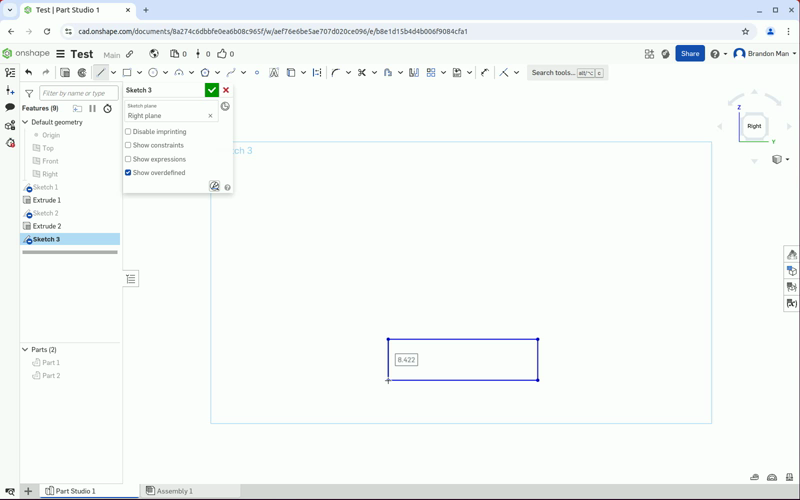
mouse_move(466, 349)
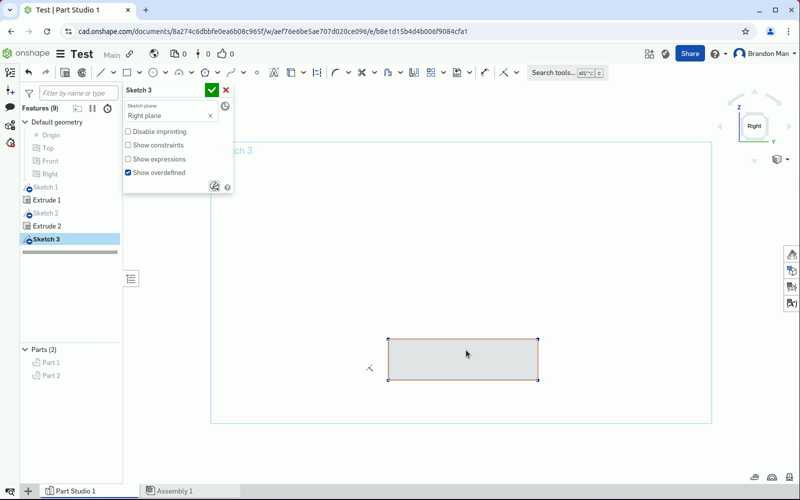
click(466, 349)
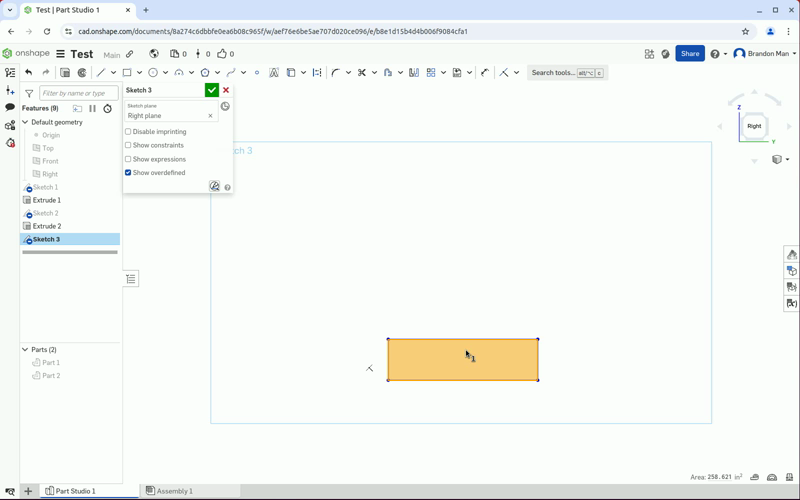
mouse_move(73, 352)
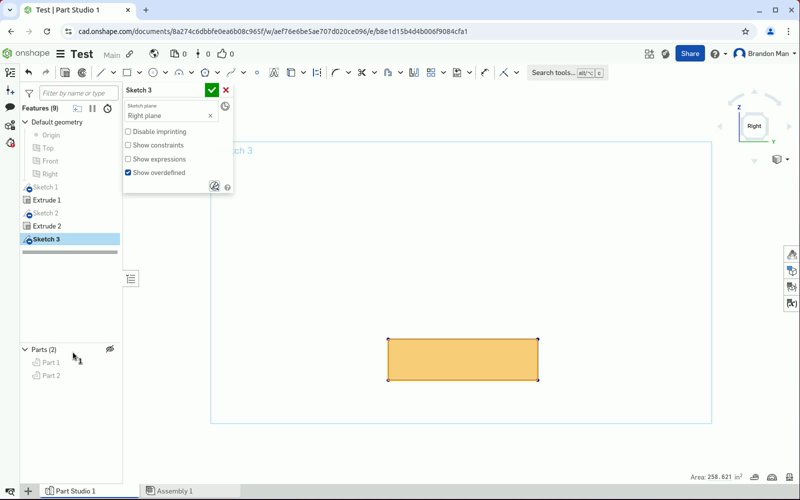
key(shift+y)
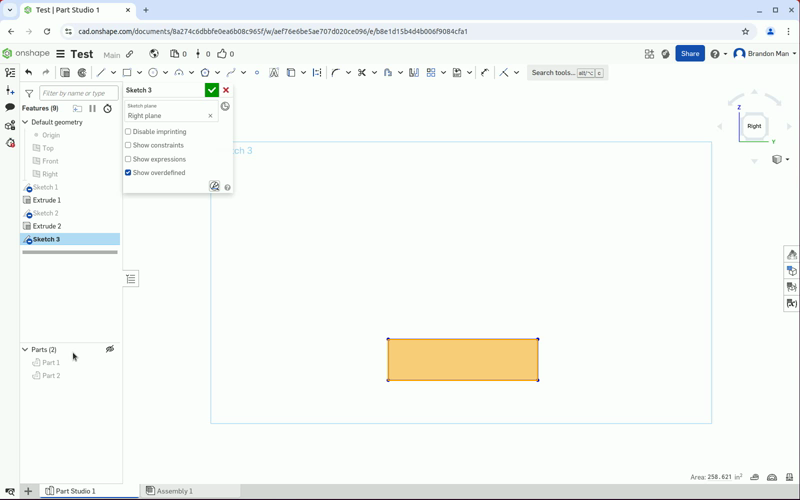
key(shift+e)
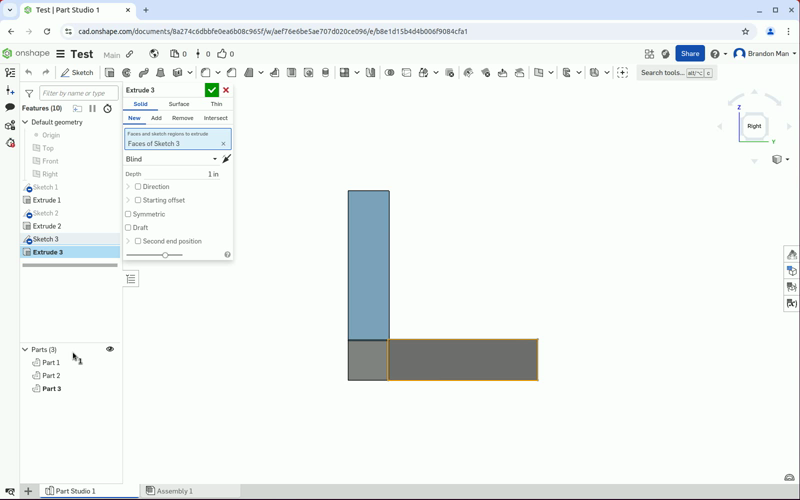
mouse_move(143, 106)
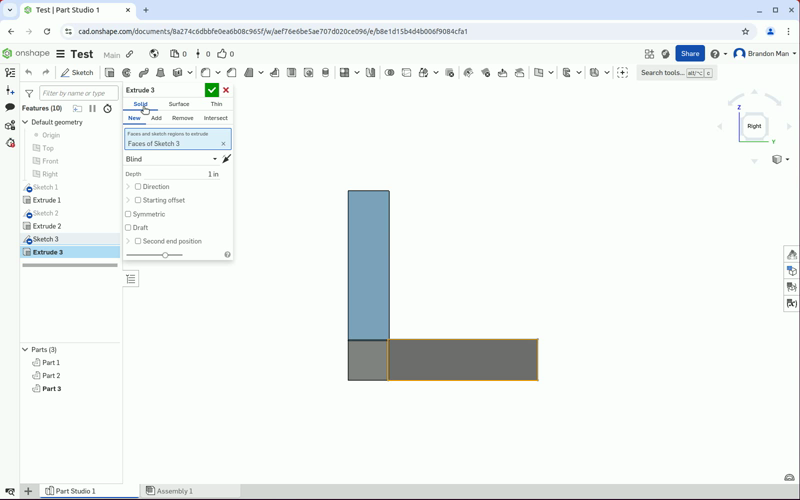
click(143, 106)
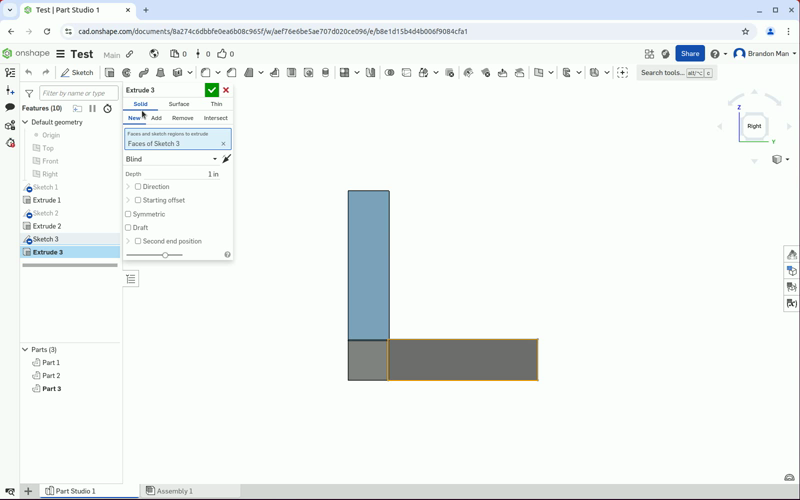
mouse_move(137, 120)
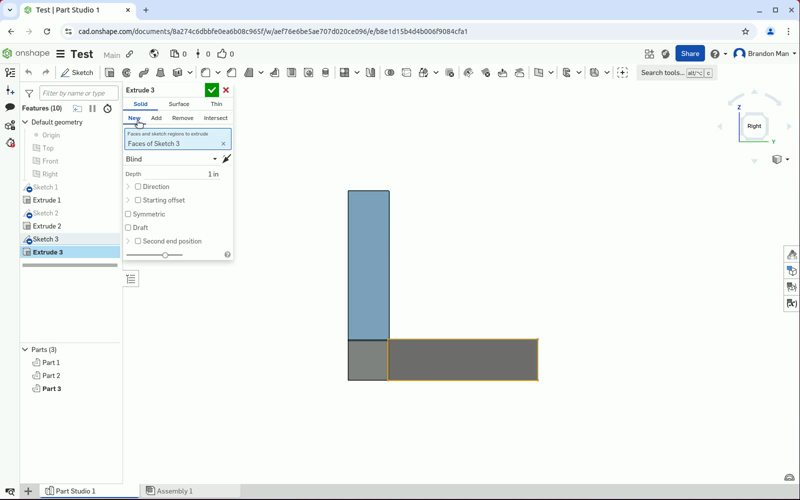
click(137, 120)
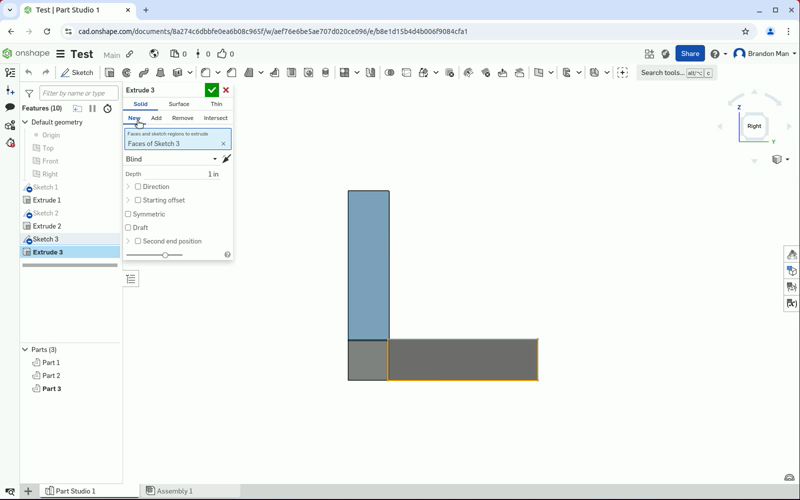
key(tab, 4)
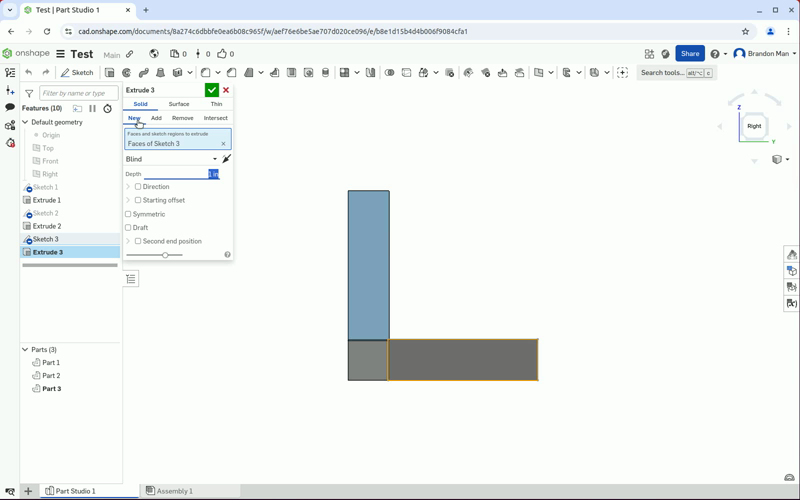
text(3.851)
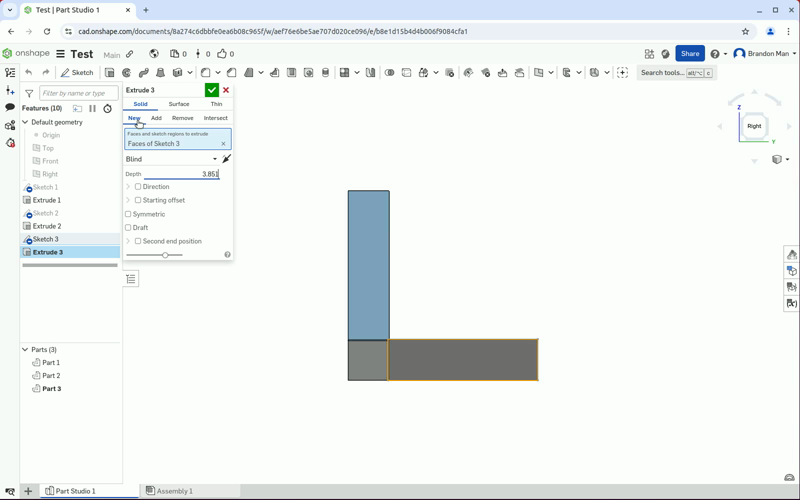
key(enter)
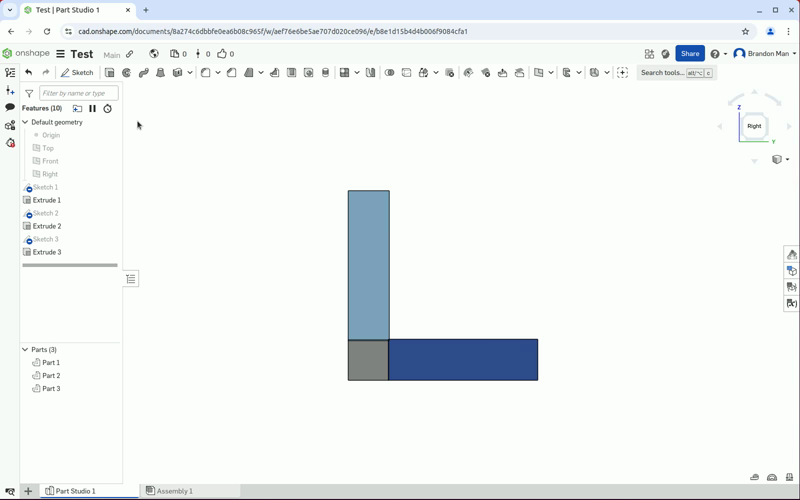
key(shift+h)
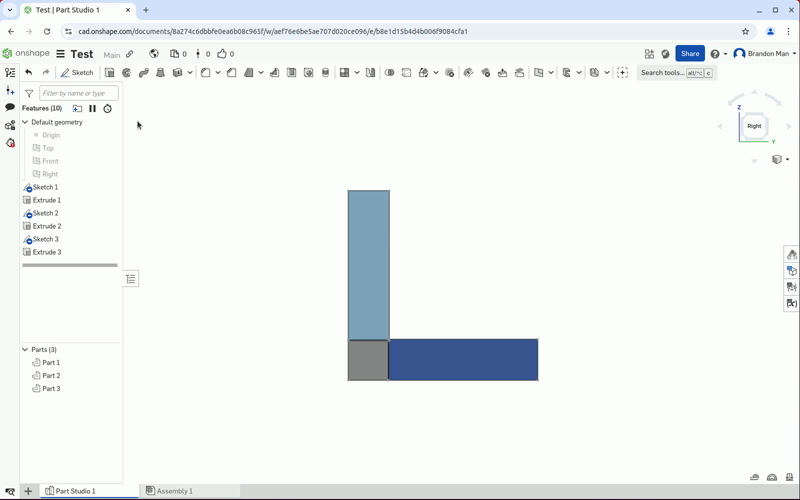
key(shift+h)
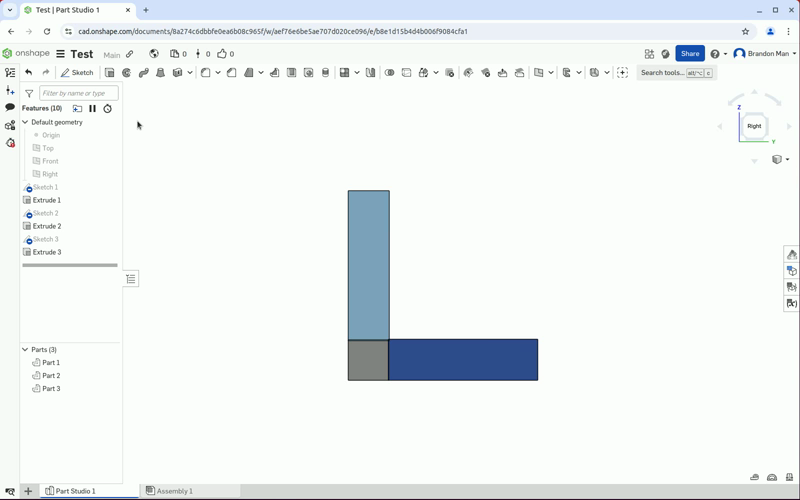
mouse_move(73, 189)
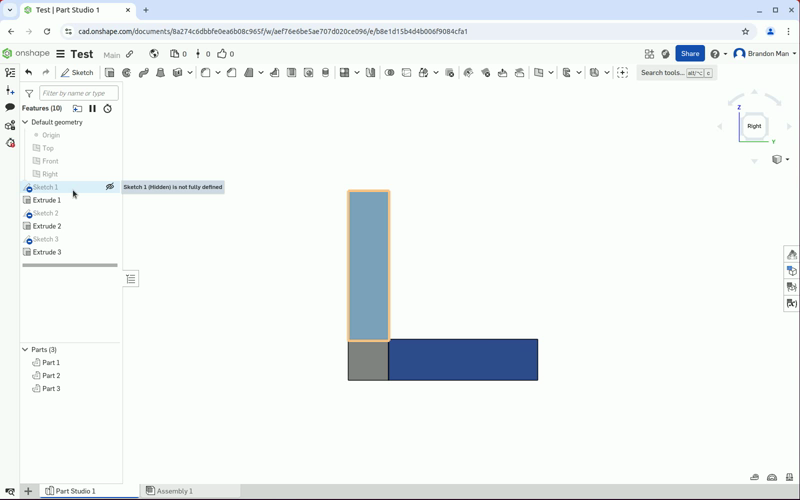
click(73, 189)
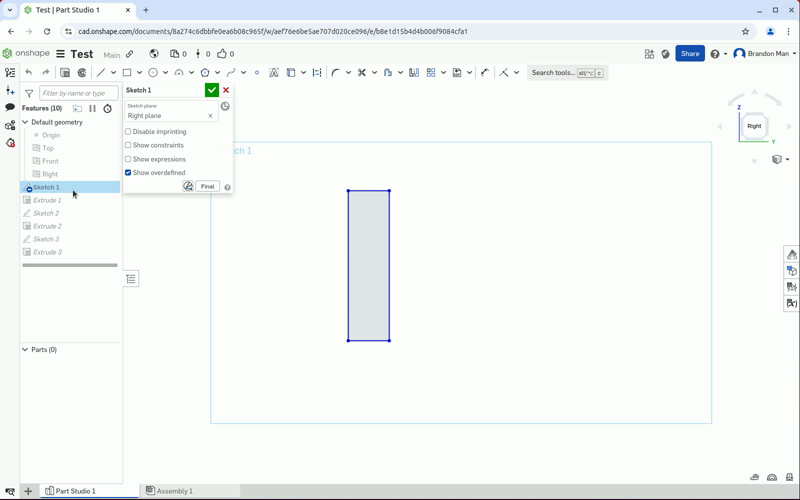
mouse_move(229, 92)
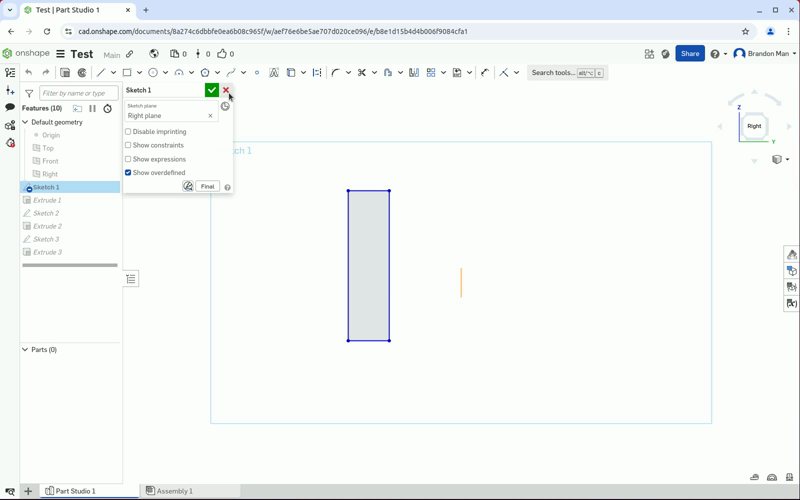
click(229, 92)
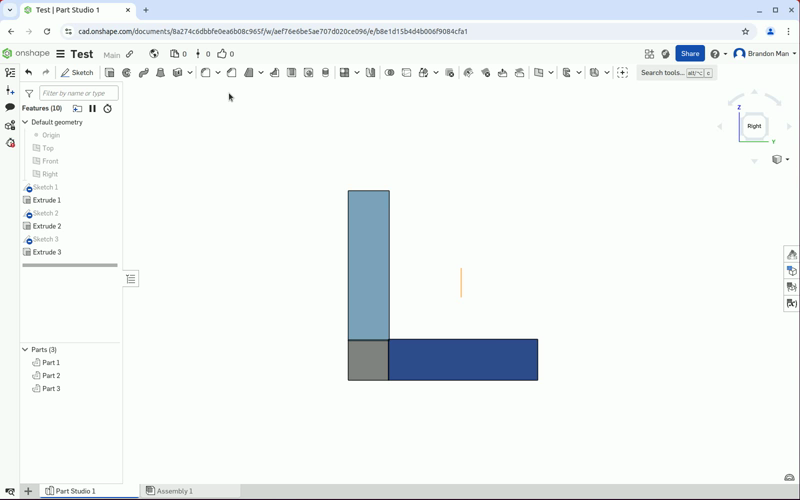
mouse_move(541, 75)
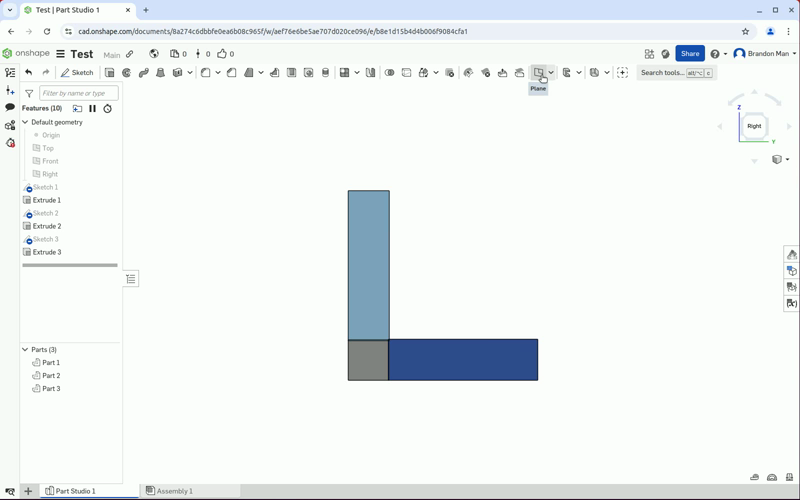
click(541, 75)
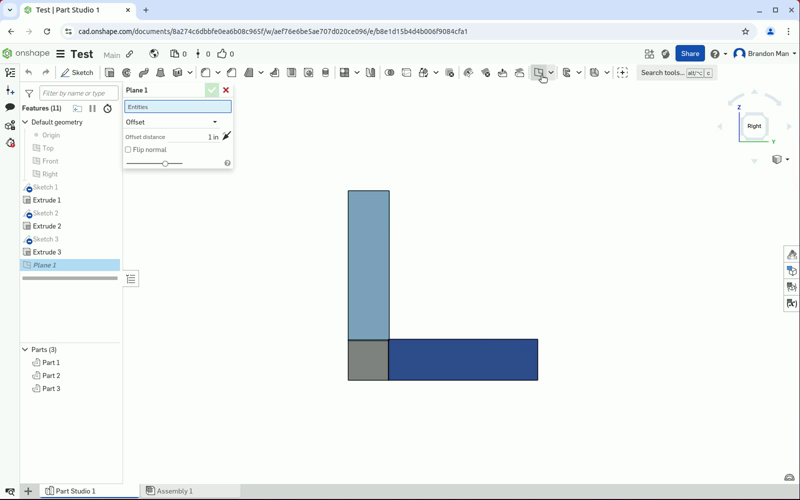
mouse_move(73, 176)
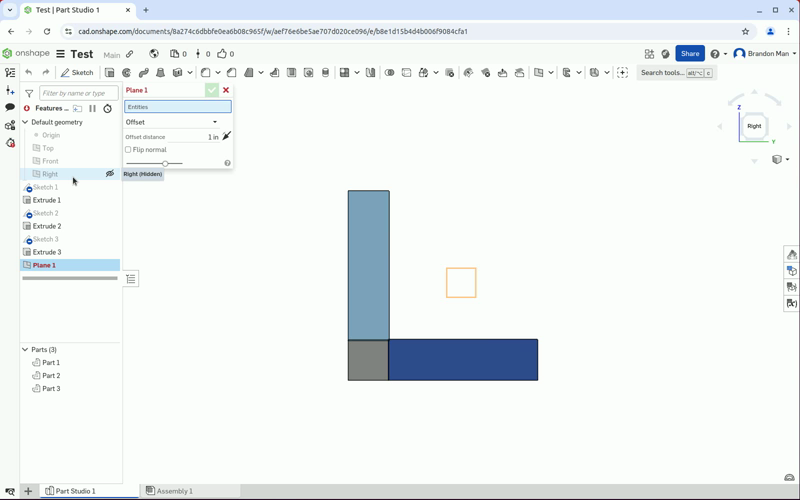
click(73, 176)
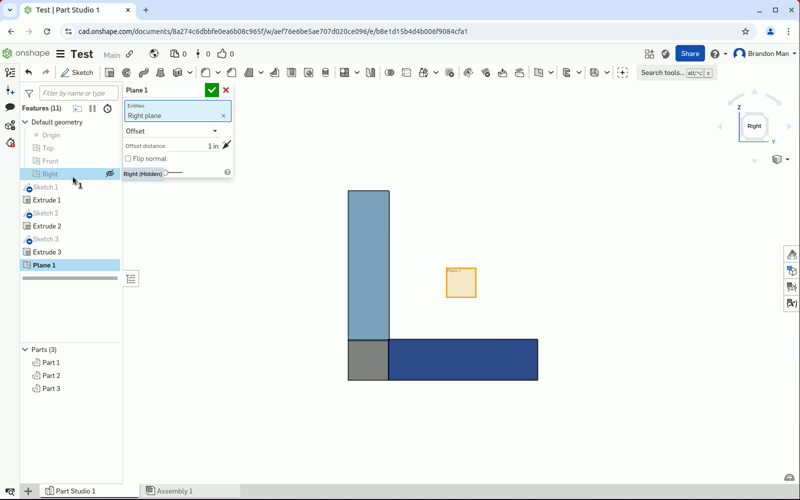
key(tab, 2)
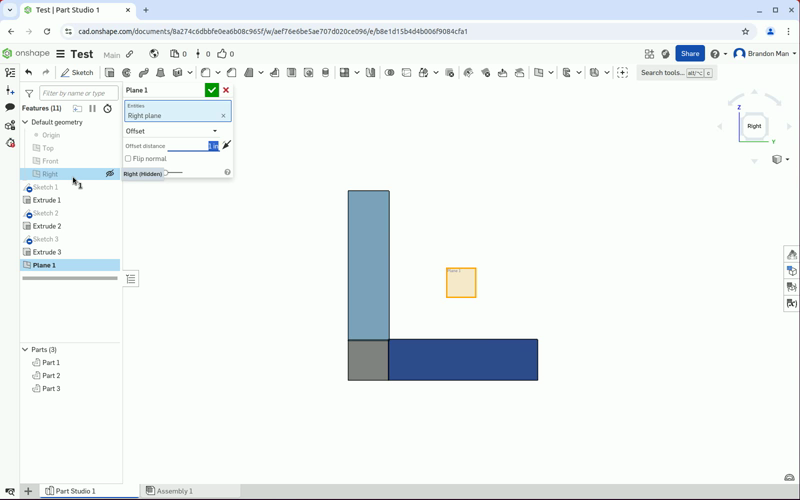
text(3.851)
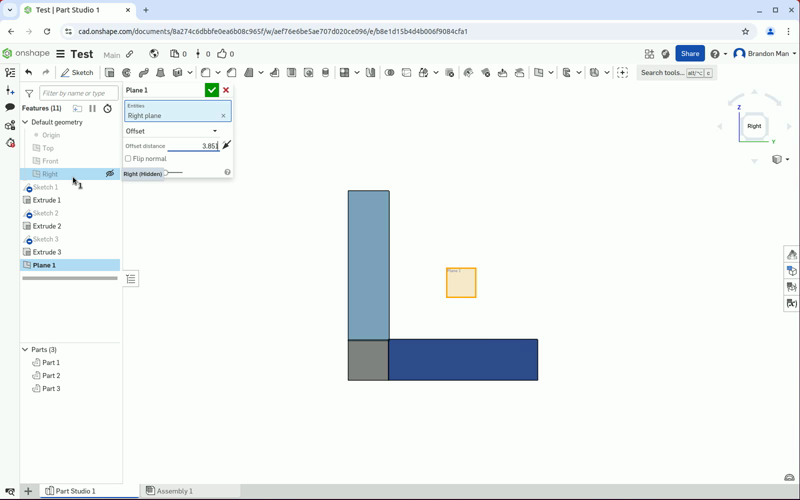
key(enter, 2)
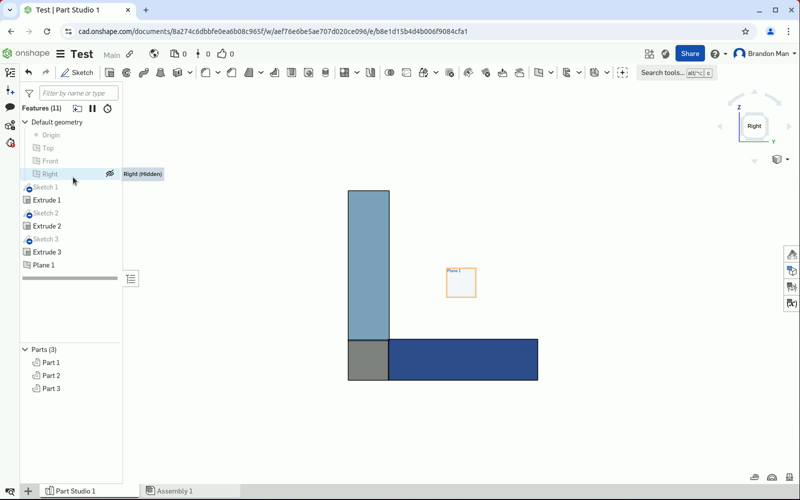
key(shift+s)
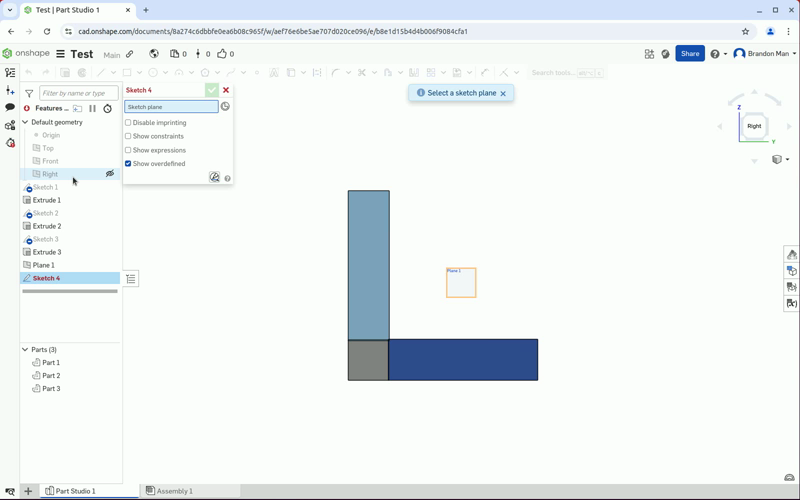
mouse_move(73, 267)
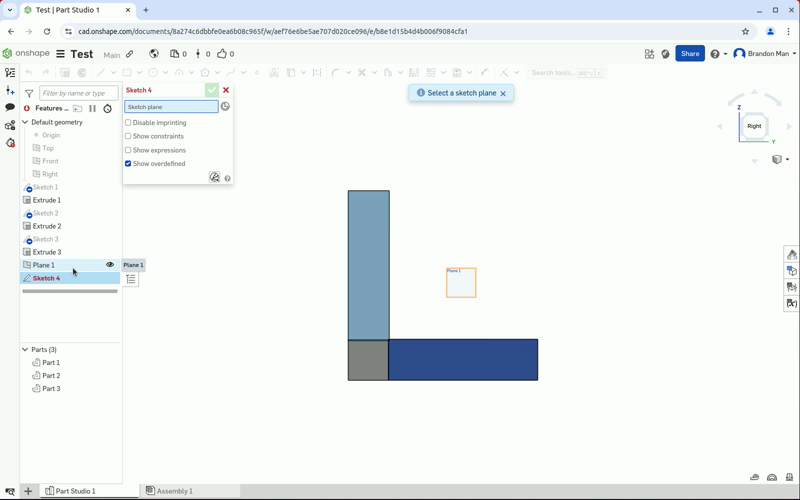
click(73, 267)
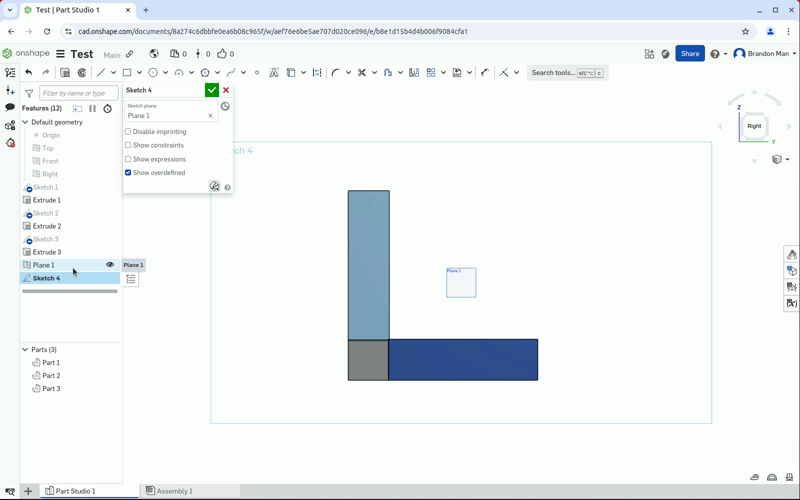
mouse_move(73, 352)
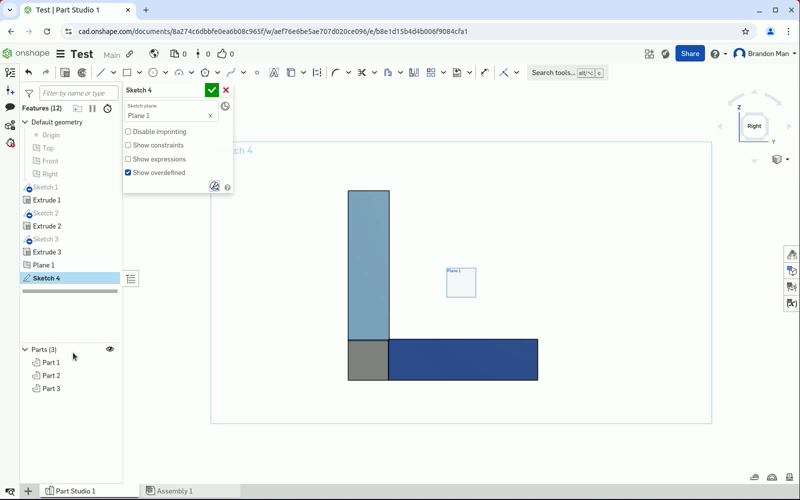
key(y)
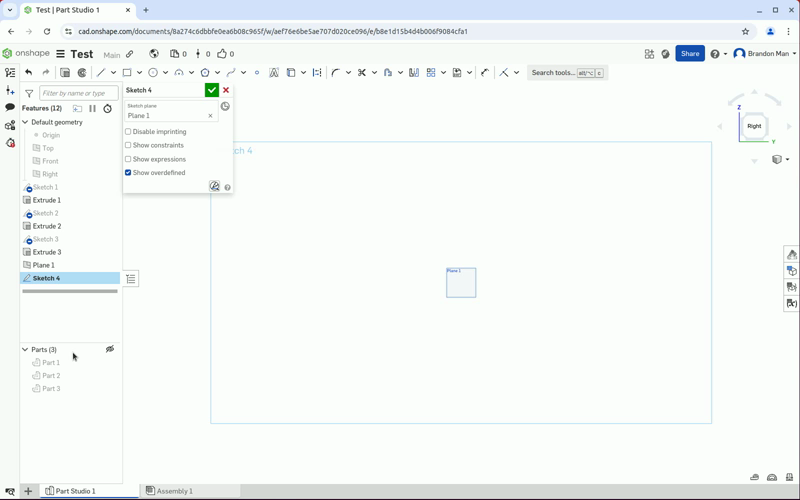
key(c)
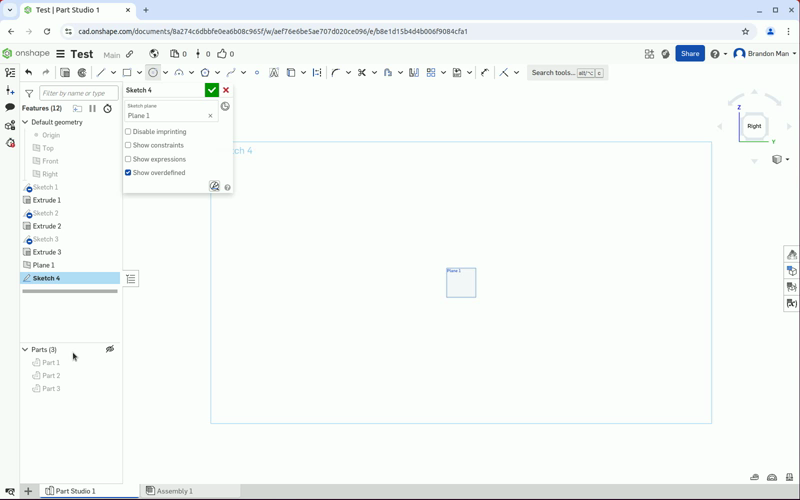
key_down(shift)
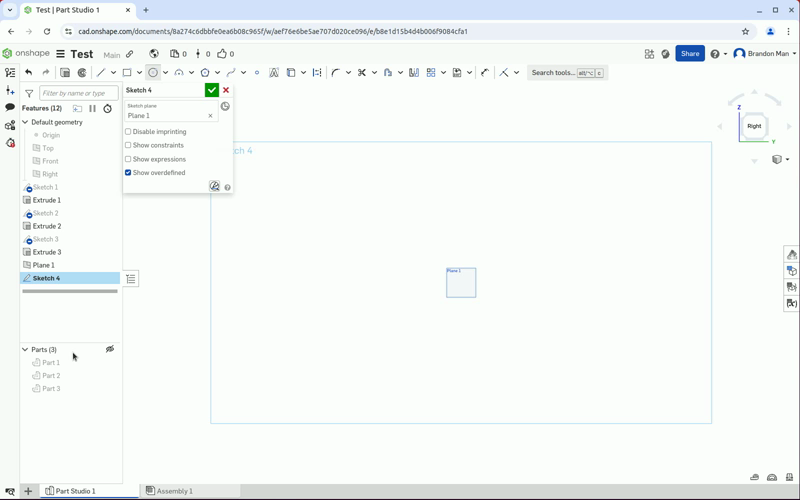
mouse_move(367, 210)
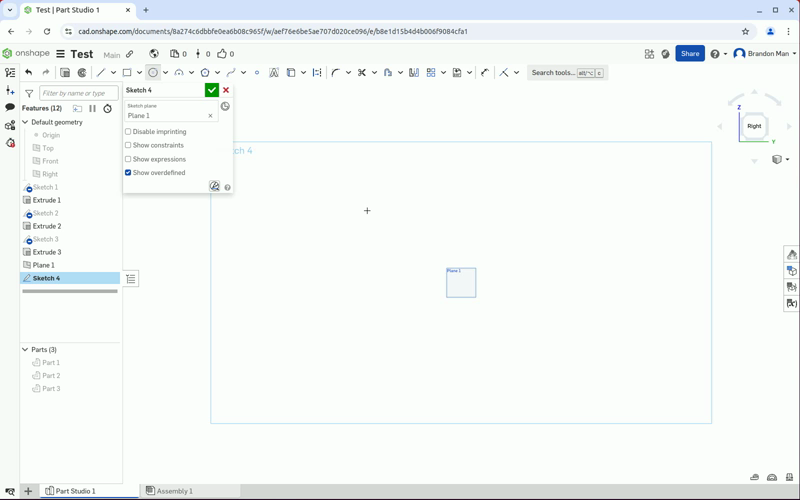
click(367, 210)
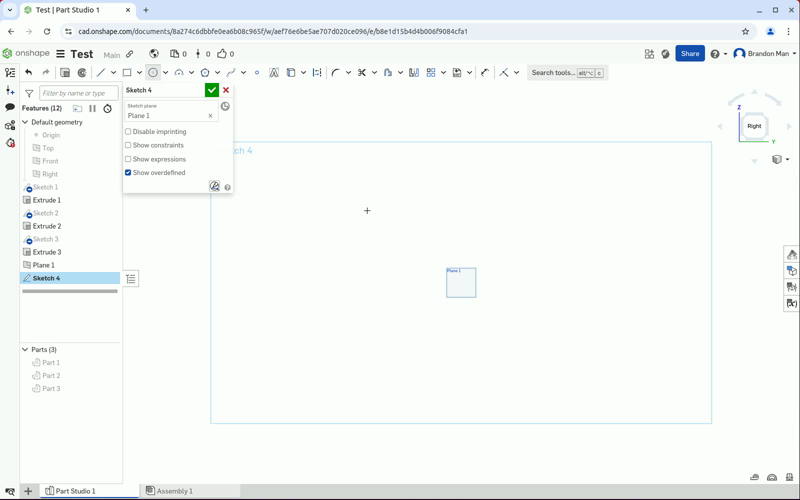
key_up(shift)
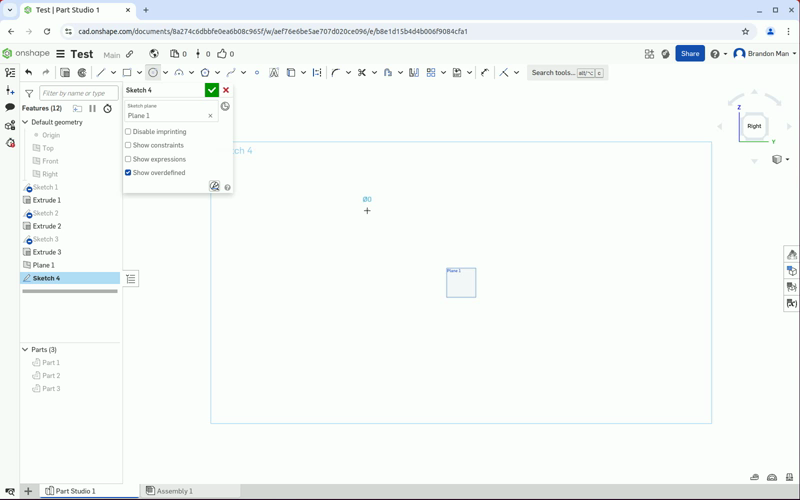
mouse_move(380, 210)
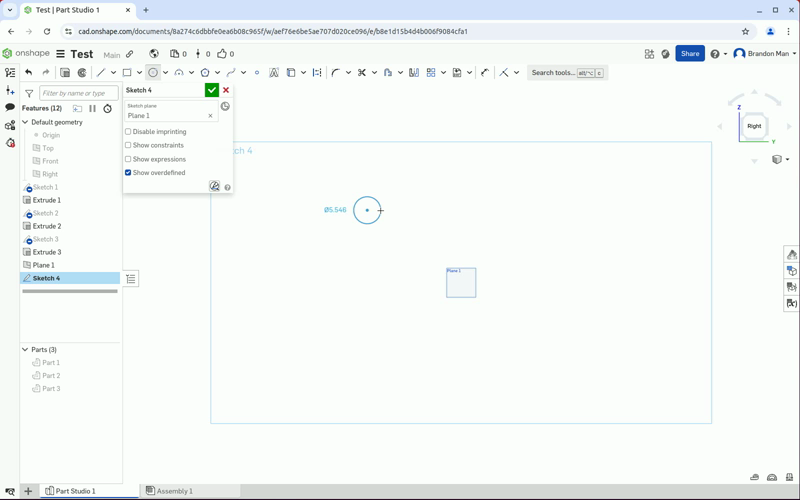
click(380, 210)
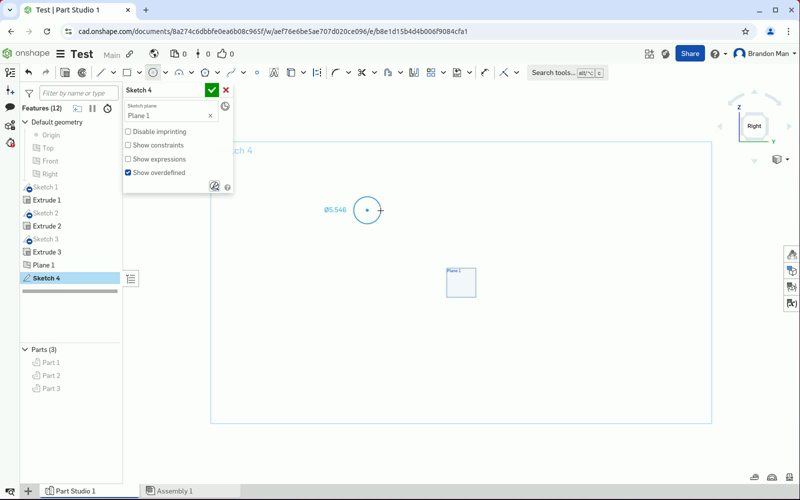
key(esc)
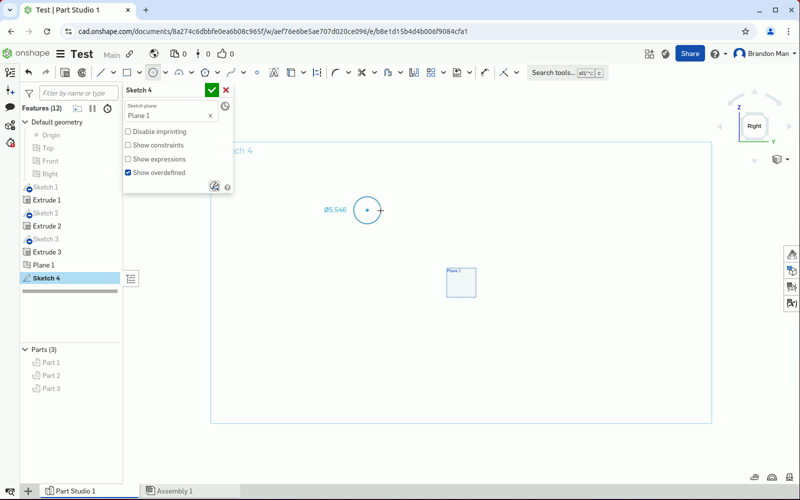
mouse_move(375, 205)
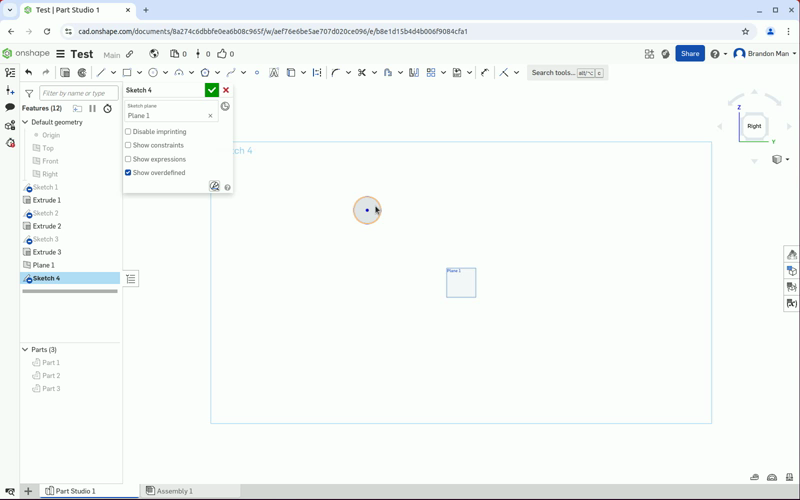
scroll(6)
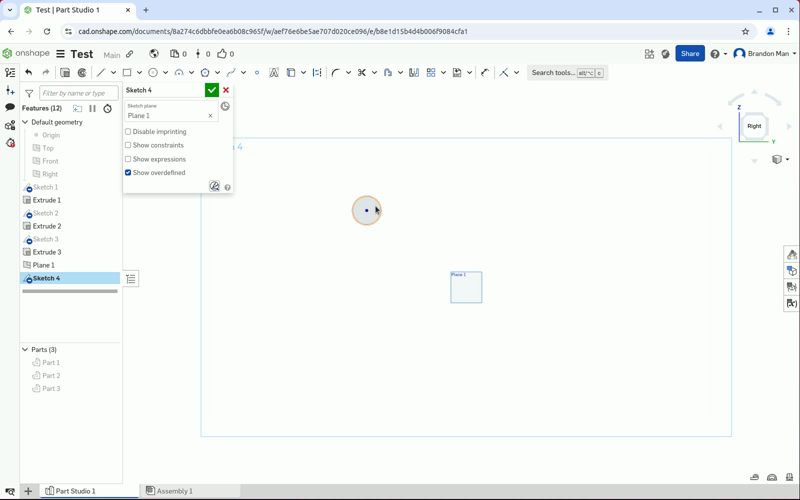
scroll(6)
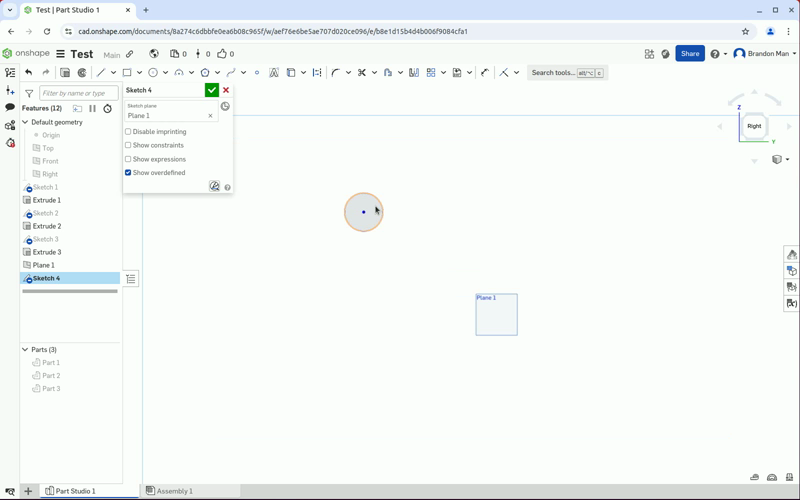
scroll(6)
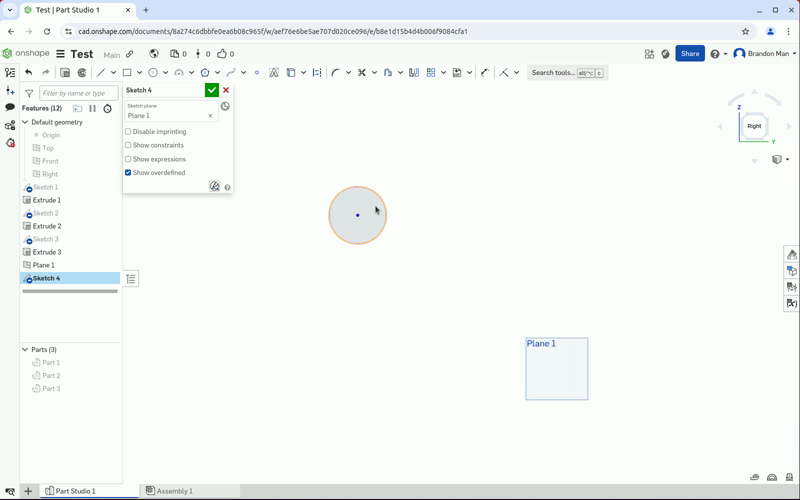
scroll(6)
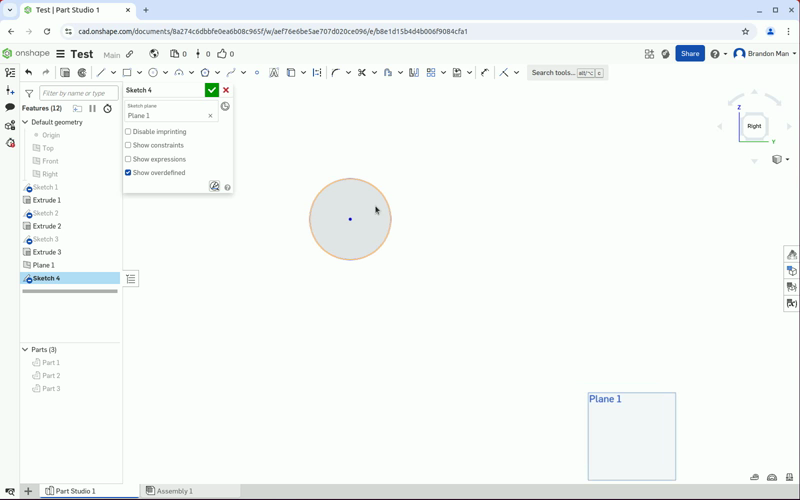
scroll(6)
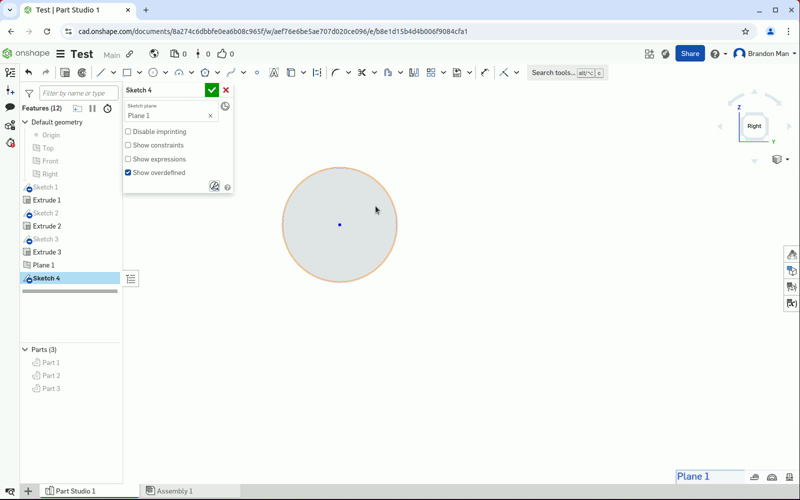
scroll(6)
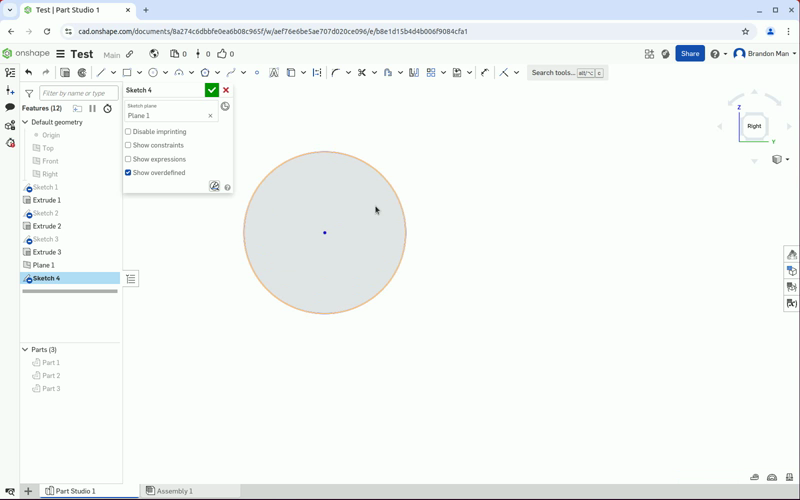
scroll(6)
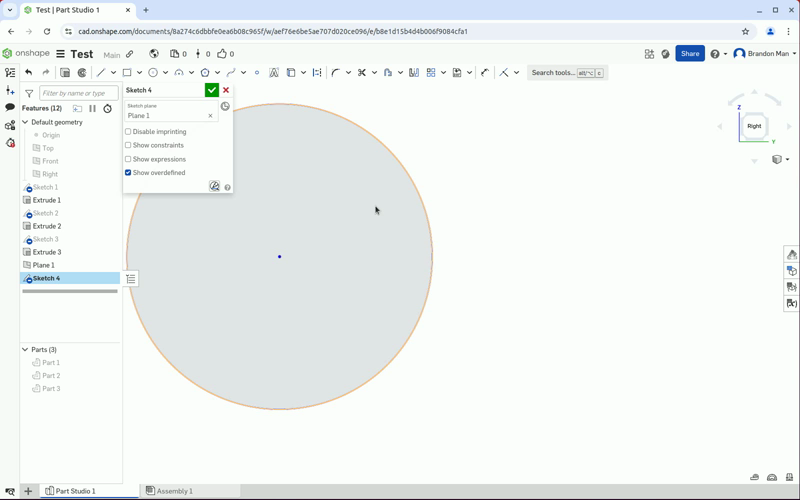
click(375, 205)
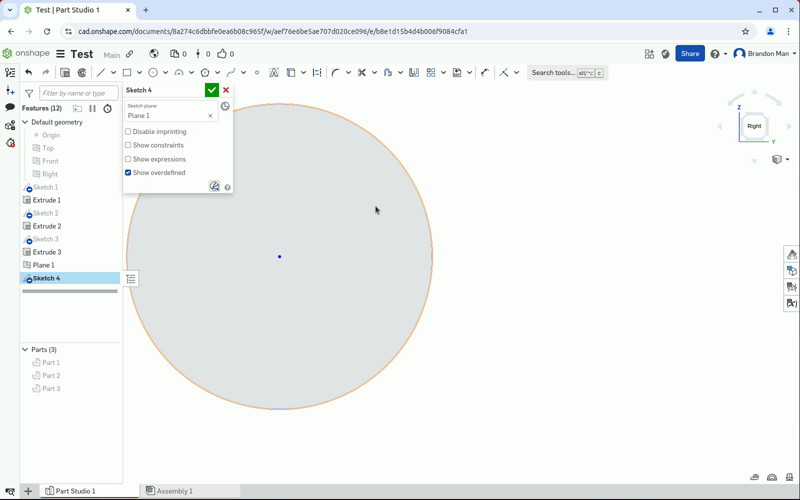
scroll(-6)
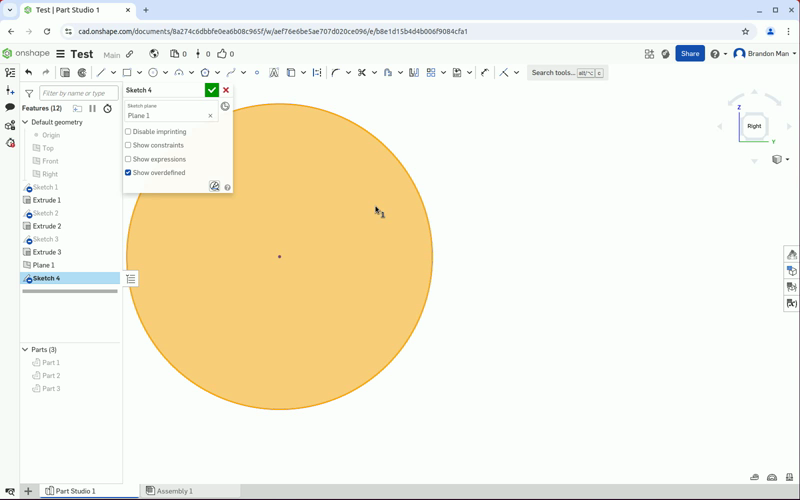
scroll(-6)
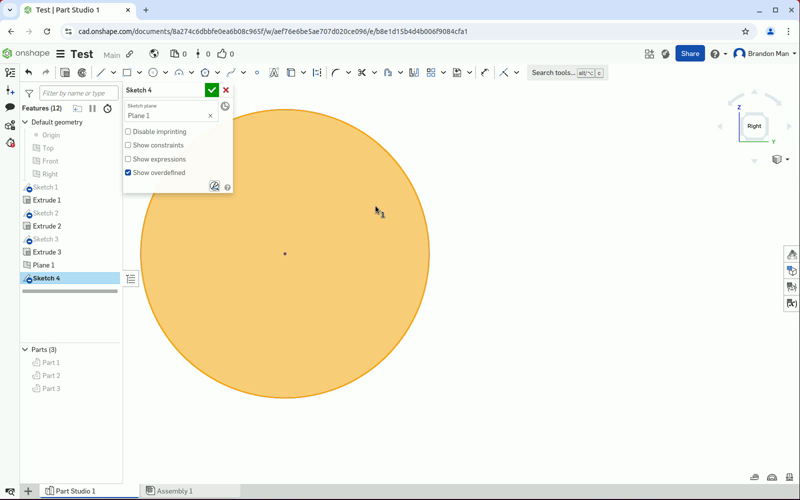
scroll(-6)
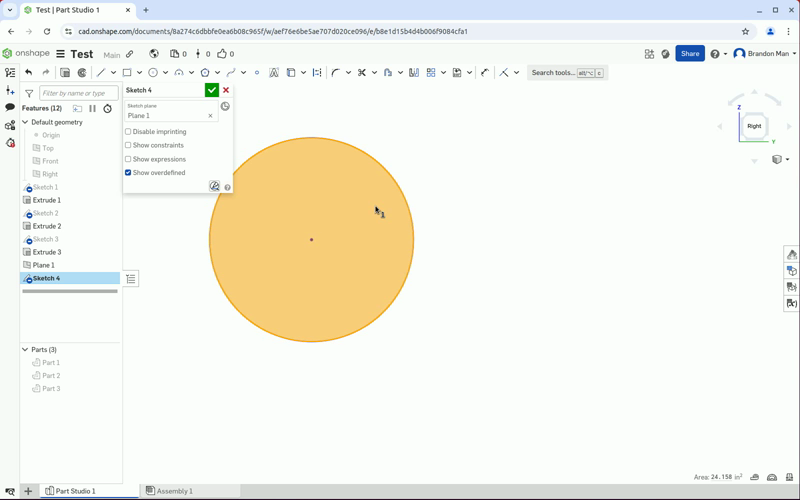
scroll(-6)
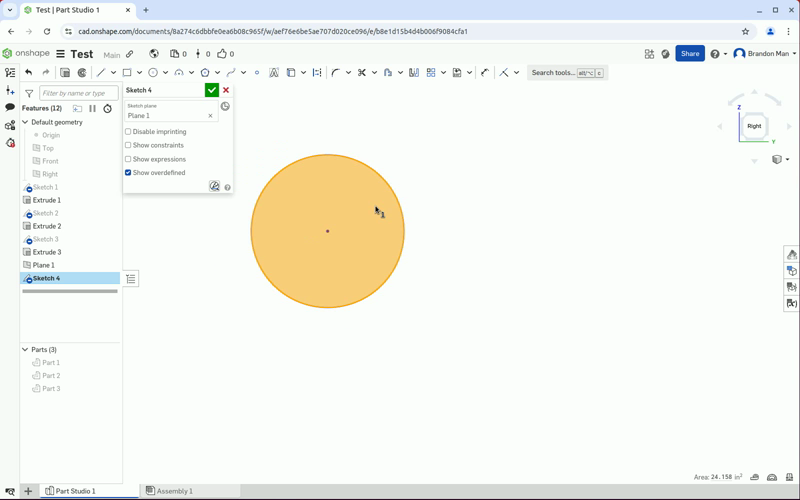
scroll(-6)
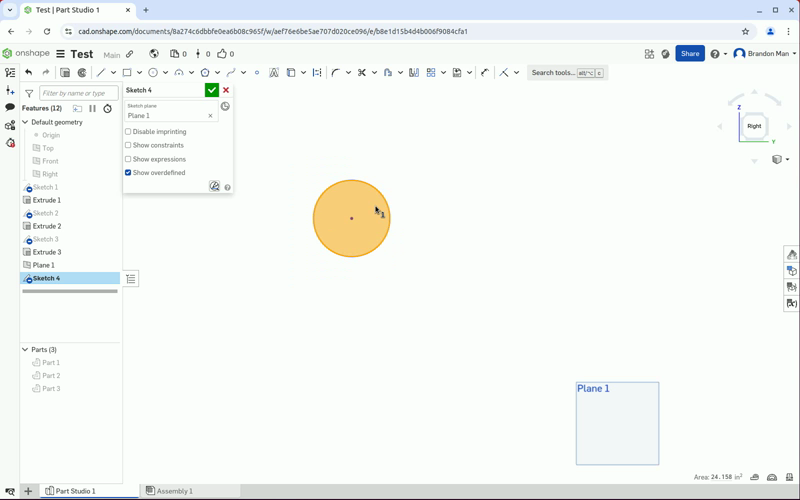
scroll(-6)
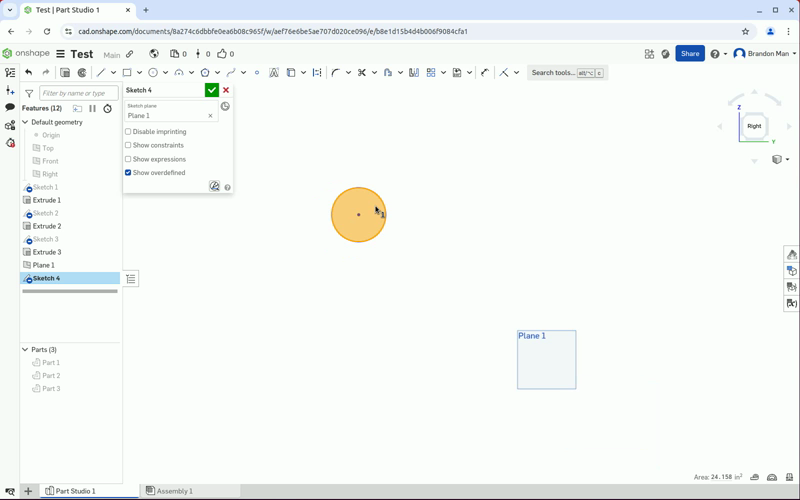
scroll(-6)
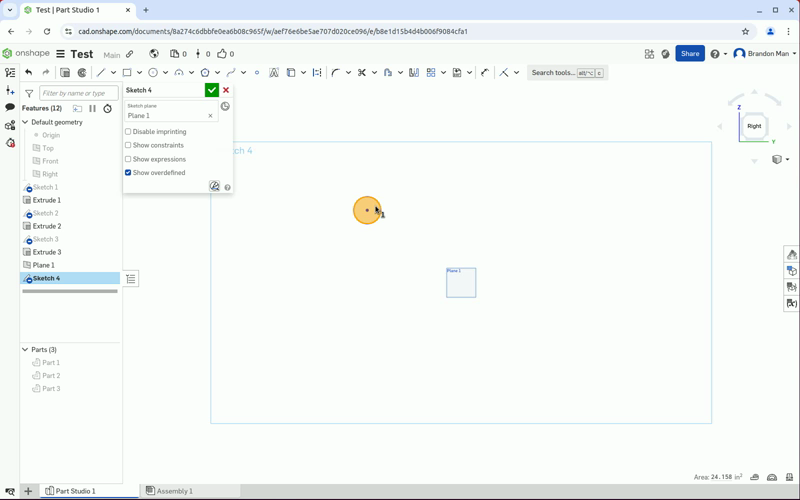
mouse_move(73, 352)
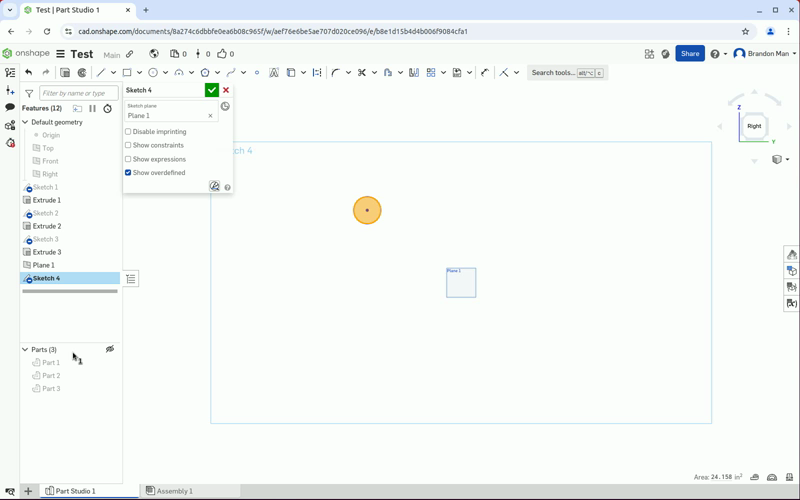
key(shift+y)
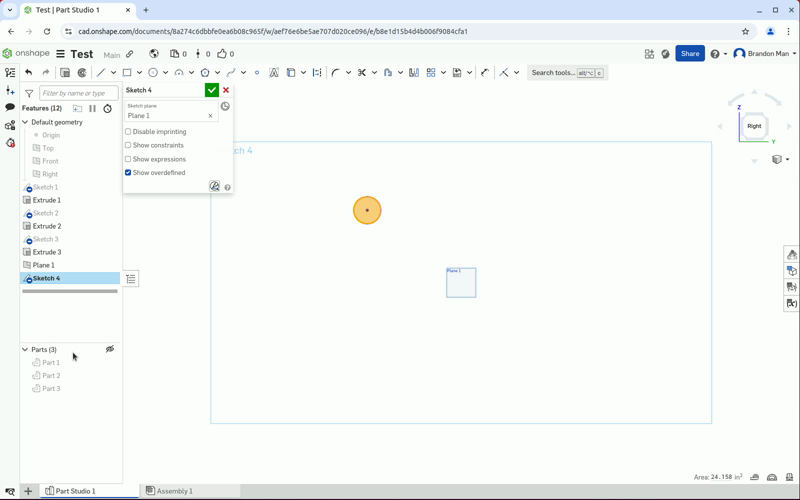
key(shift+e)
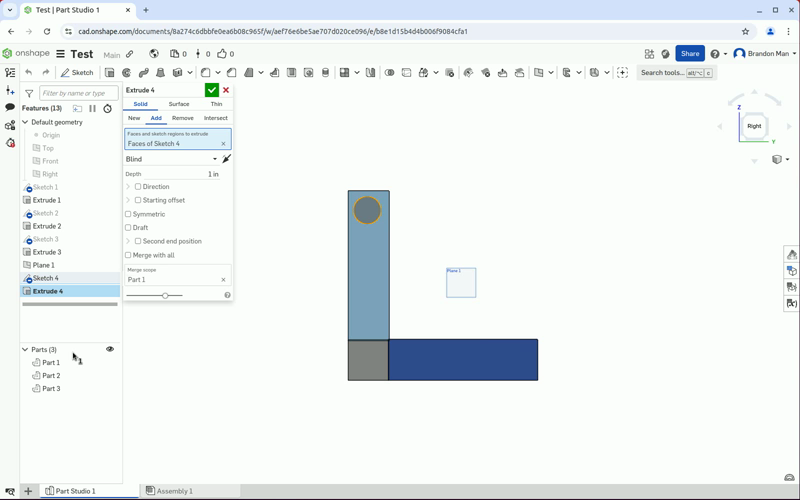
mouse_move(143, 106)
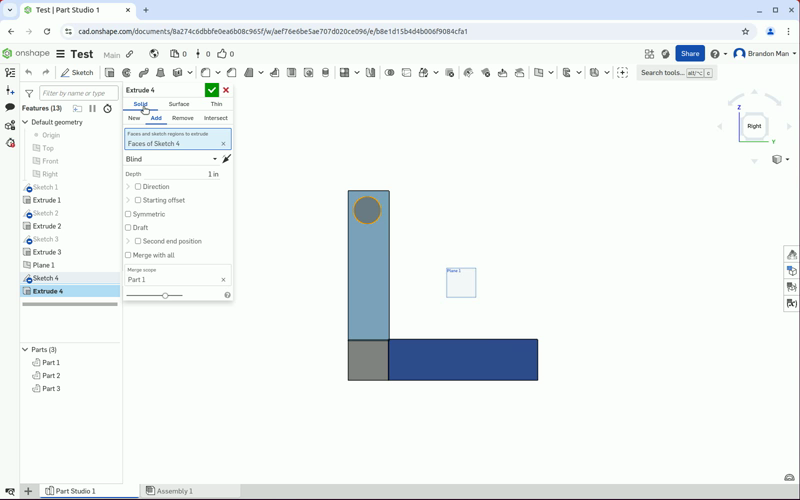
click(143, 106)
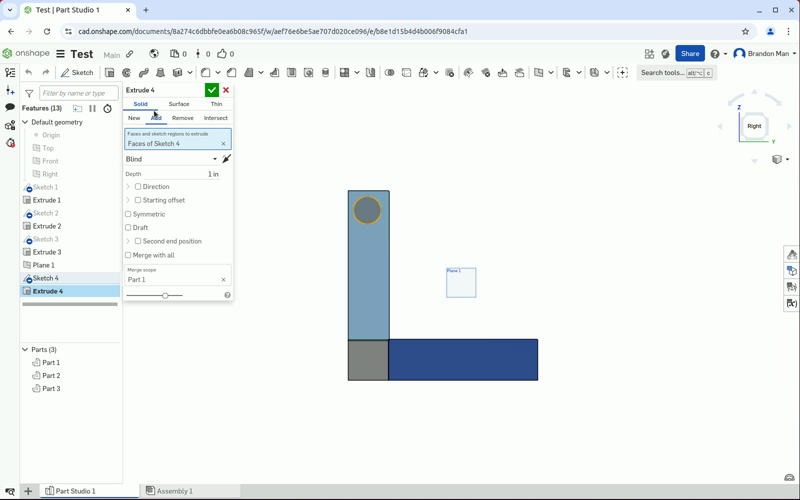
mouse_move(186, 120)
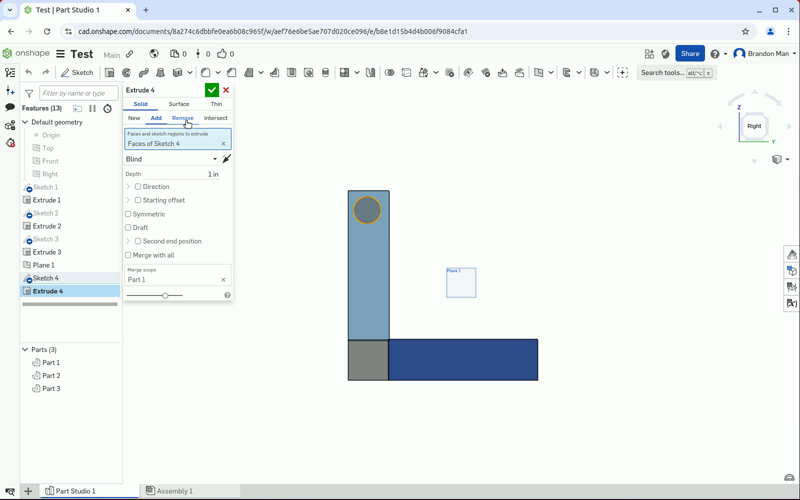
click(186, 120)
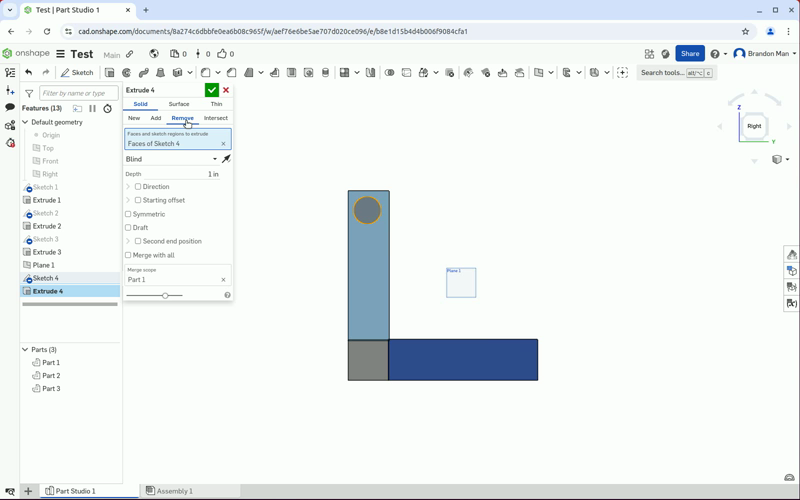
key(tab, 4)
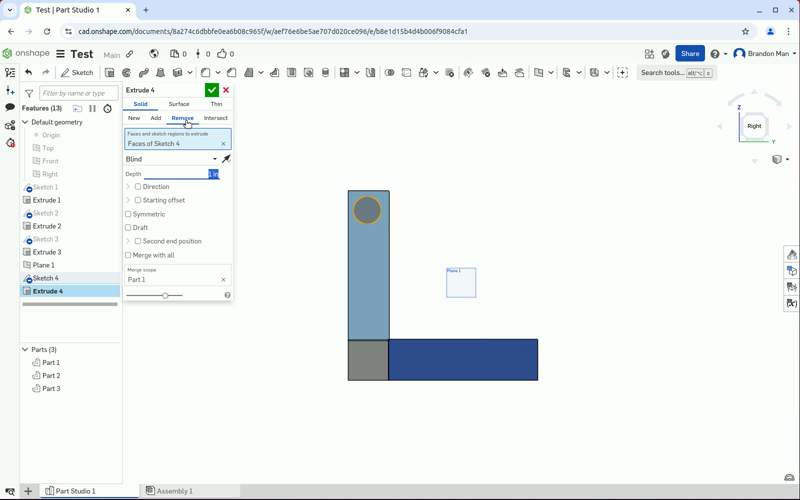
text(19.498)
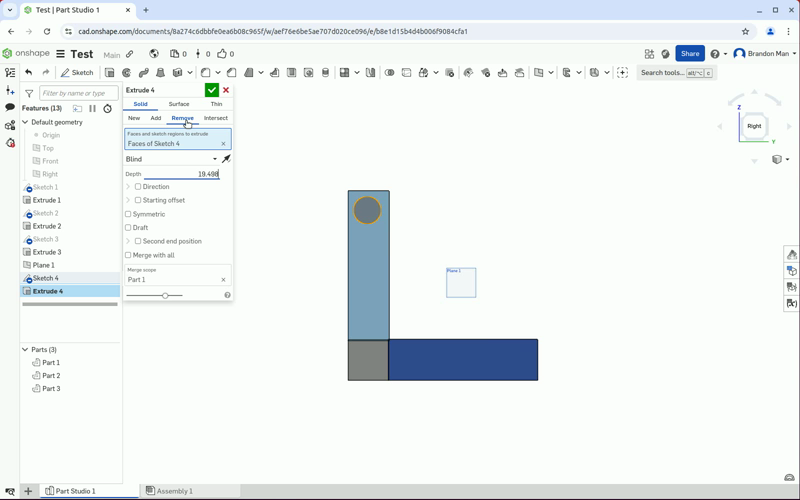
key(tab, 6)
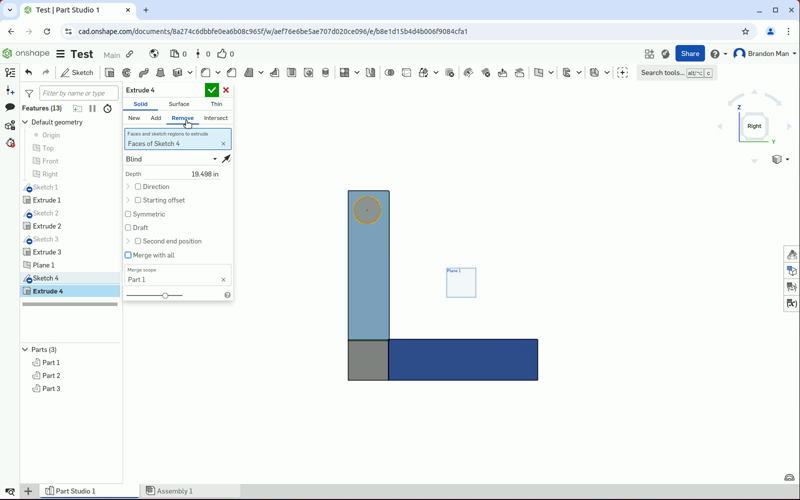
key(space)
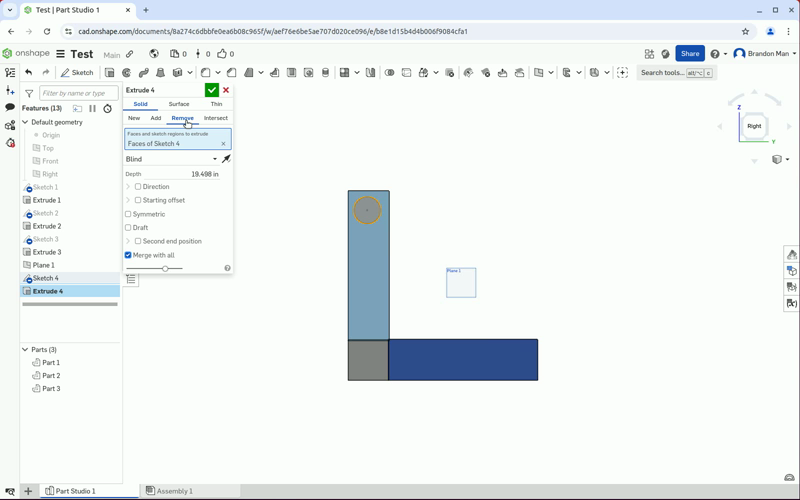
key(enter)
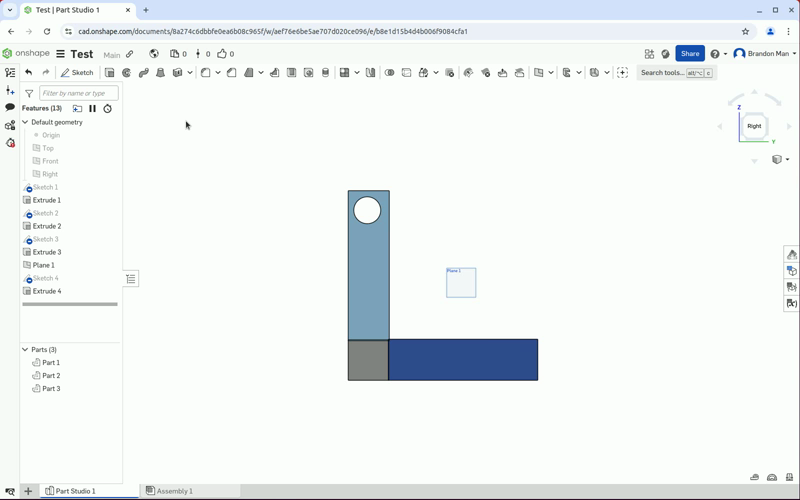
key(shift+h)
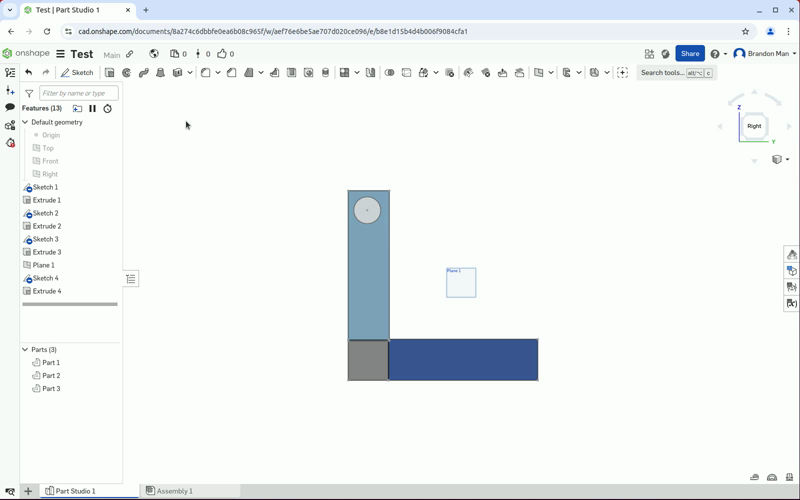
key(shift+h)
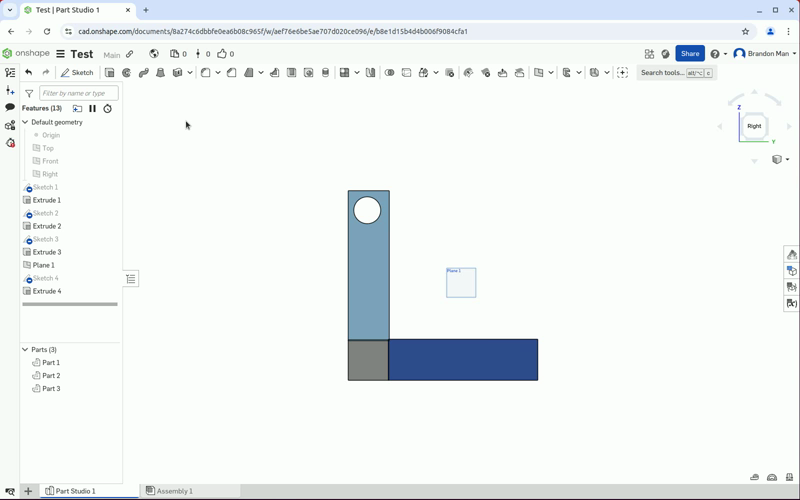
mouse_move(73, 189)
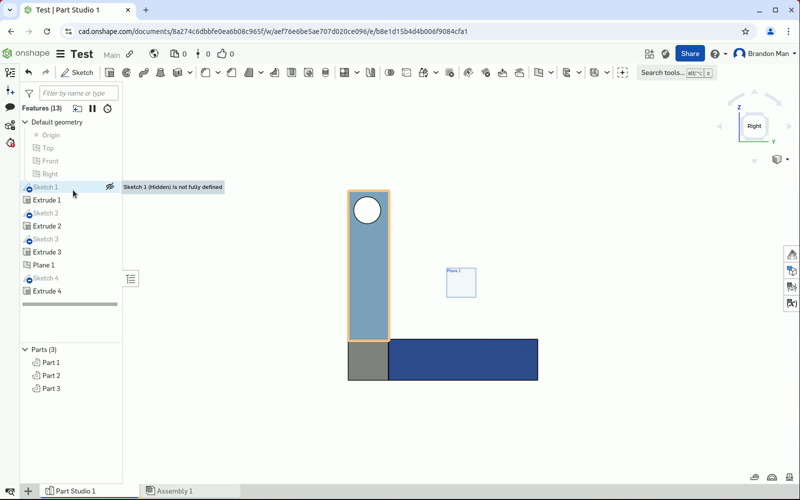
click(73, 189)
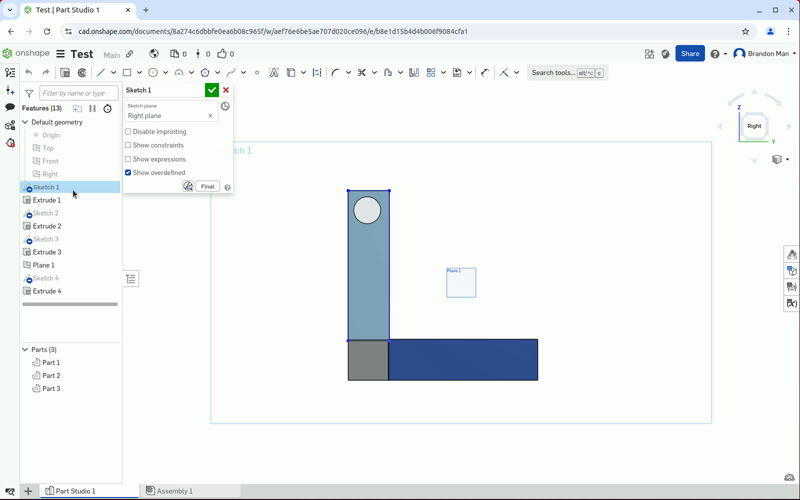
mouse_move(229, 92)
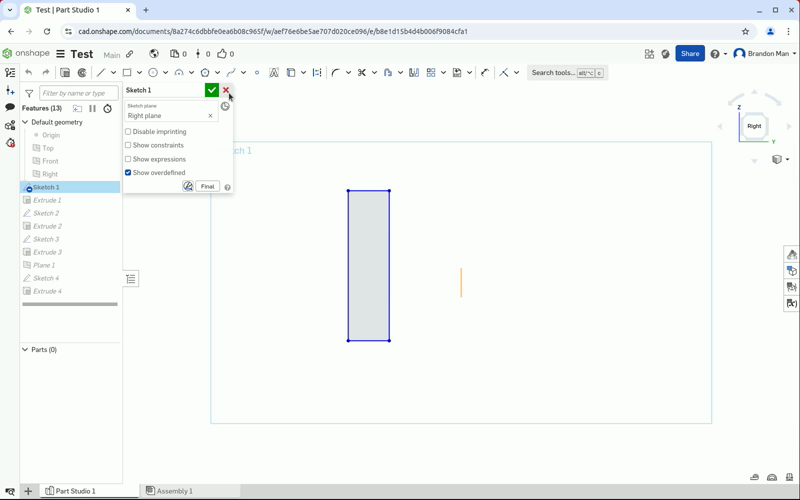
click(229, 92)
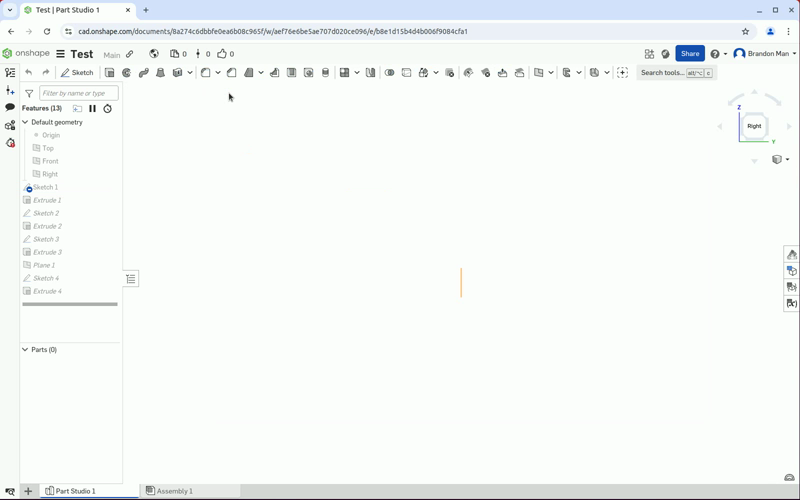
key(shift+s)
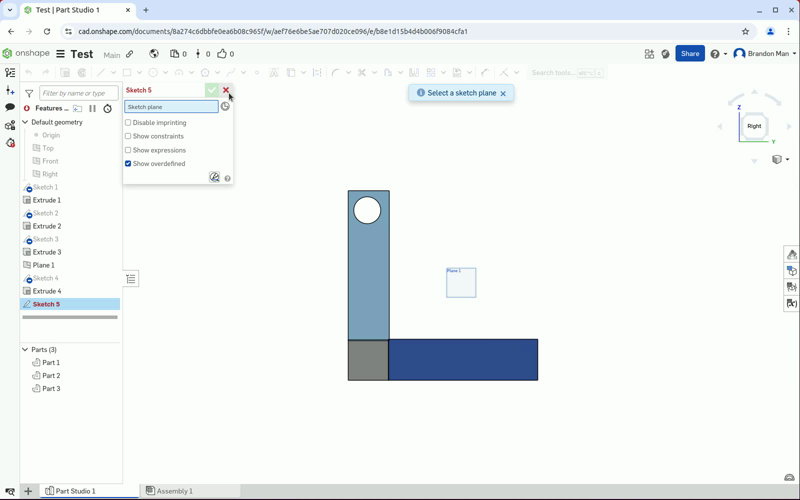
mouse_move(73, 267)
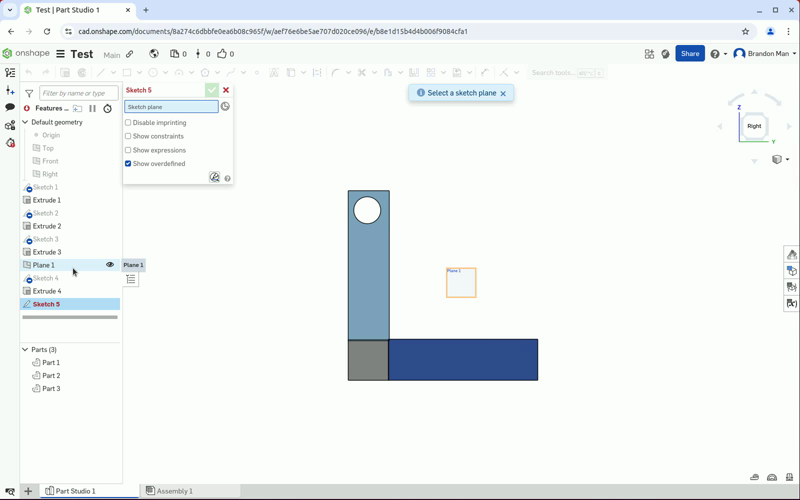
click(73, 267)
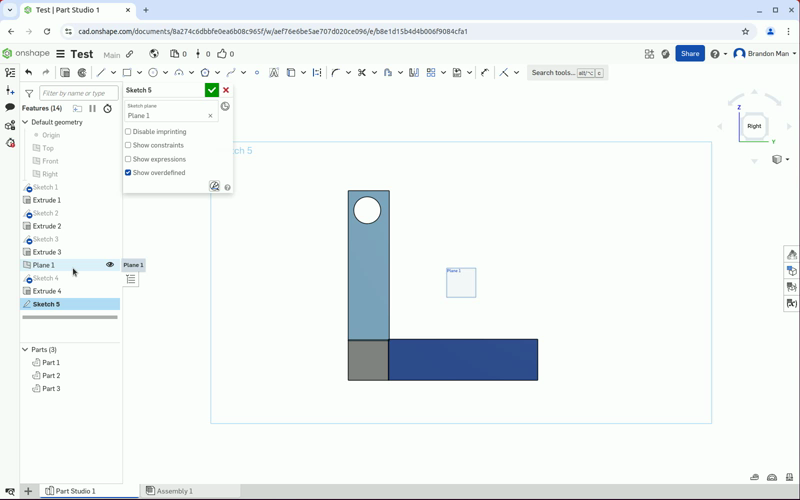
mouse_move(73, 352)
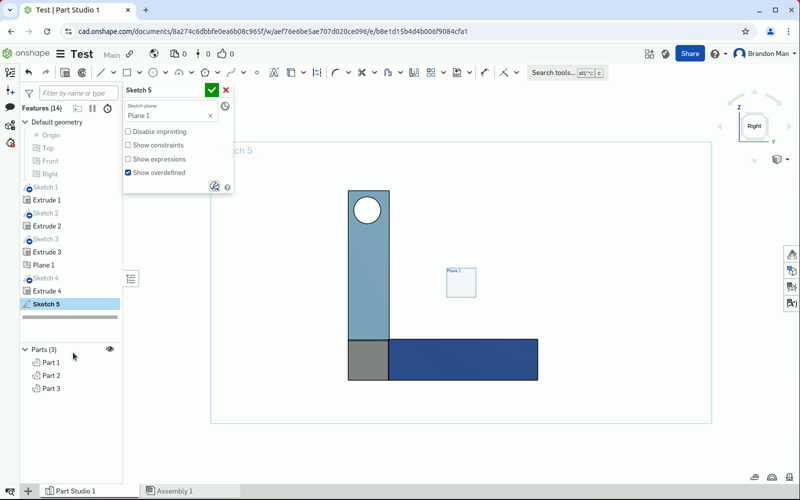
key(y)
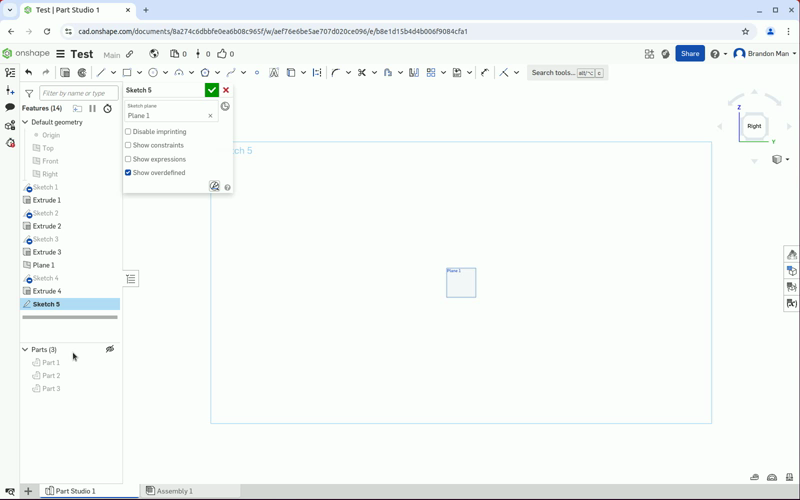
key(c)
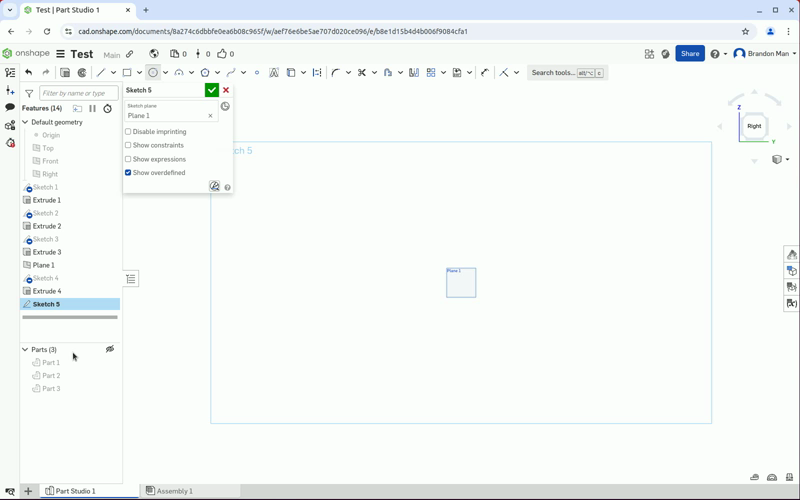
key_down(shift)
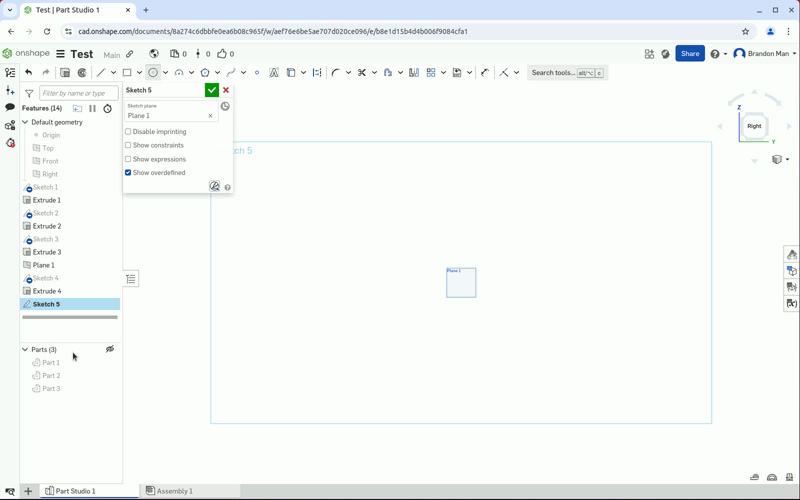
mouse_move(517, 360)
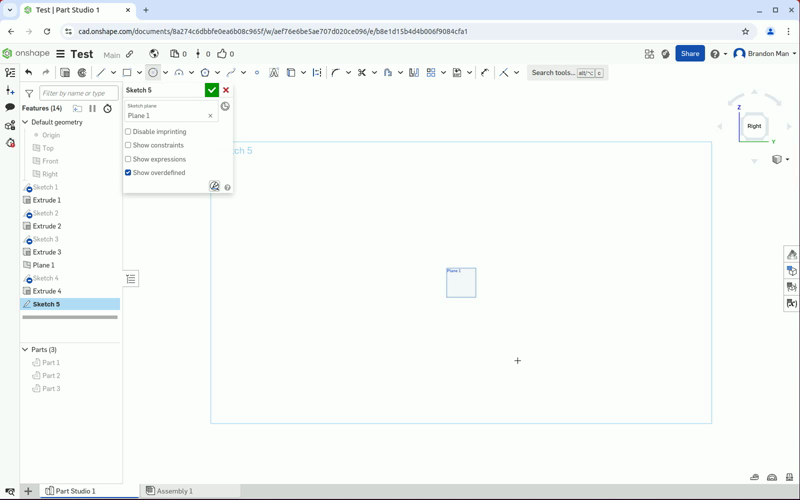
click(517, 360)
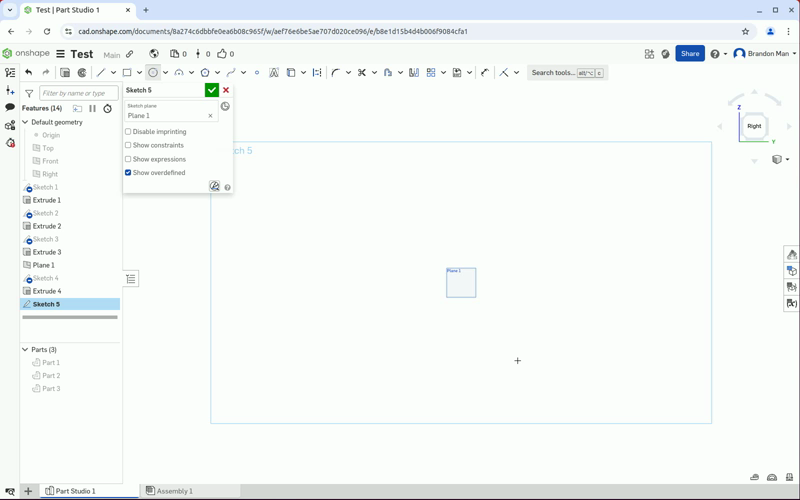
key_up(shift)
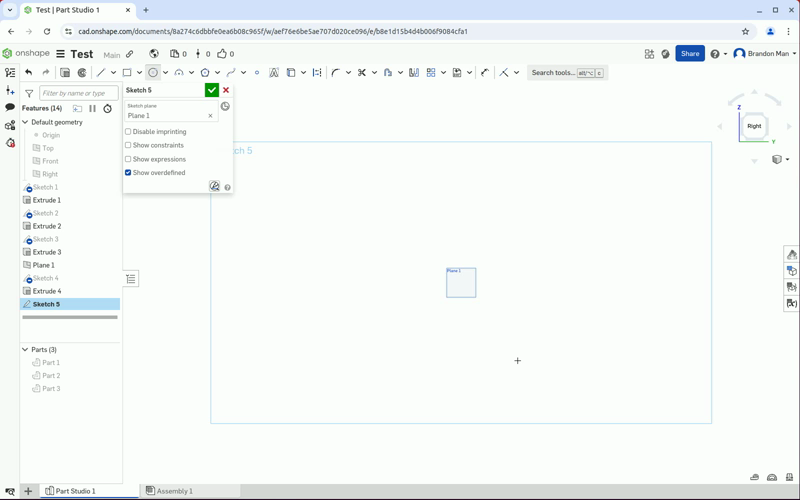
mouse_move(531, 360)
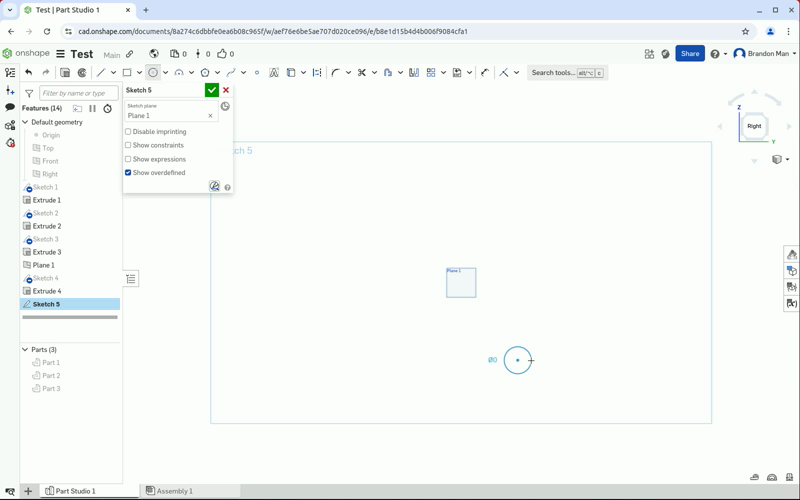
click(531, 360)
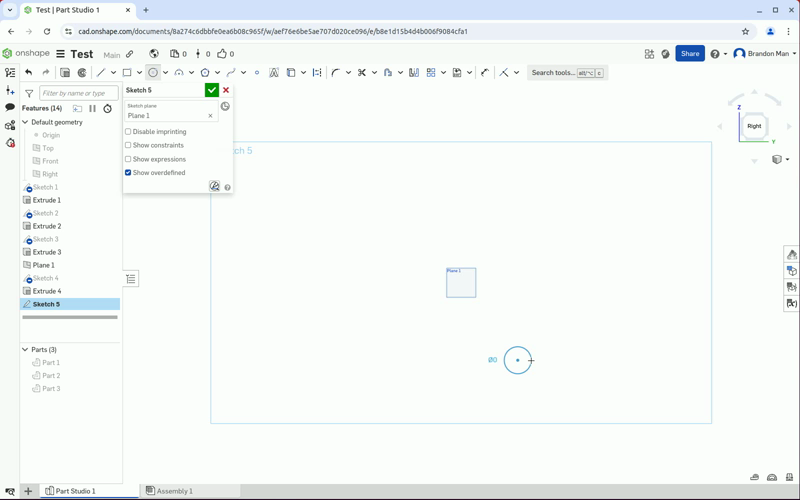
key(esc)
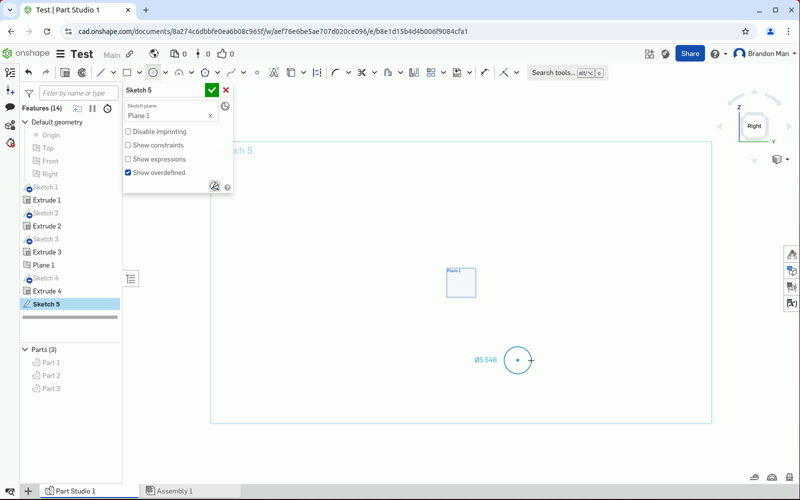
mouse_move(525, 362)
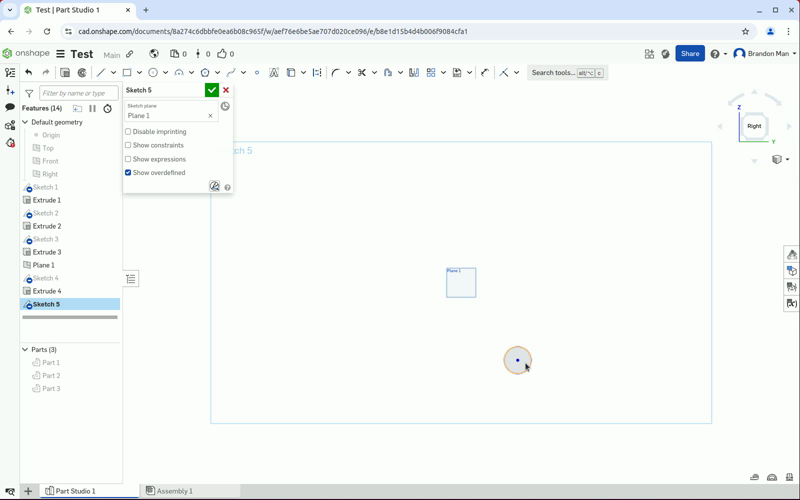
scroll(6)
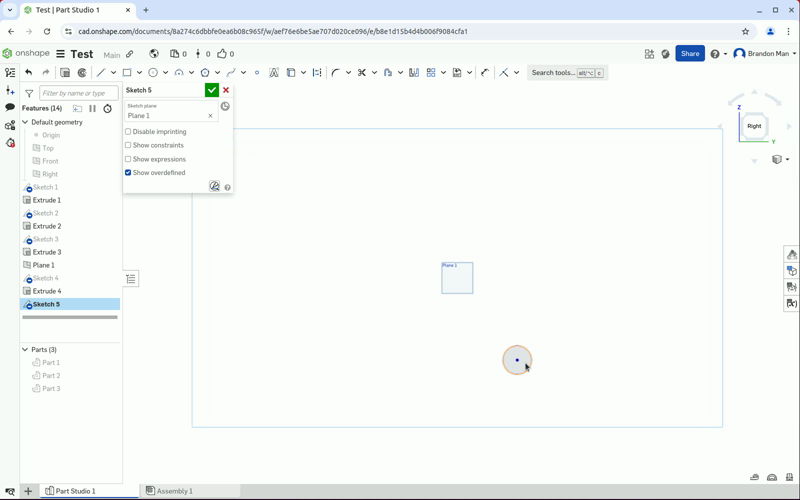
scroll(6)
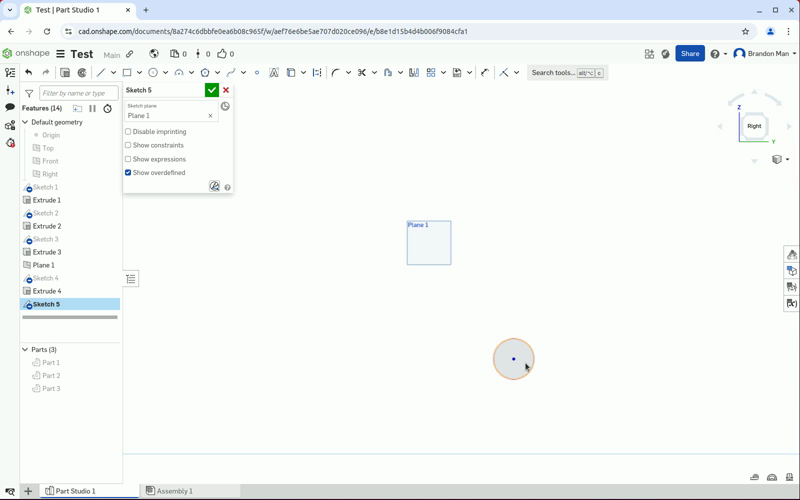
scroll(6)
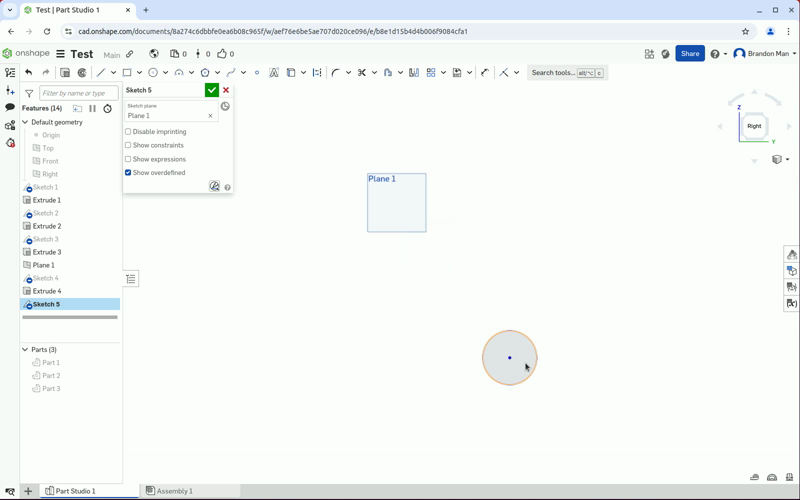
scroll(6)
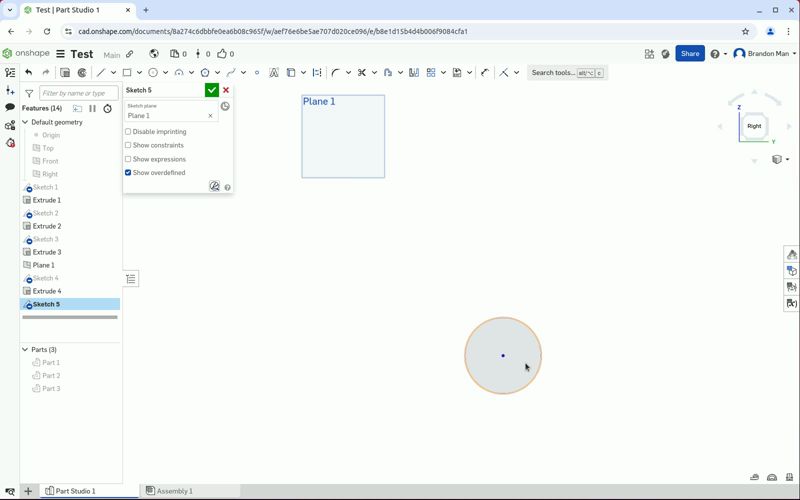
scroll(6)
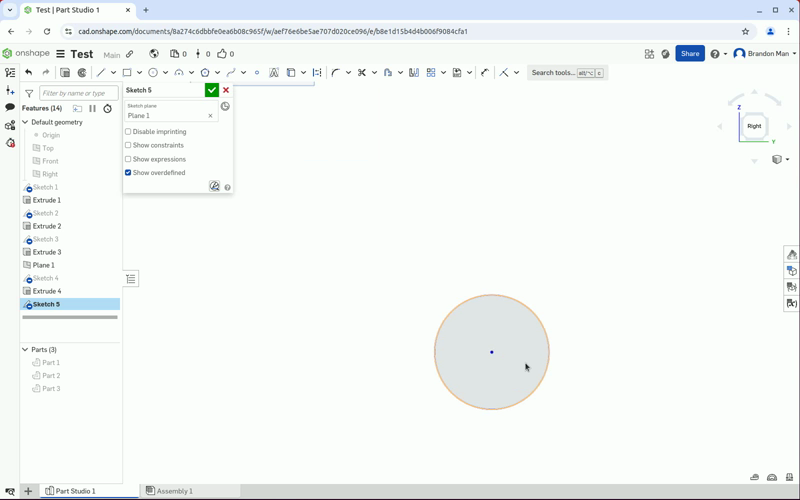
scroll(6)
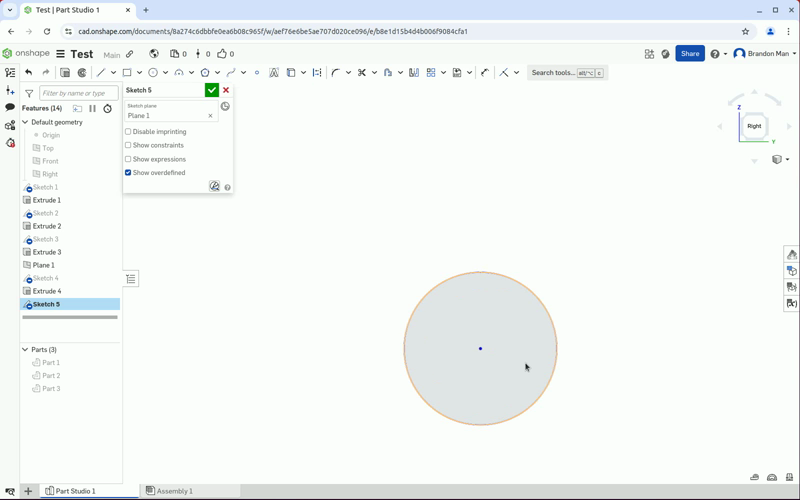
scroll(6)
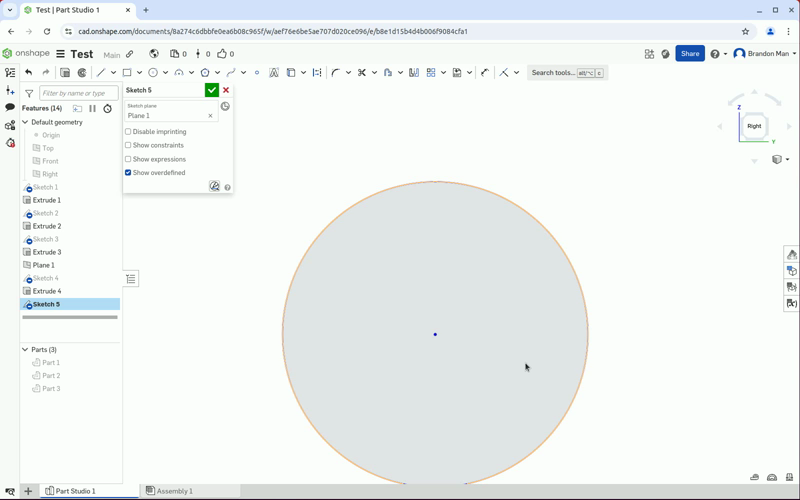
click(525, 362)
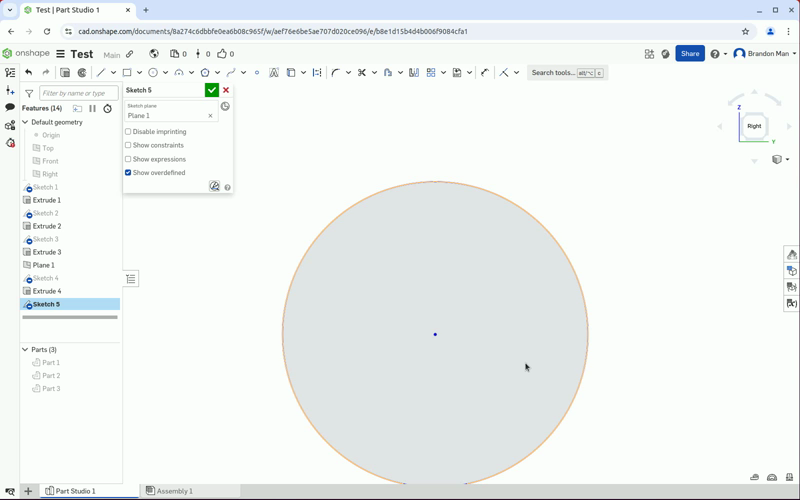
scroll(-6)
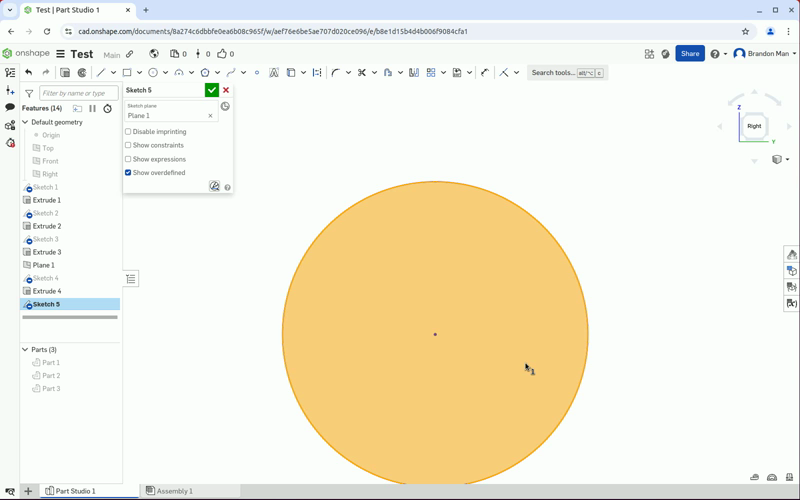
scroll(-6)
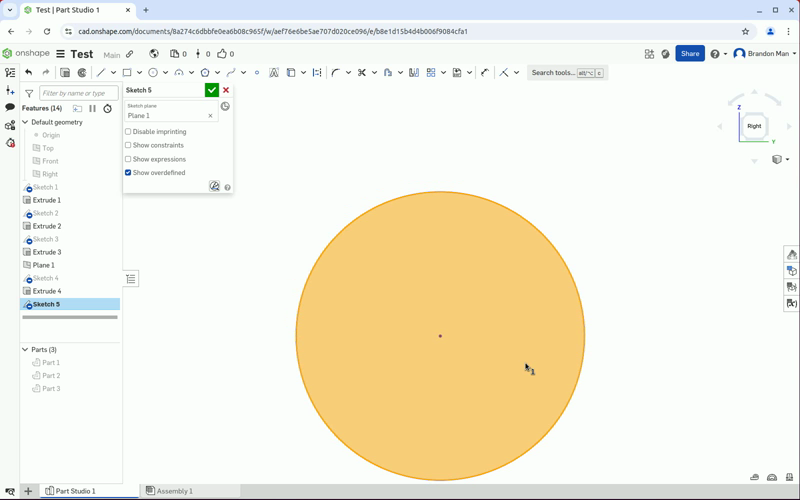
scroll(-6)
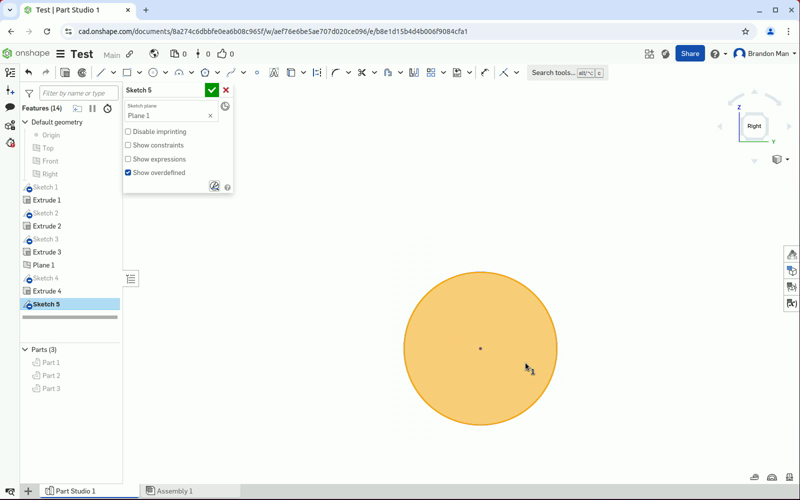
scroll(-6)
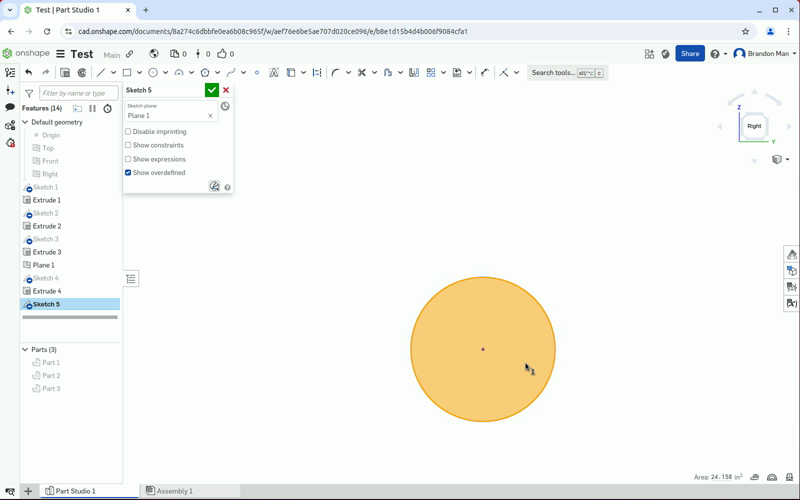
scroll(-6)
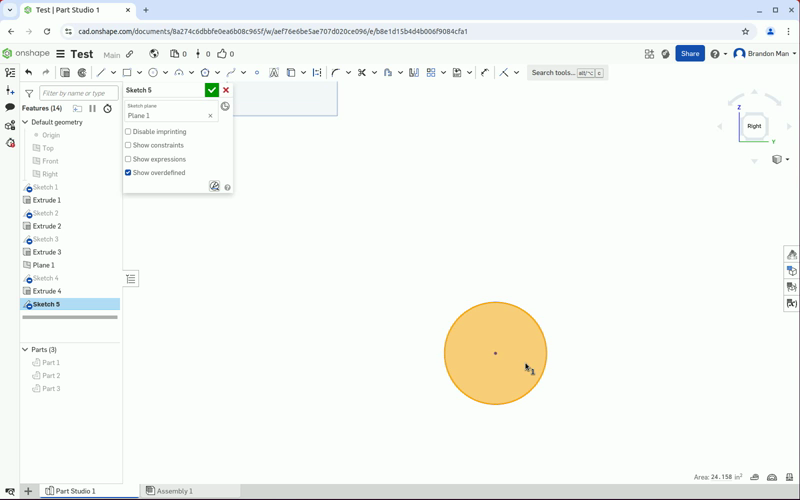
scroll(-6)
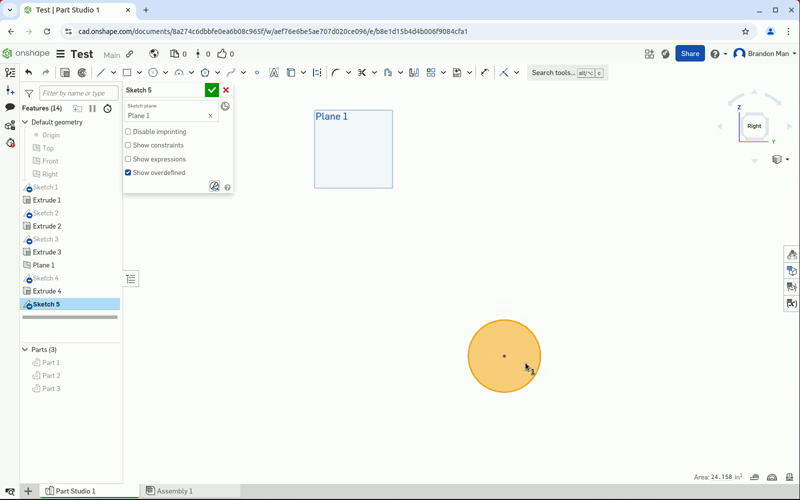
scroll(-6)
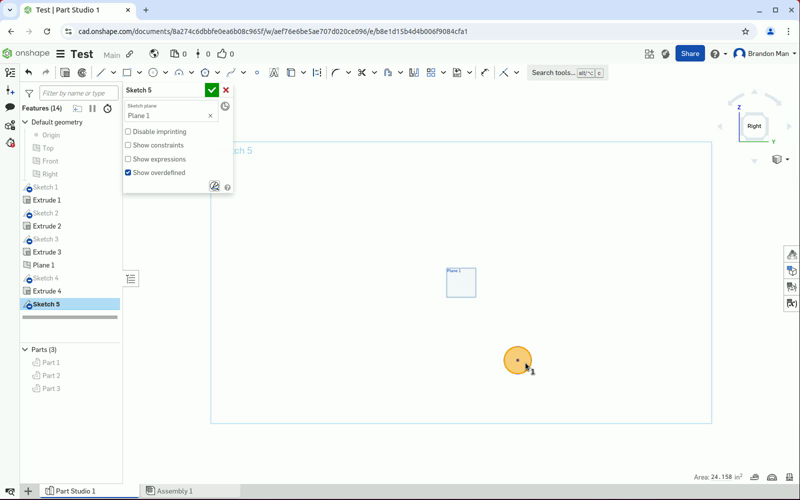
mouse_move(73, 352)
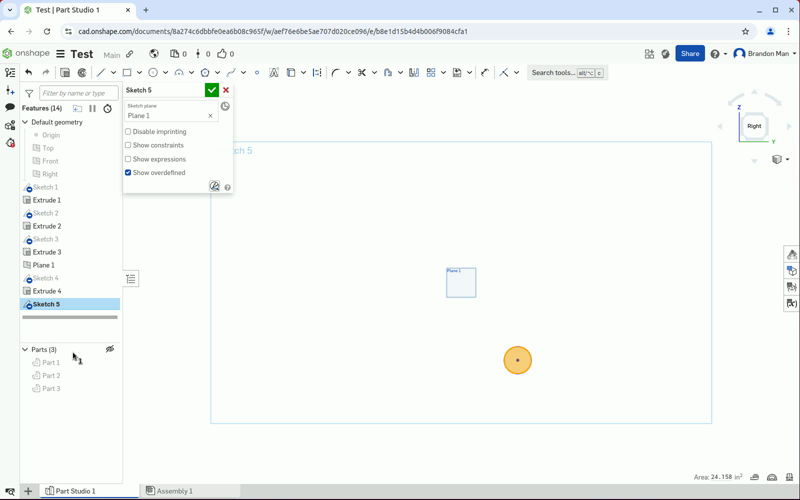
key(shift+y)
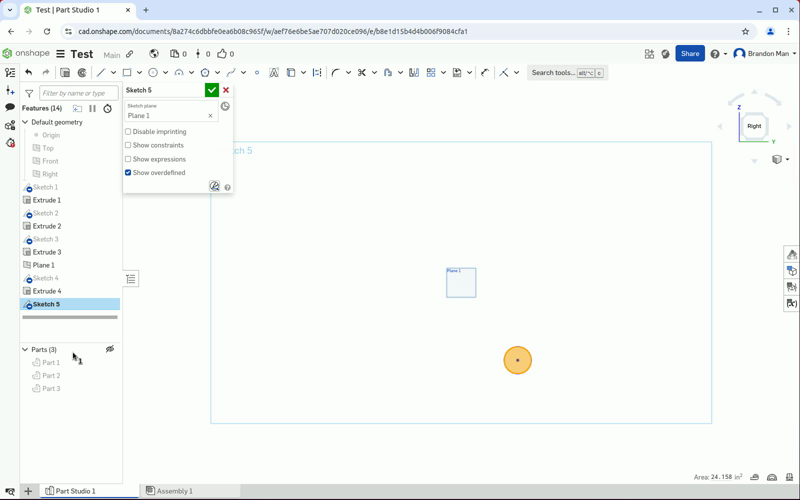
key(shift+e)
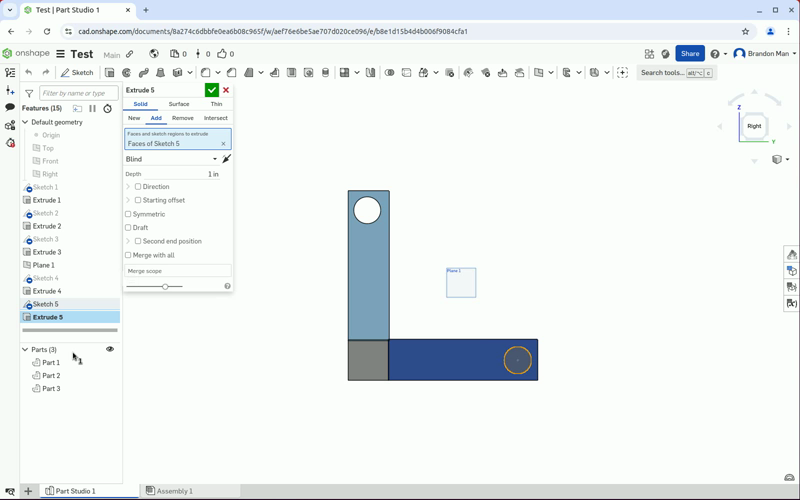
mouse_move(143, 106)
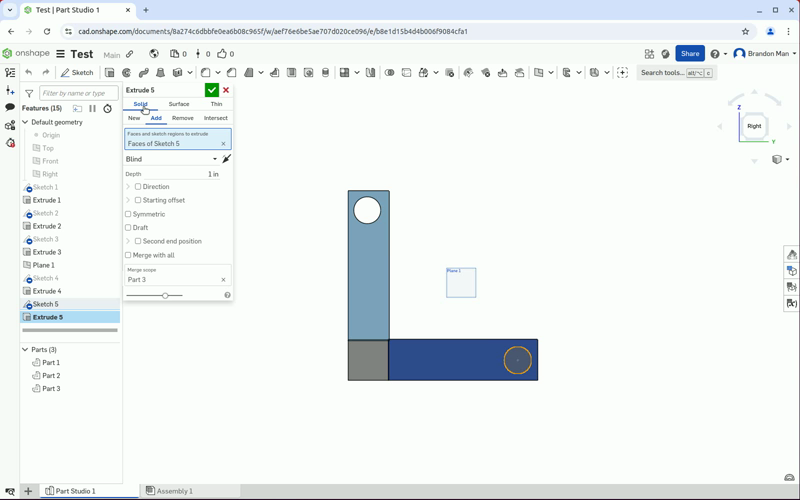
click(143, 106)
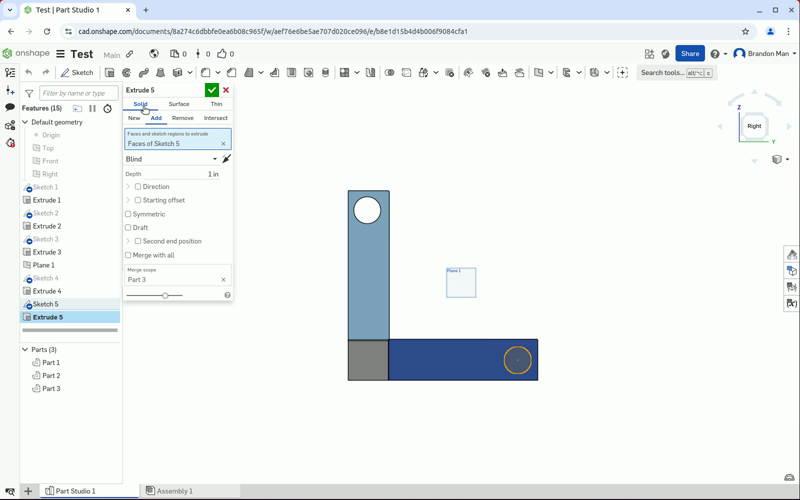
mouse_move(186, 120)
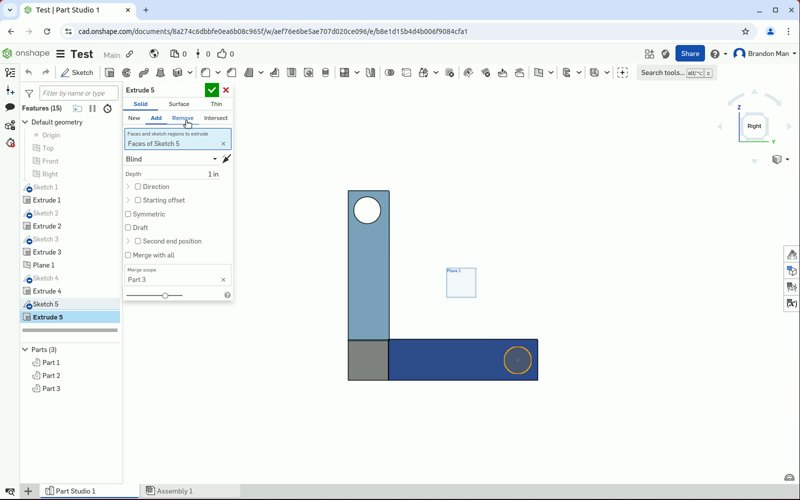
click(186, 120)
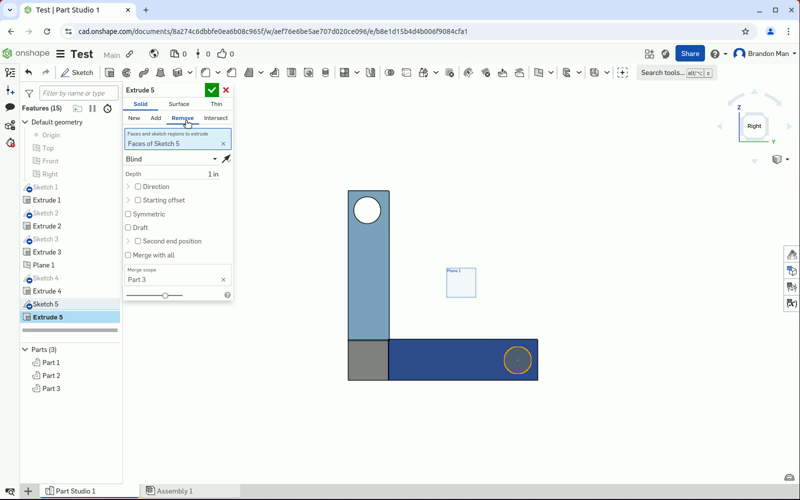
key(tab, 4)
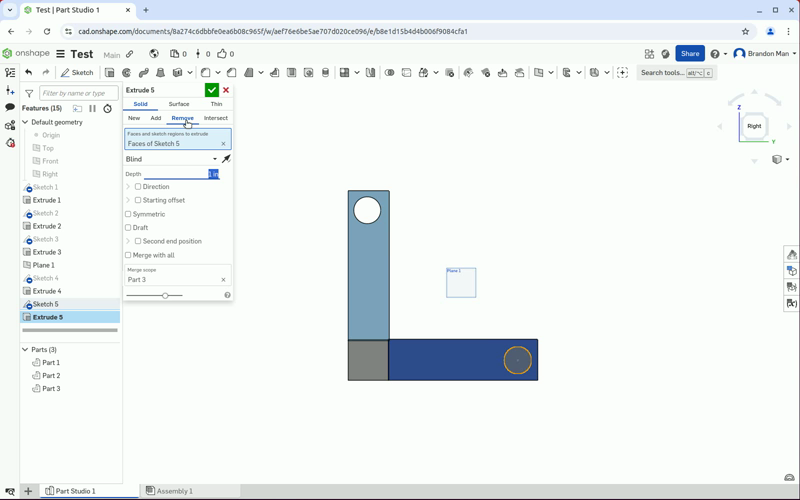
text(19.498)
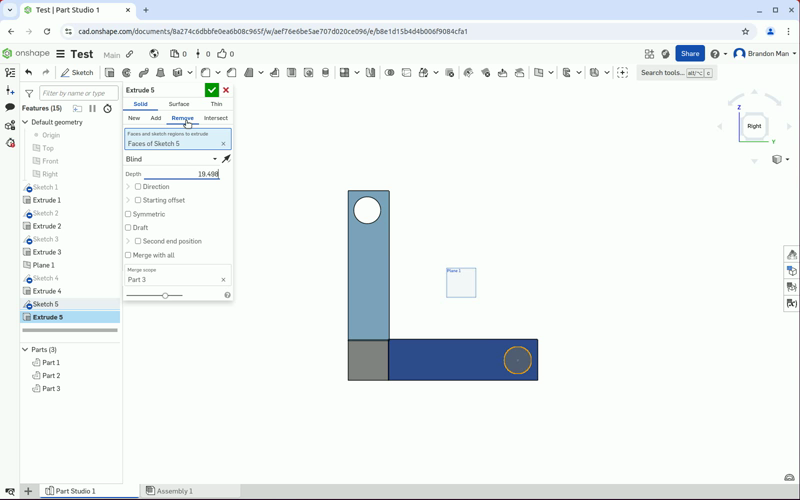
key(tab, 6)
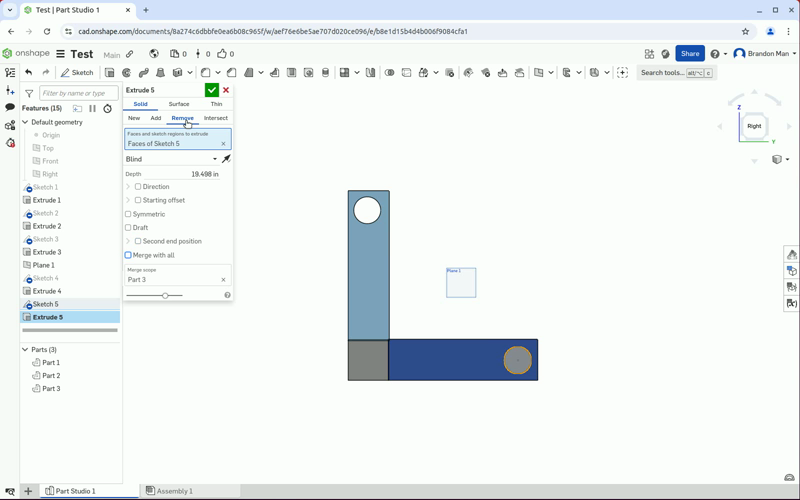
key(space)
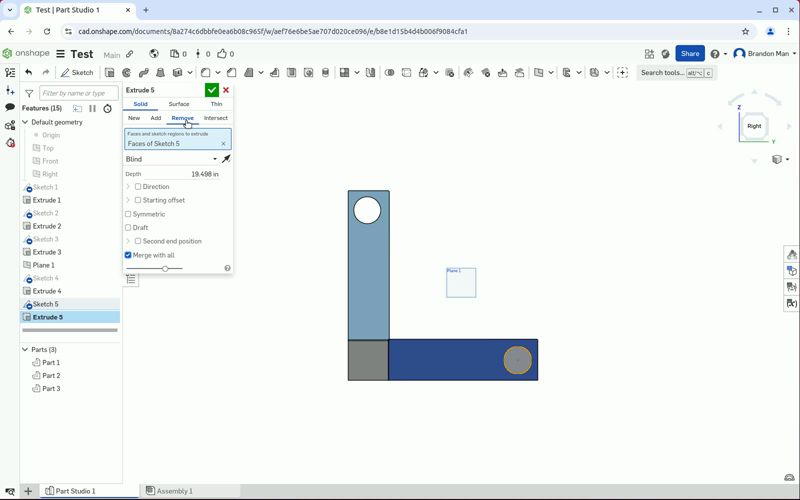
key(enter)
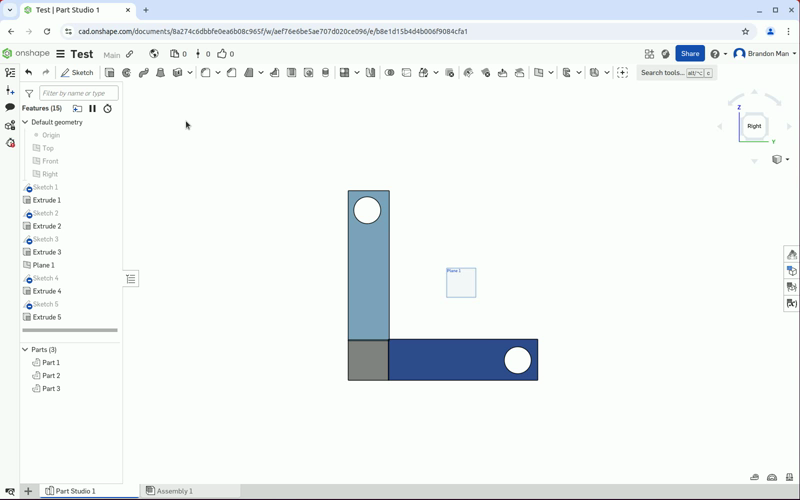
key(shift+h)
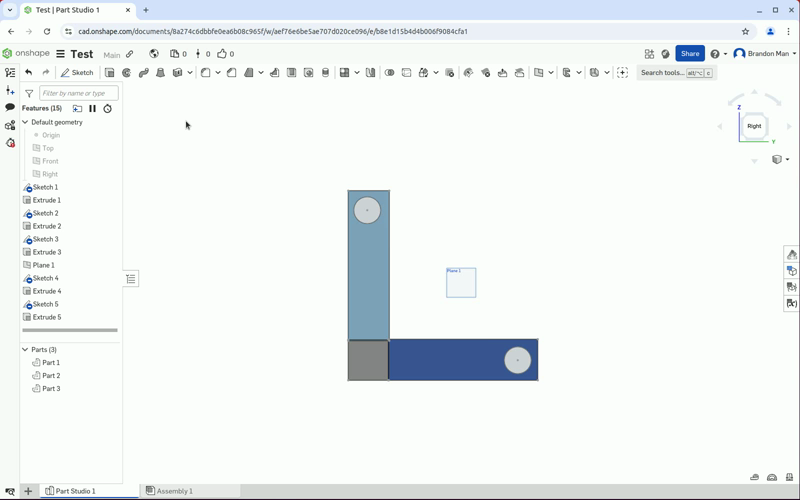
key(shift+h)
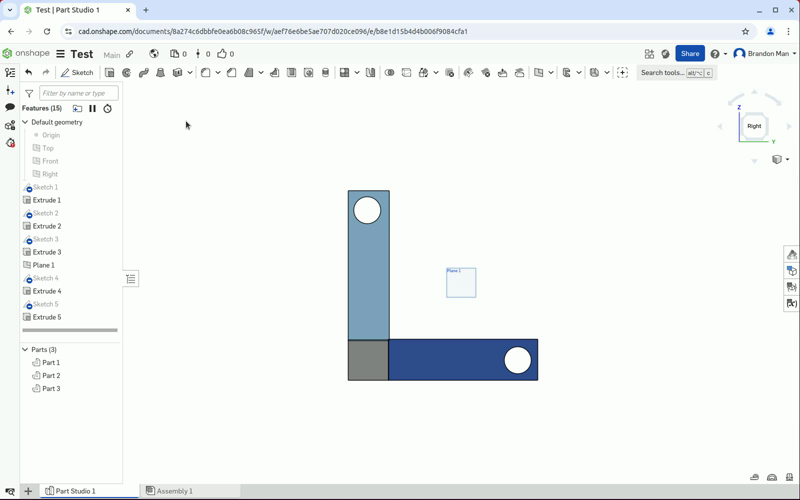
mouse_move(73, 189)
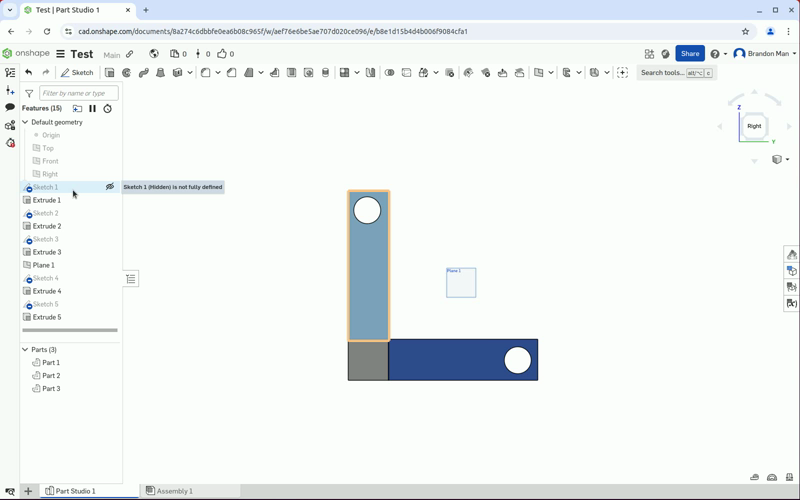
click(73, 189)
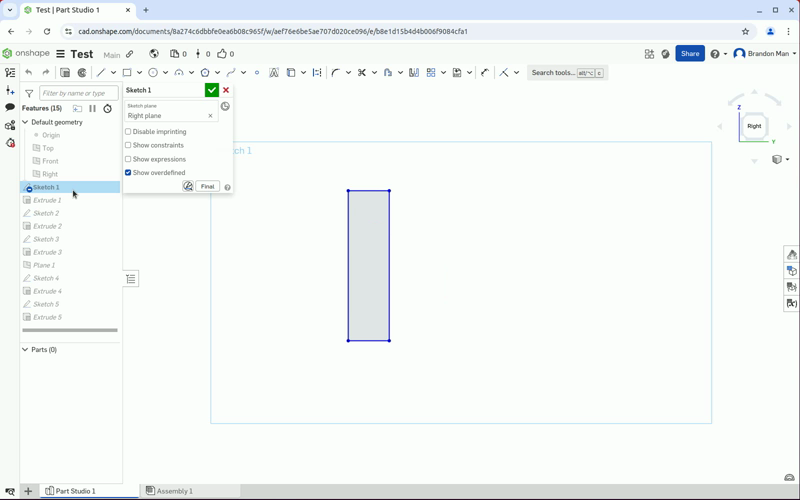
mouse_move(229, 92)
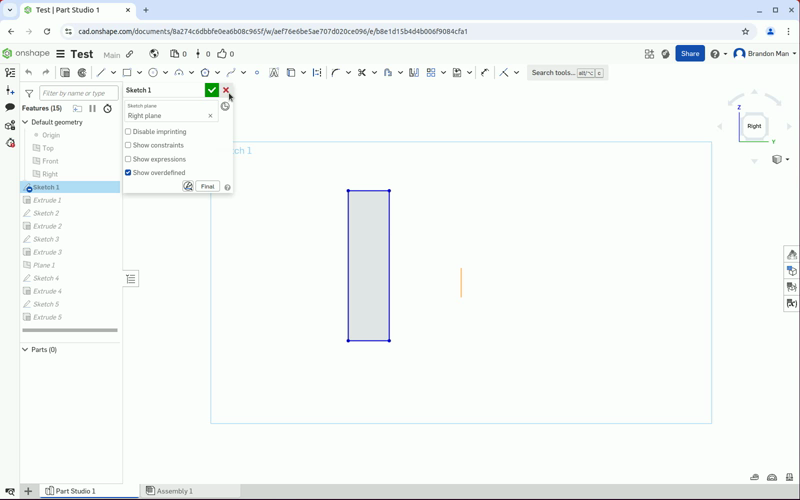
click(229, 92)
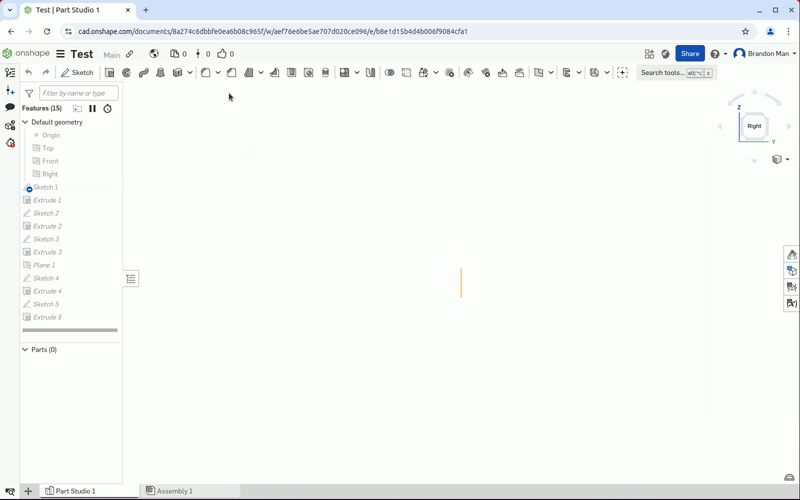
key(shift+s)
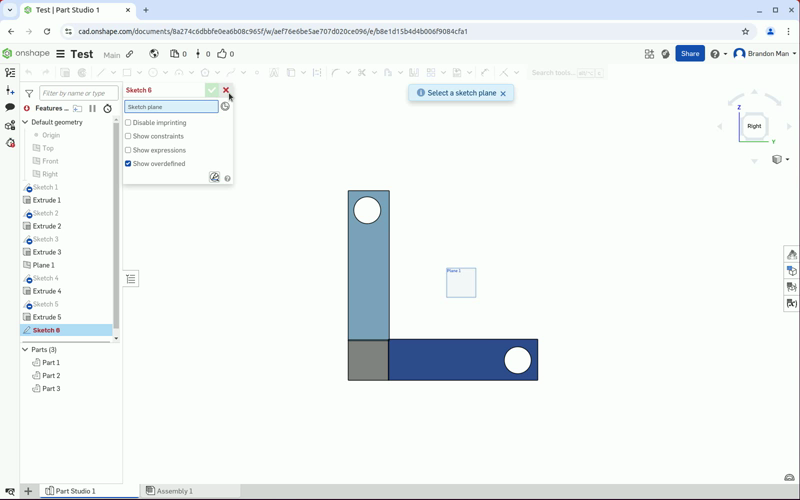
mouse_move(69, 267)
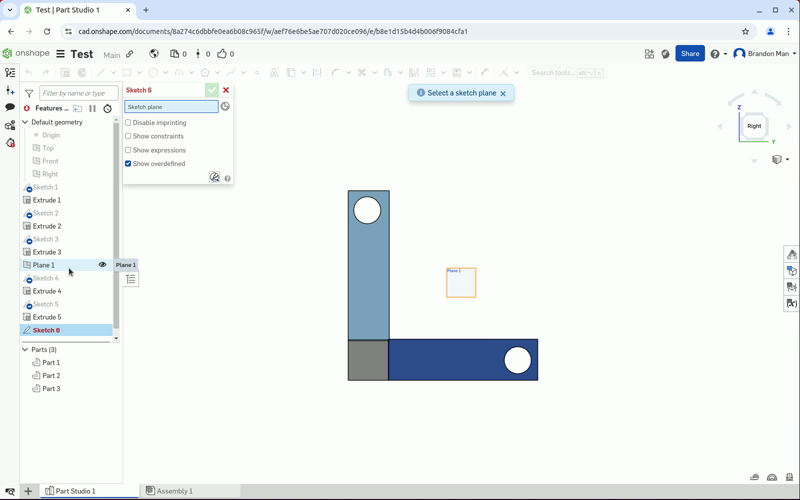
click(69, 267)
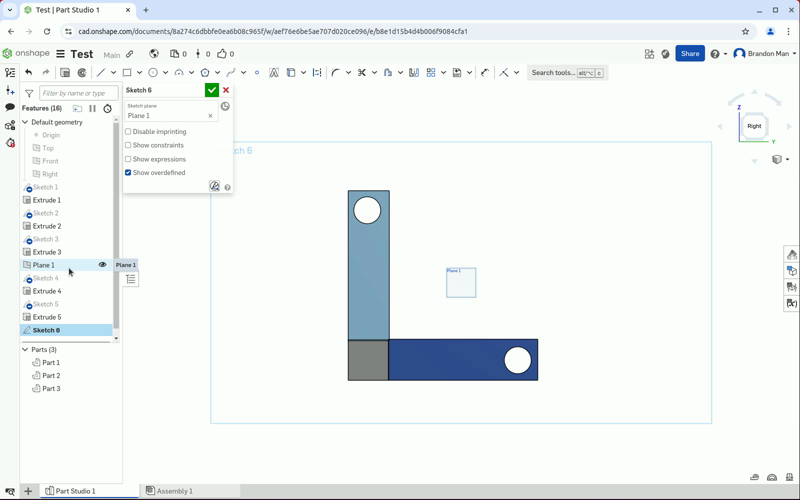
mouse_move(73, 352)
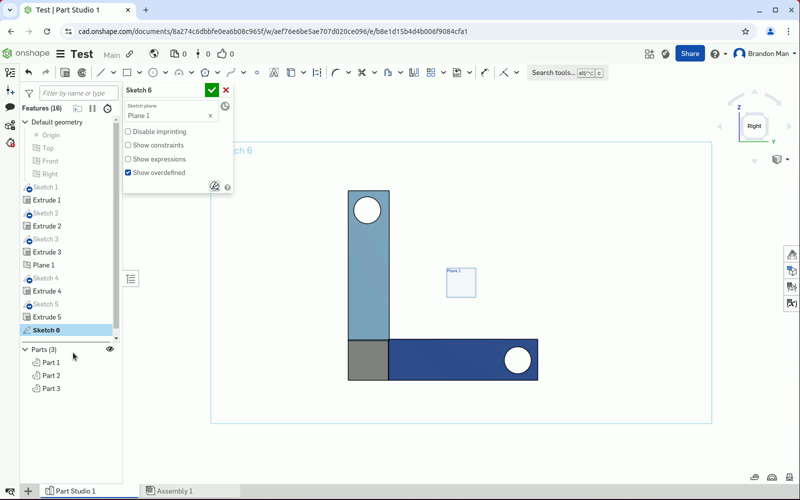
key(y)
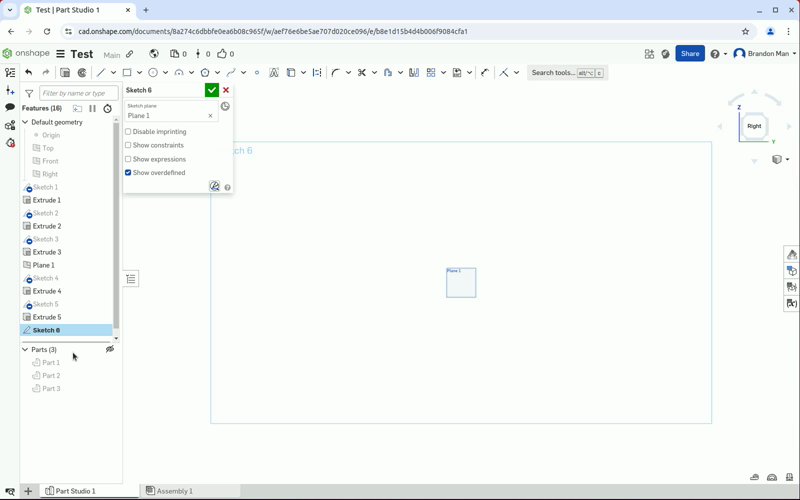
key(c)
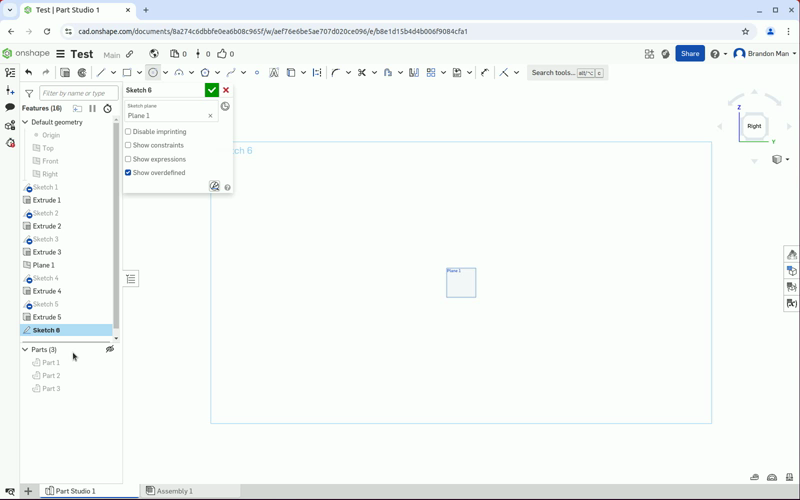
key_down(shift)
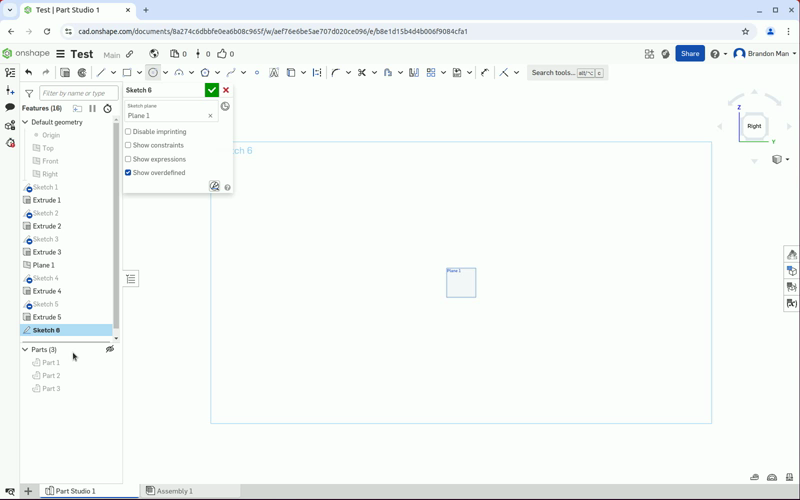
mouse_move(369, 353)
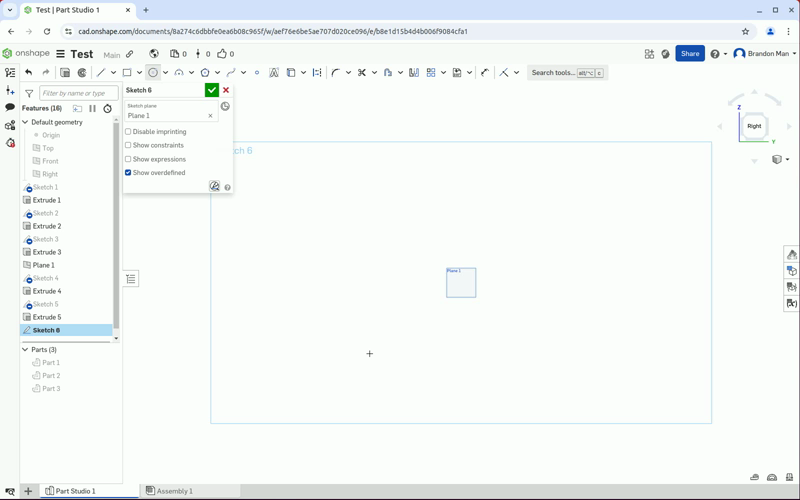
click(369, 353)
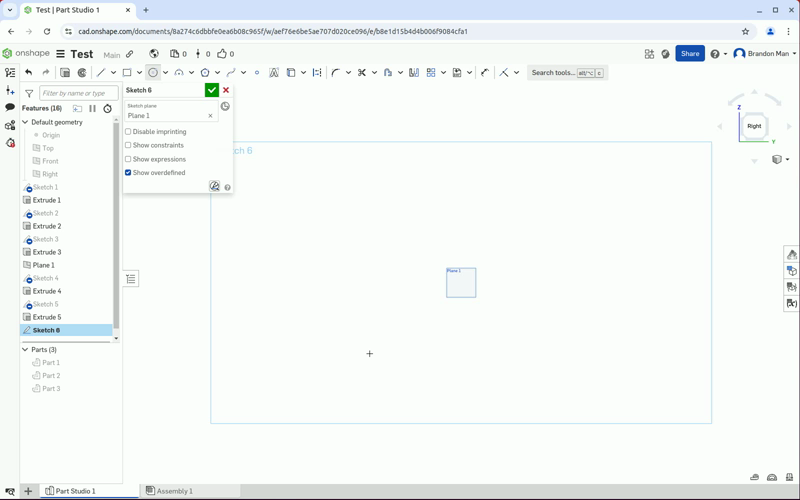
key_up(shift)
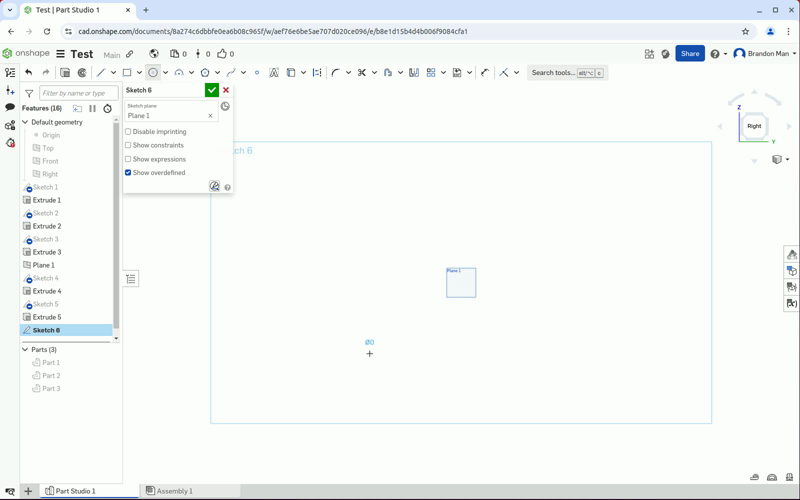
mouse_move(383, 353)
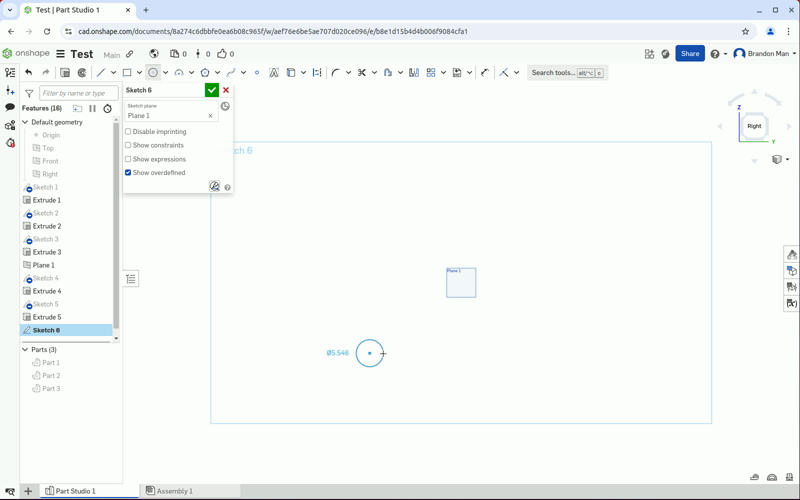
click(383, 353)
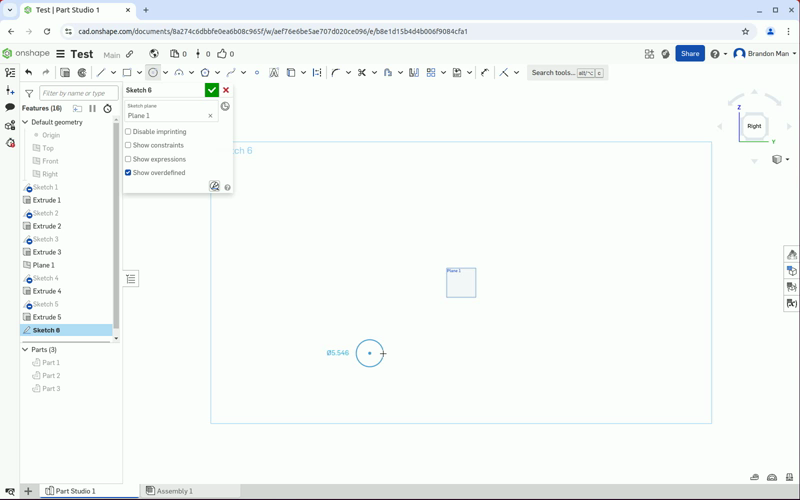
key(esc)
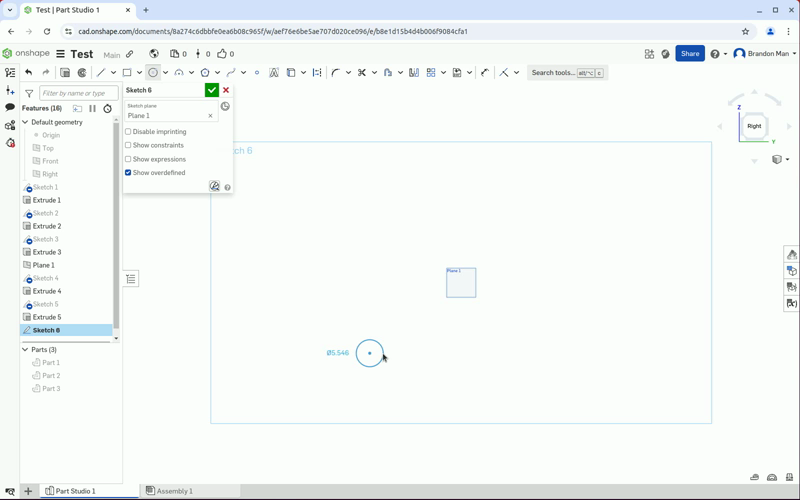
mouse_move(362, 359)
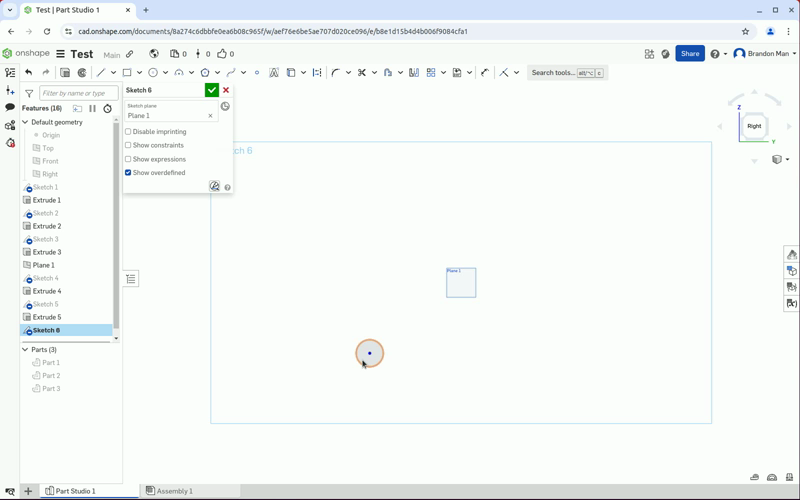
scroll(6)
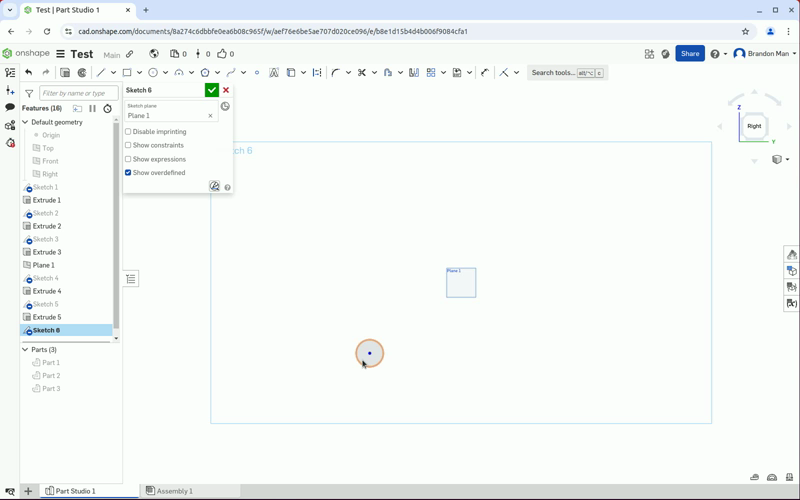
scroll(6)
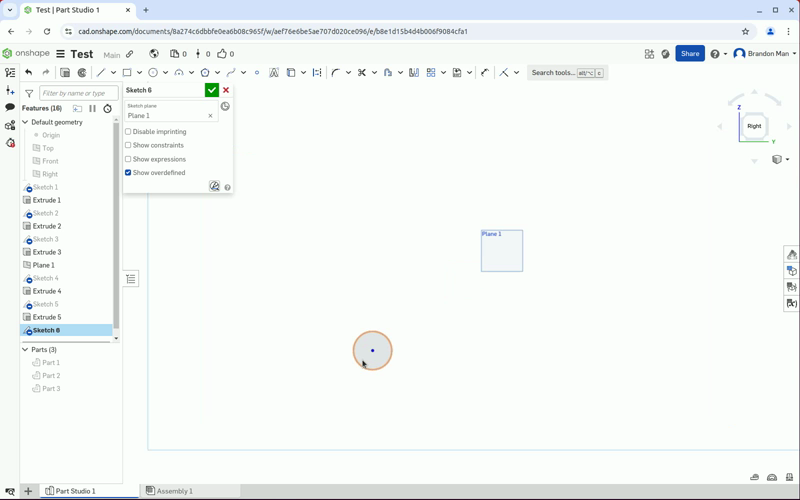
scroll(6)
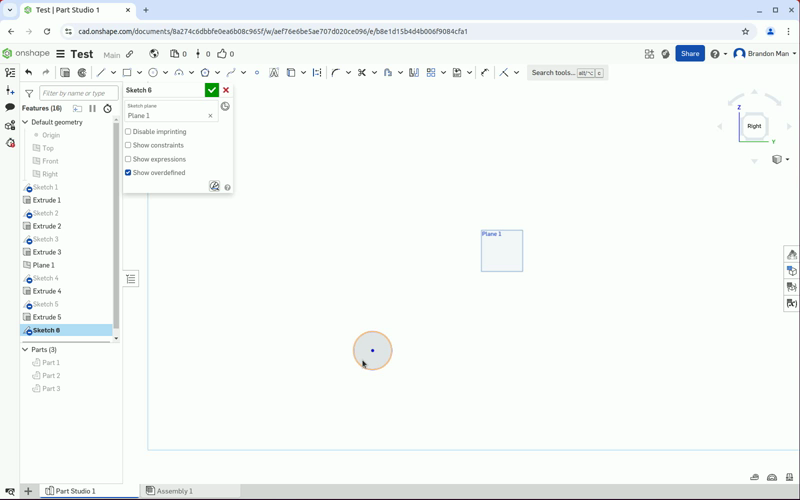
scroll(6)
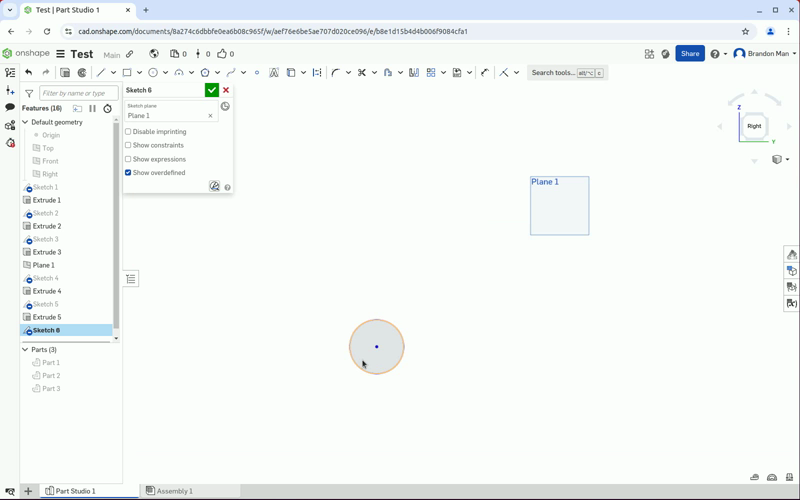
scroll(6)
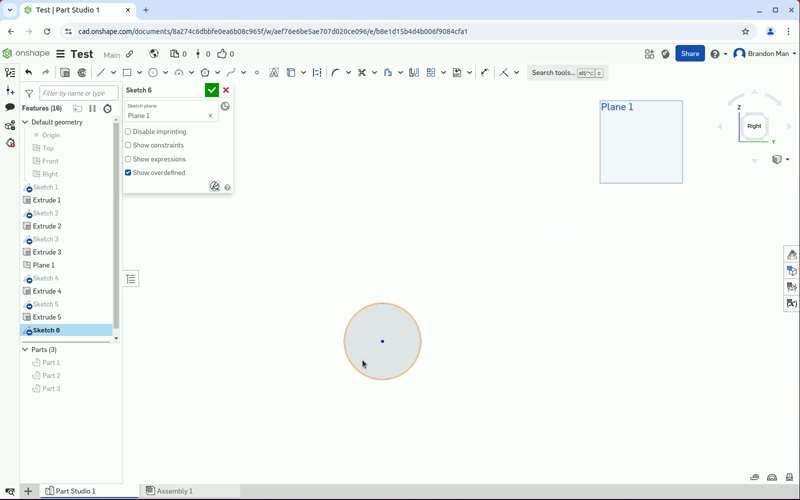
scroll(6)
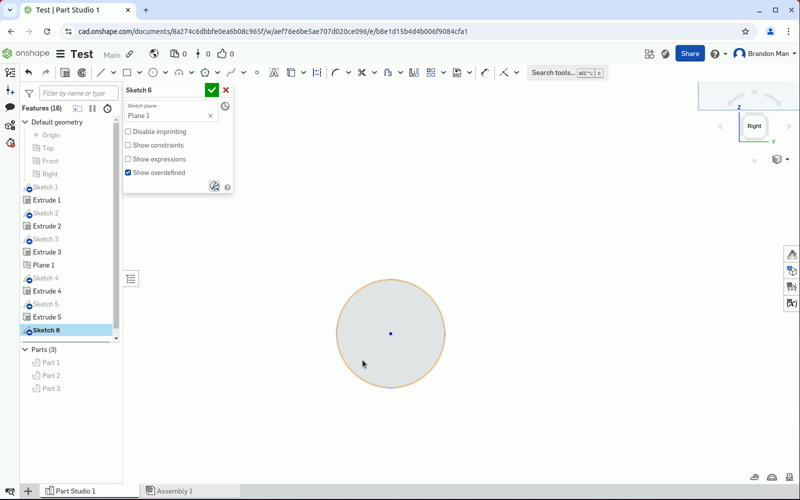
scroll(6)
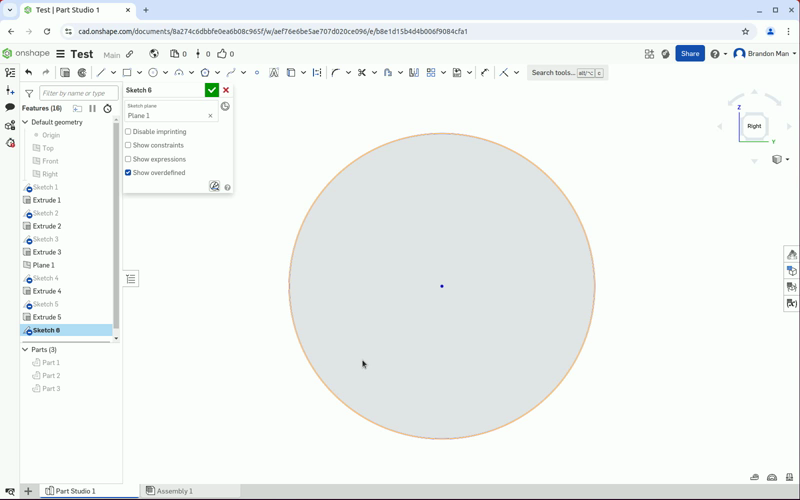
click(362, 359)
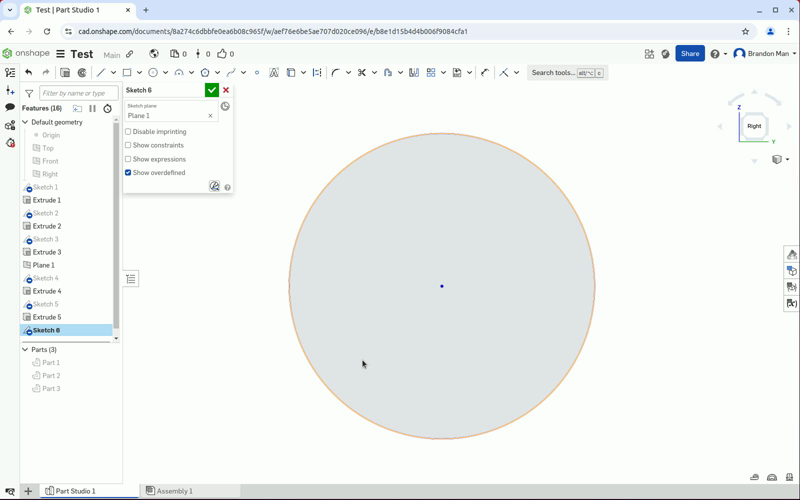
scroll(-6)
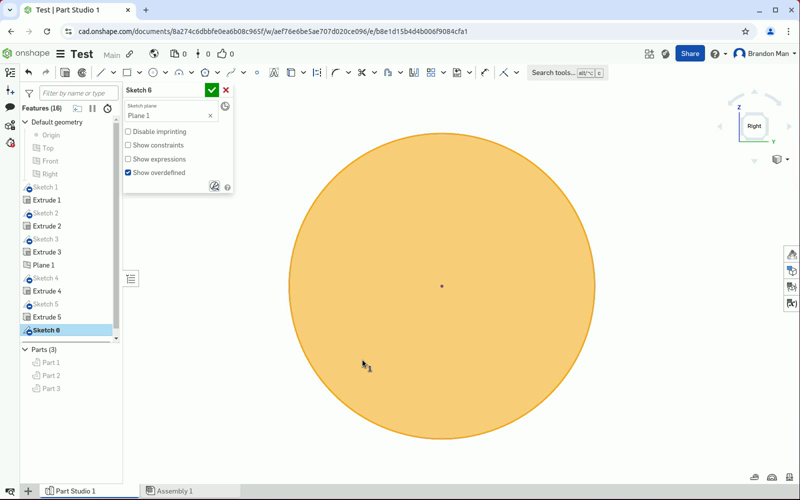
scroll(-6)
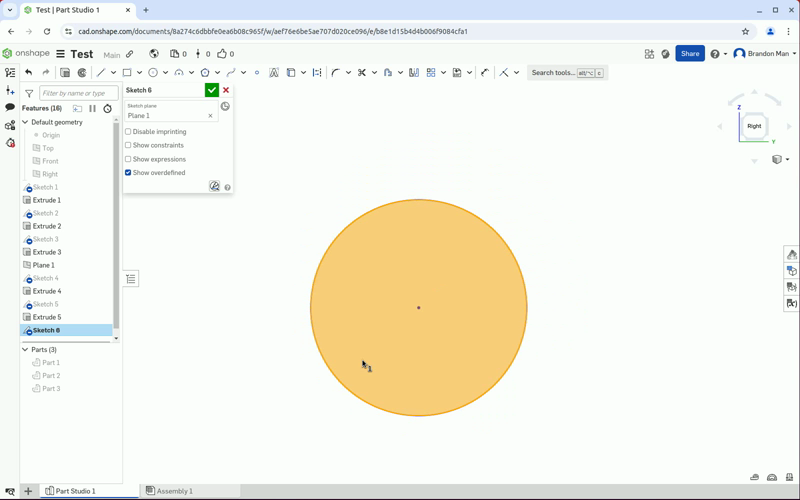
scroll(-6)
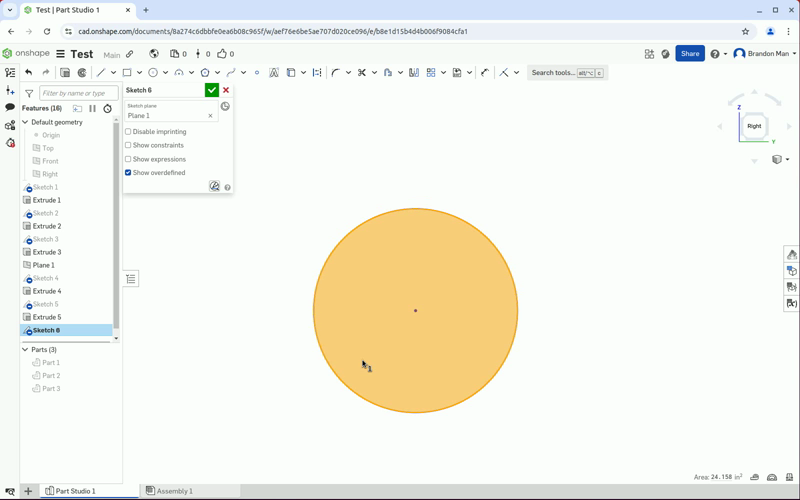
scroll(-6)
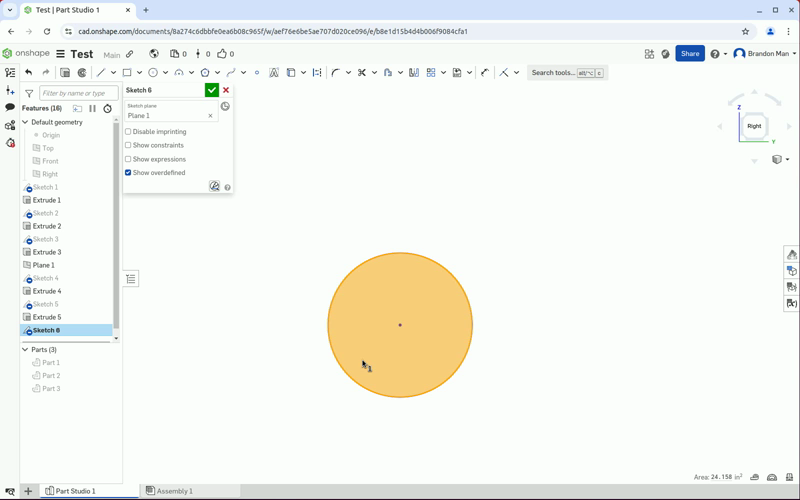
scroll(-6)
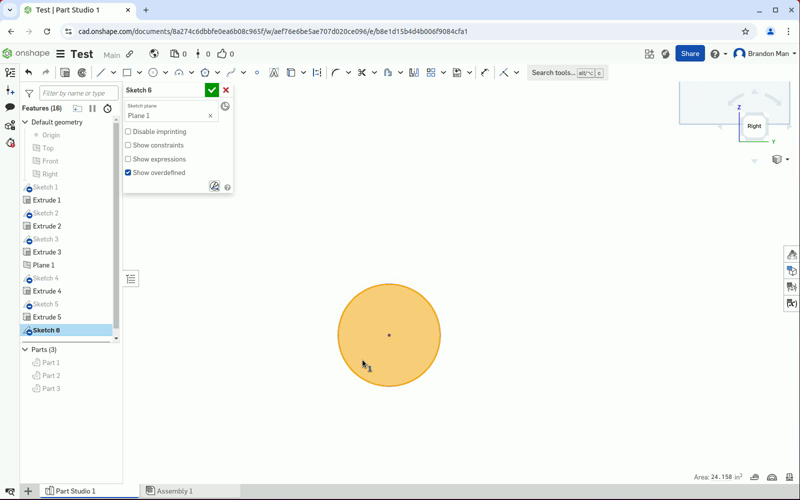
scroll(-6)
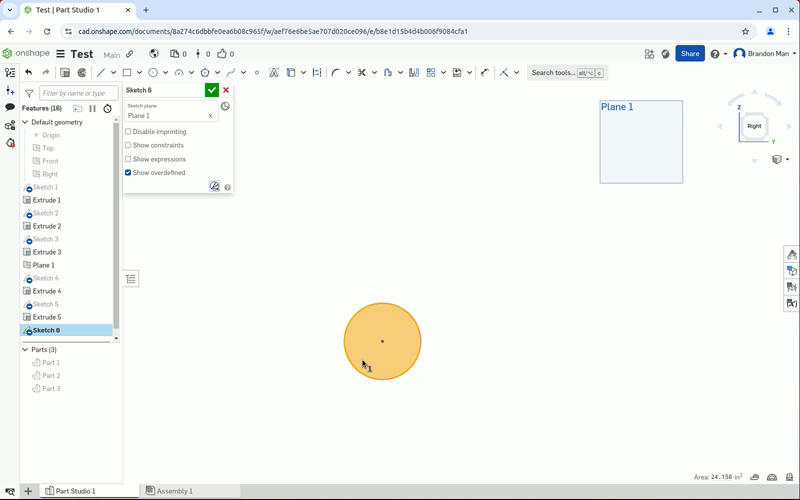
scroll(-6)
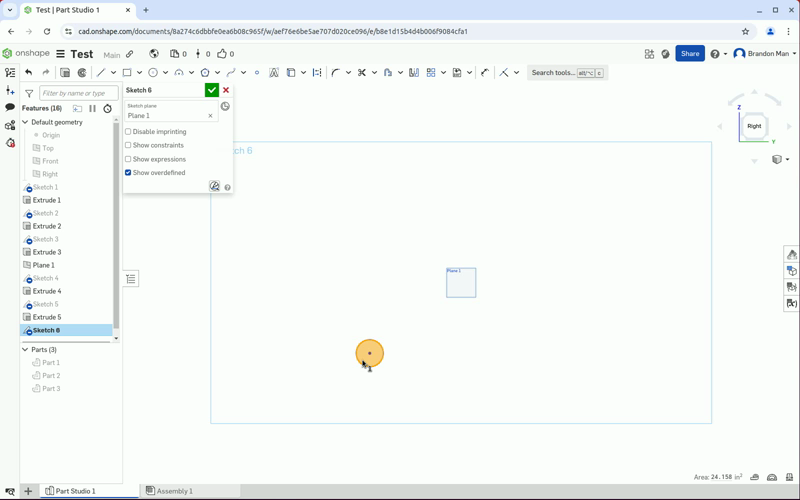
mouse_move(73, 352)
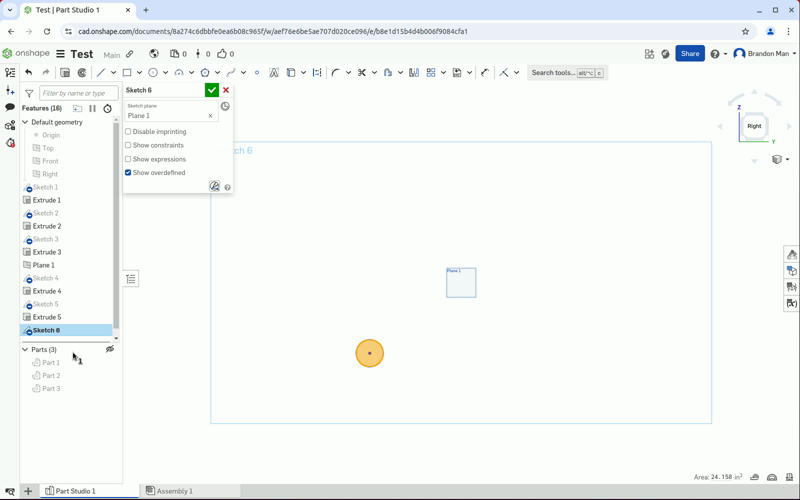
key(shift+y)
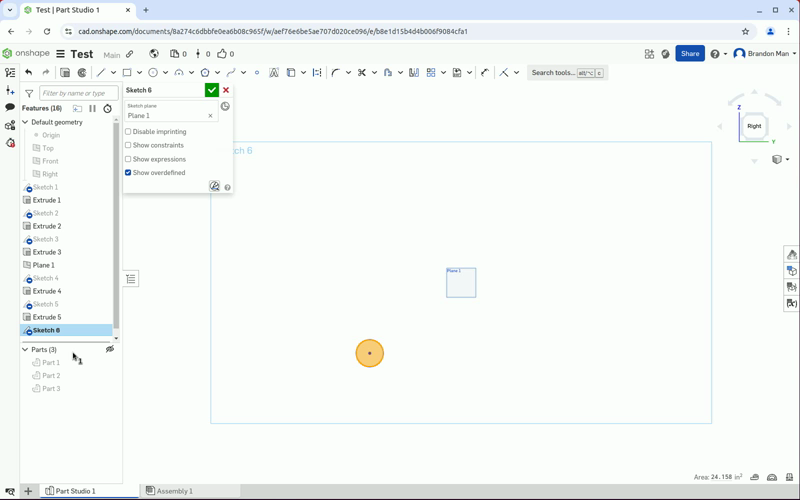
key(shift+e)
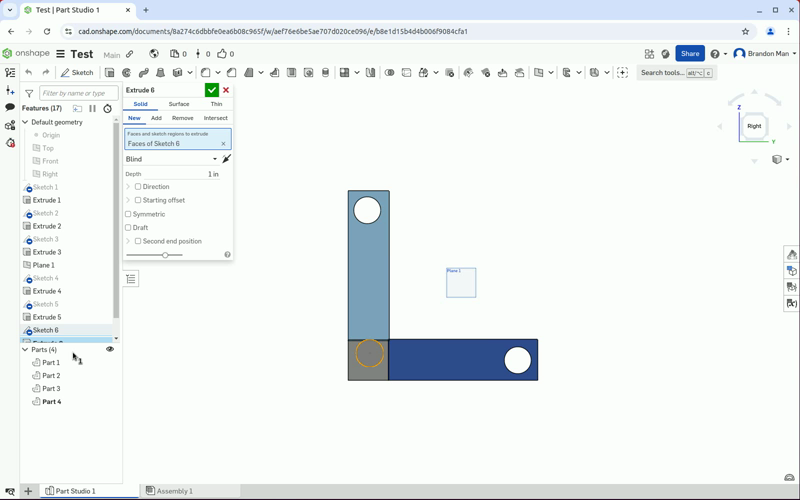
mouse_move(143, 106)
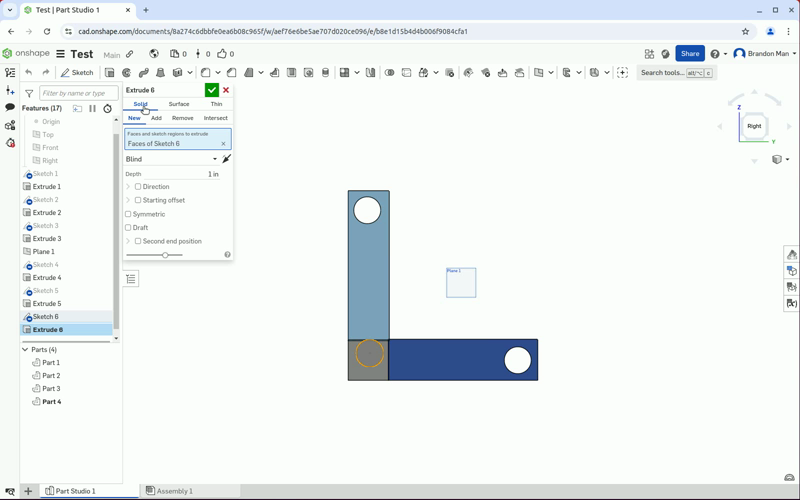
click(143, 106)
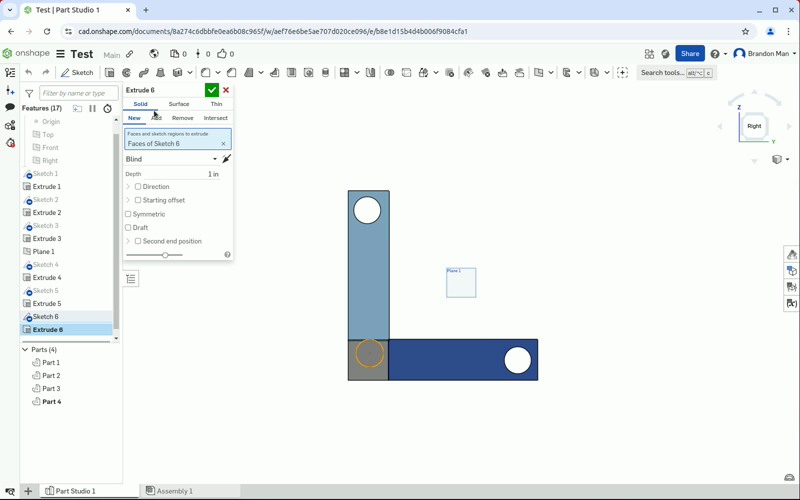
mouse_move(186, 120)
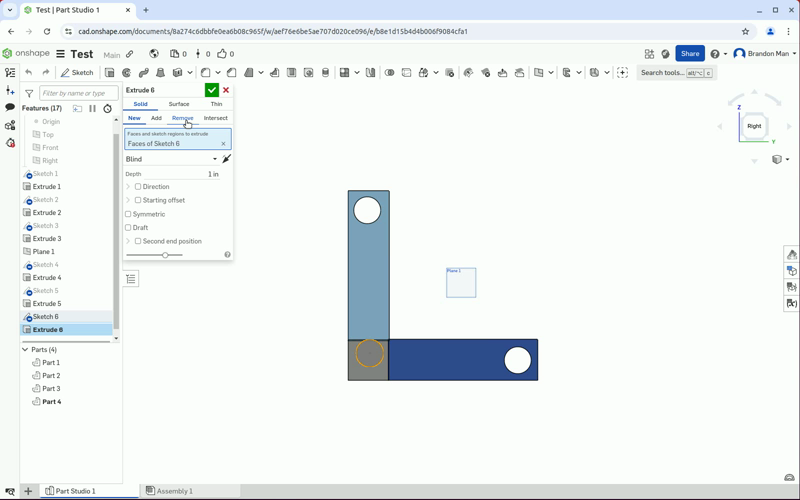
click(186, 120)
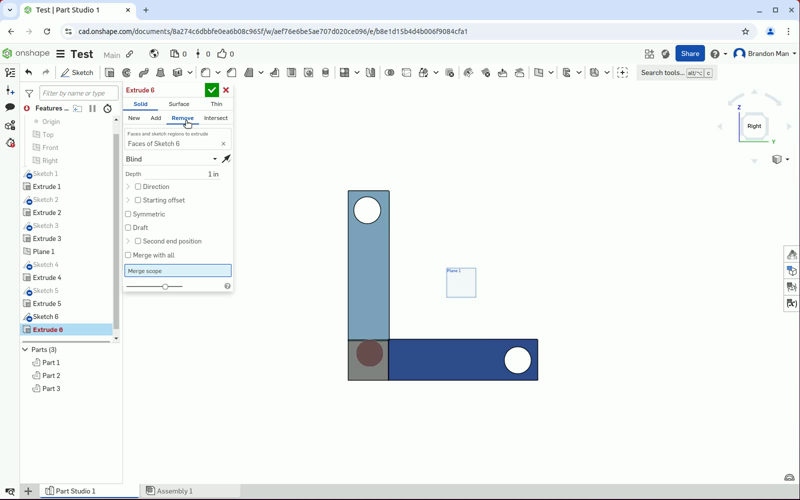
key(tab, 4)
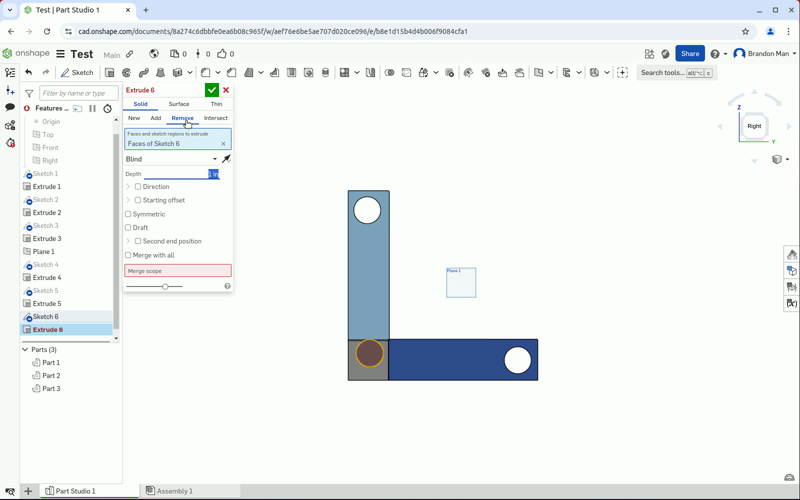
text(19.498)
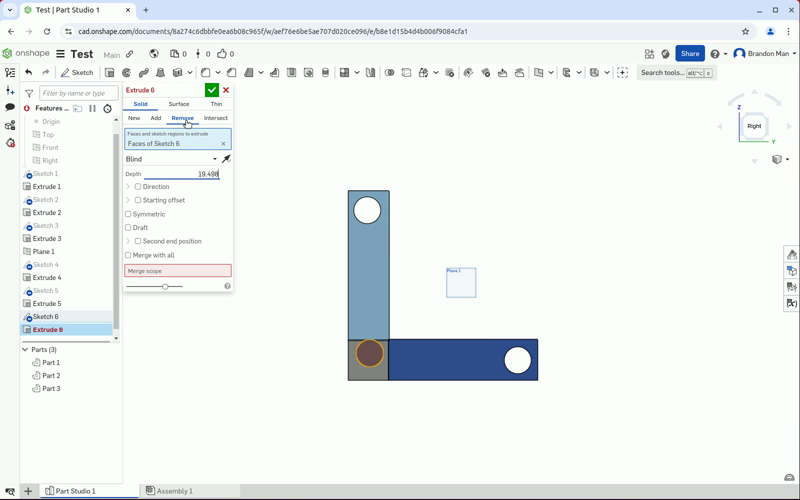
key(tab, 6)
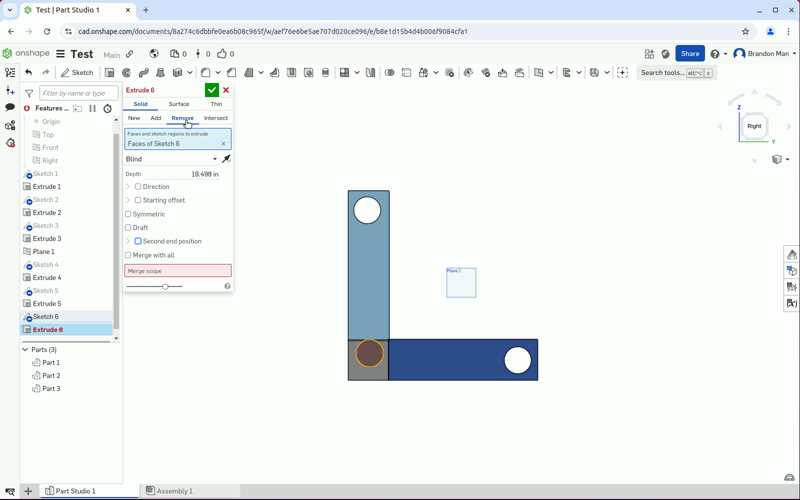
key(space)
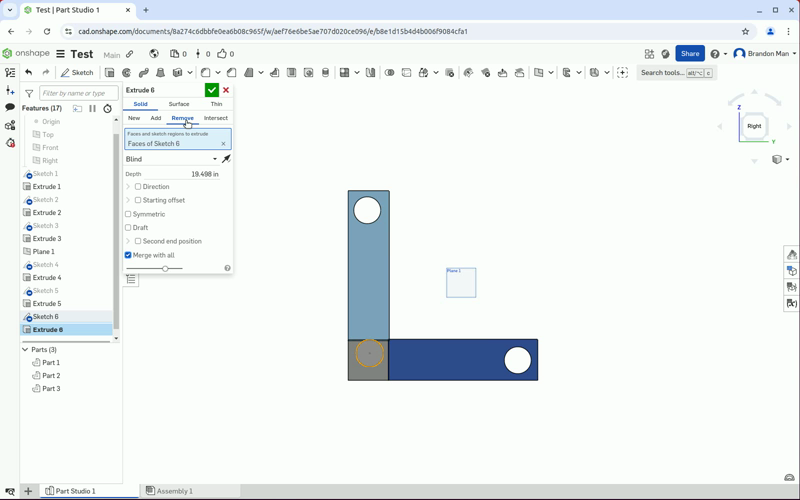
key(enter)
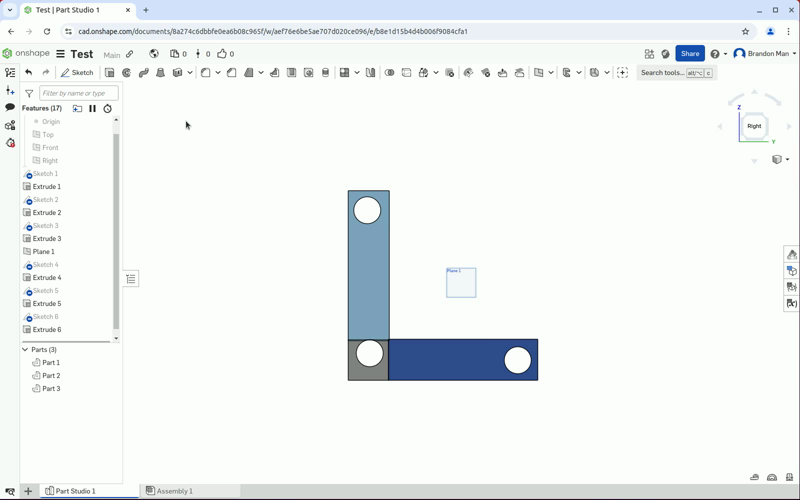
key(shift+h)
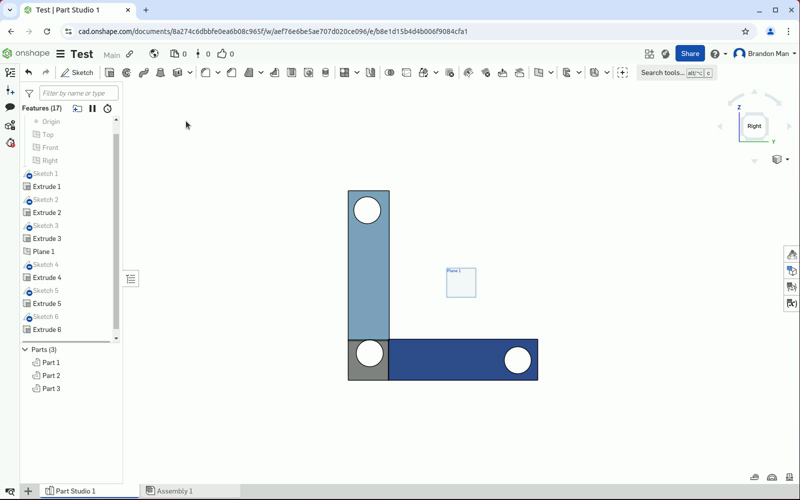
key(shift+h)
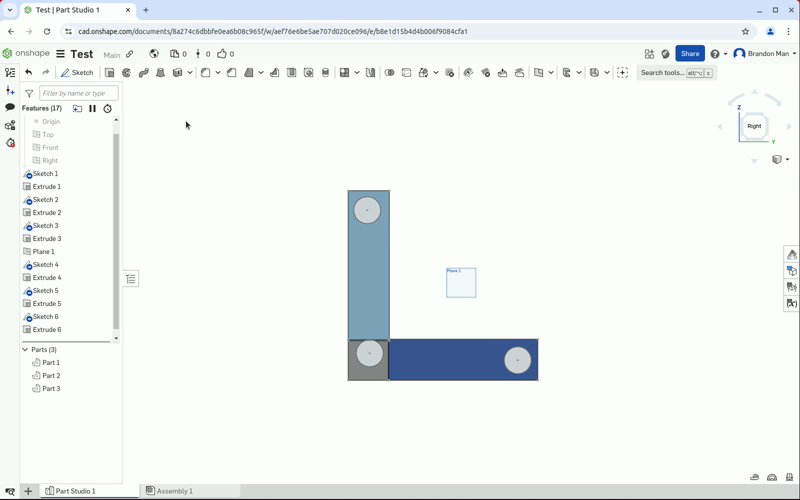
key(shift+7)
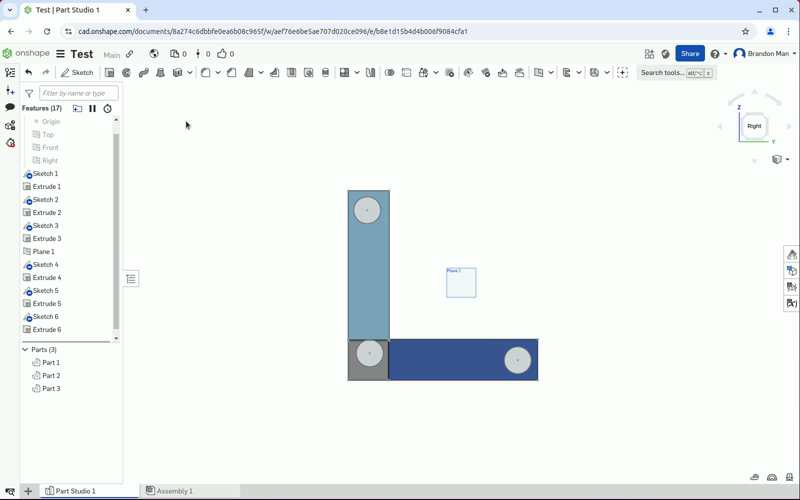
key(right, 2)
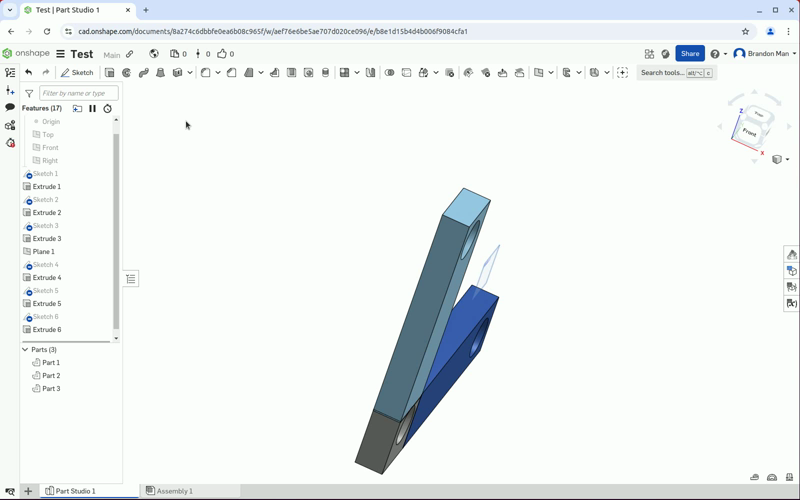
key(down, 2)
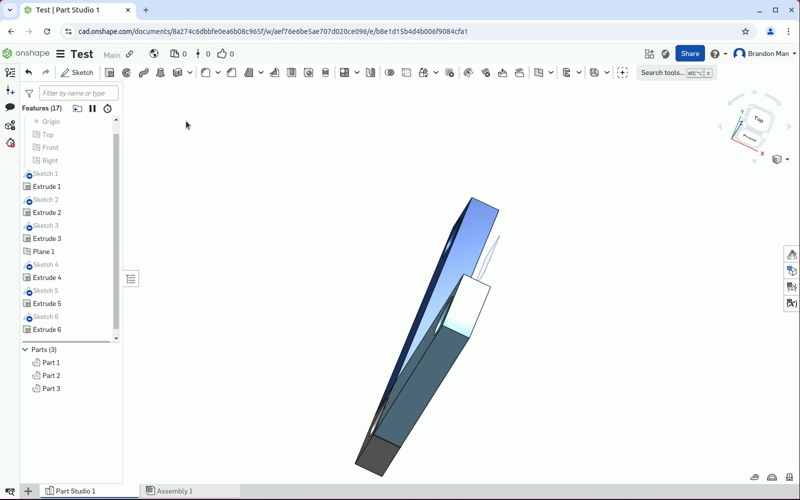
key(up, 2)
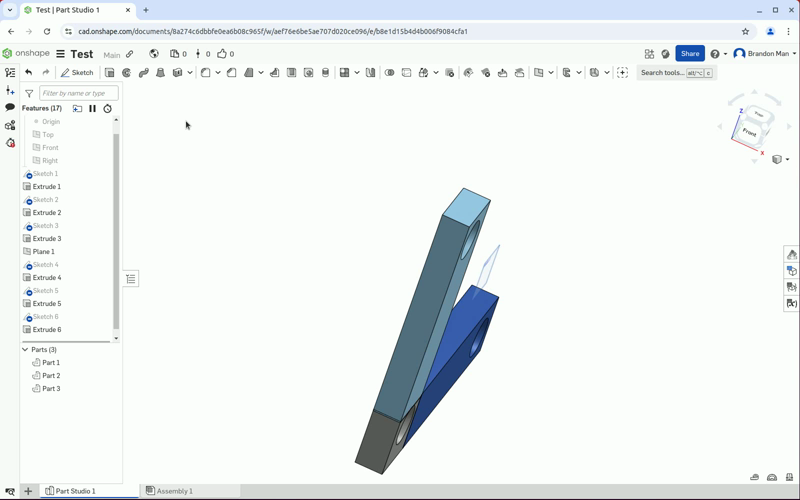
key(left, 2)
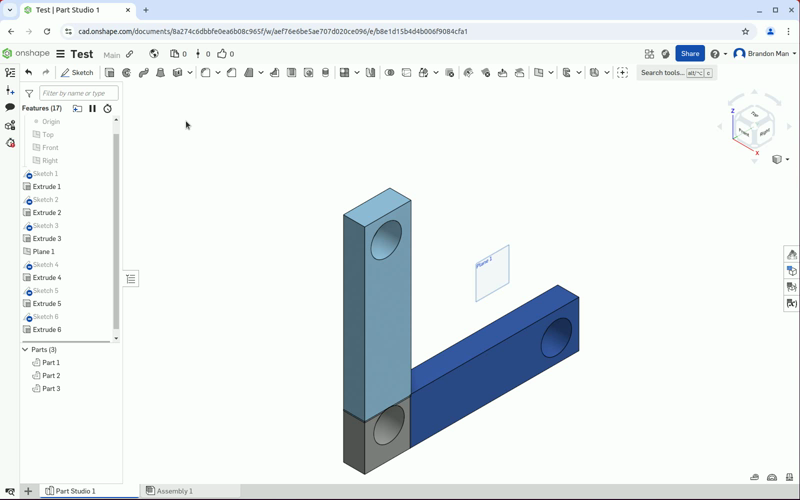
mouse_move(69, 176)
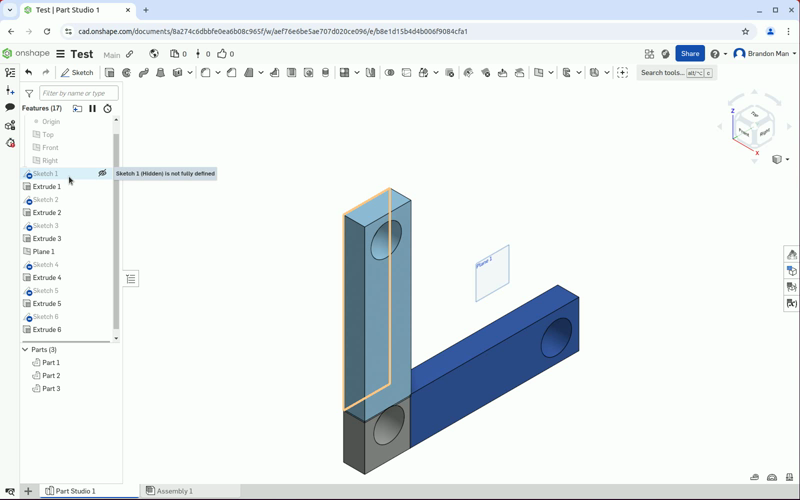
click(69, 176)